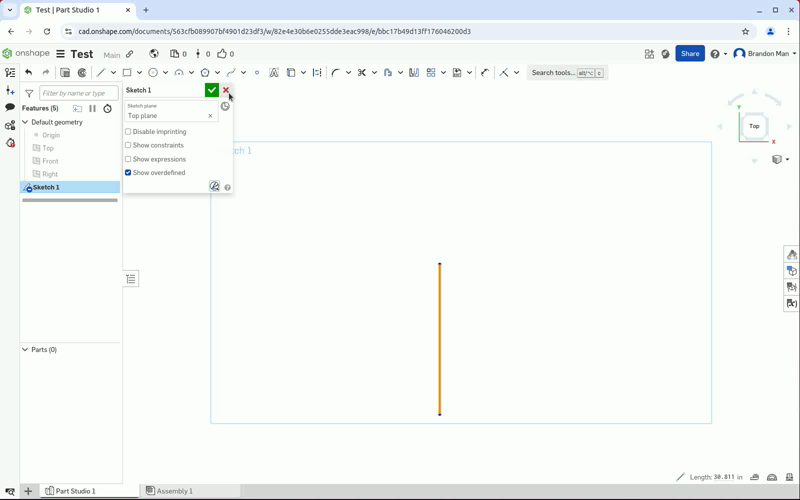
key(shift+h)
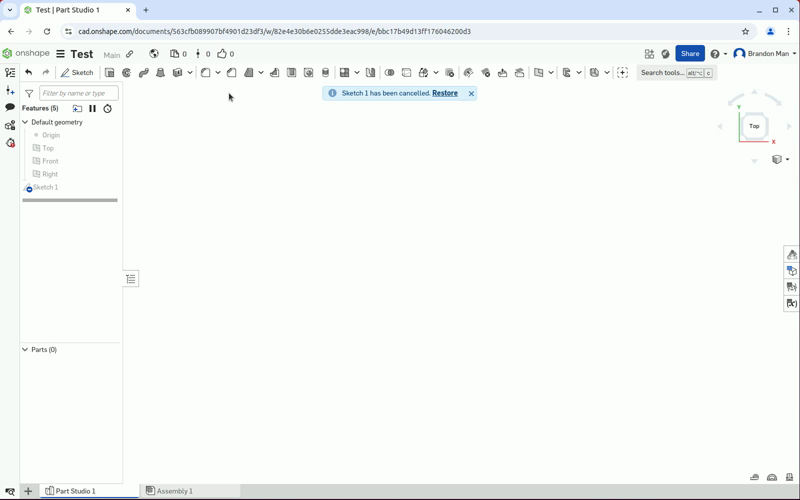
mouse_move(73, 352)
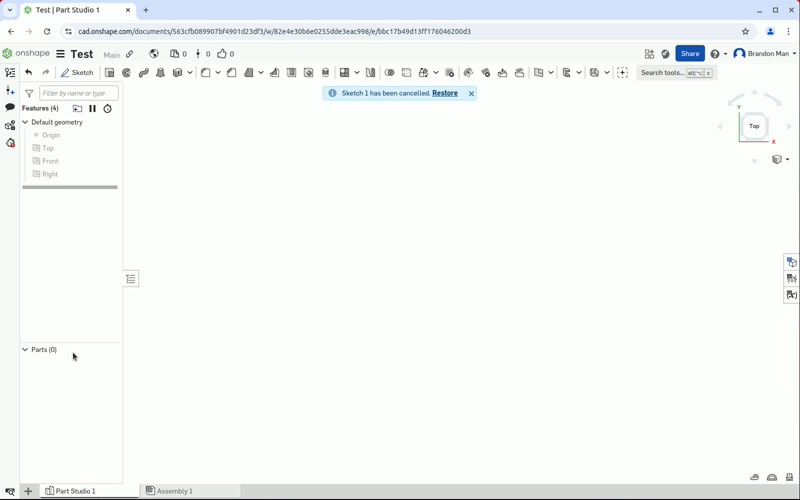
key(y)
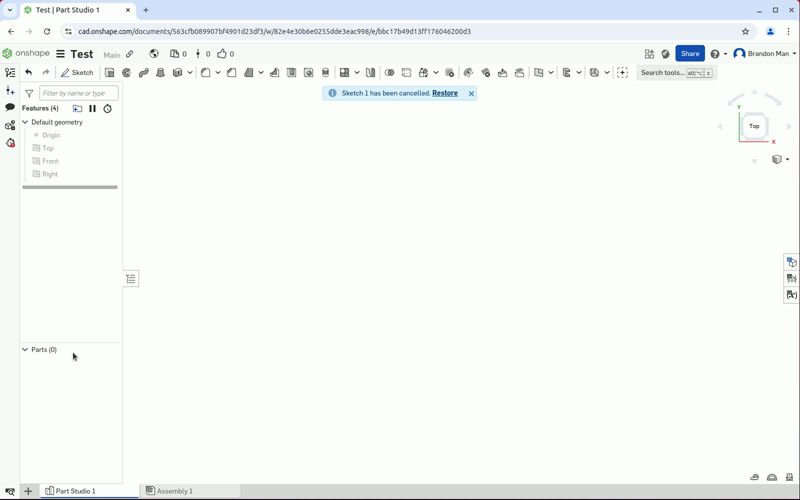
key(shift+p)
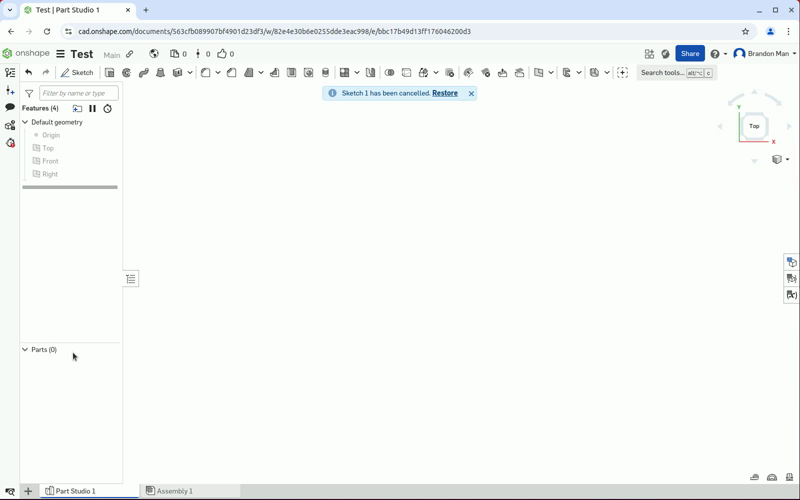
key(space)
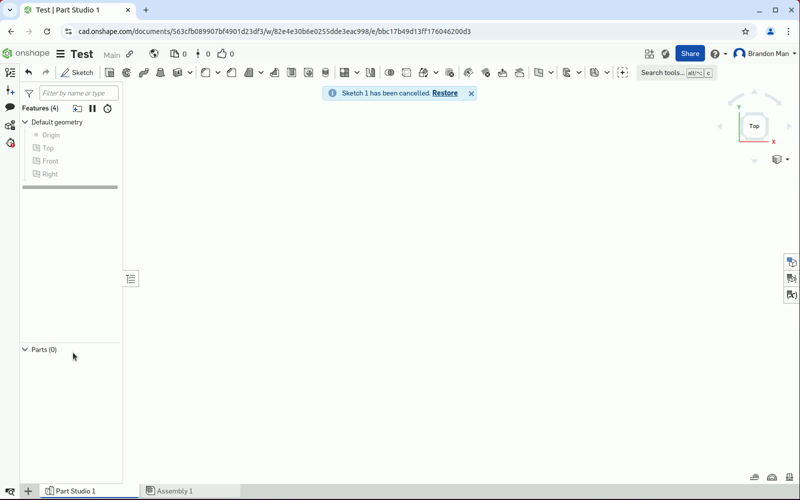
key_down(shift)
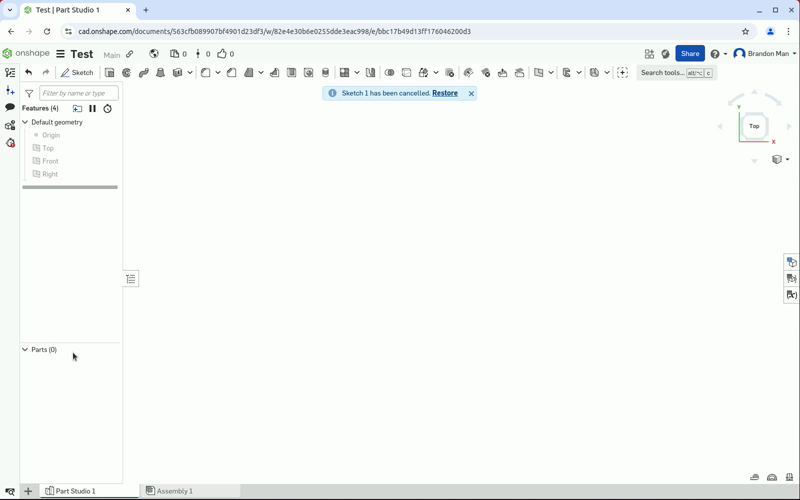
key(up)
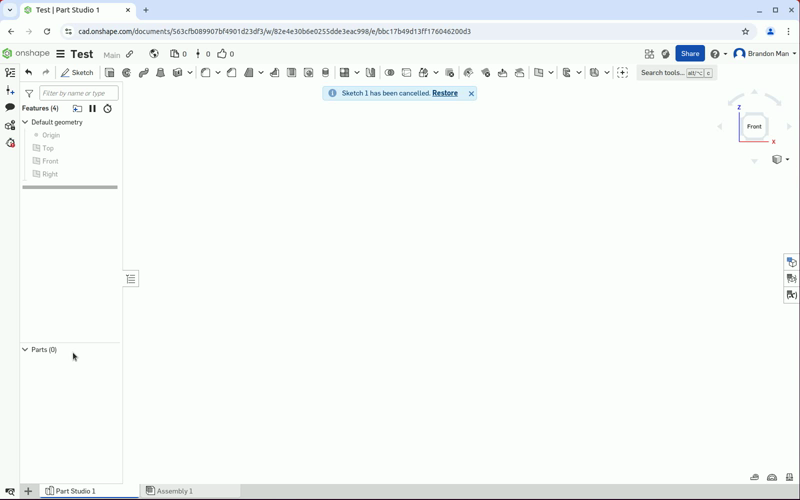
key_up(shift)
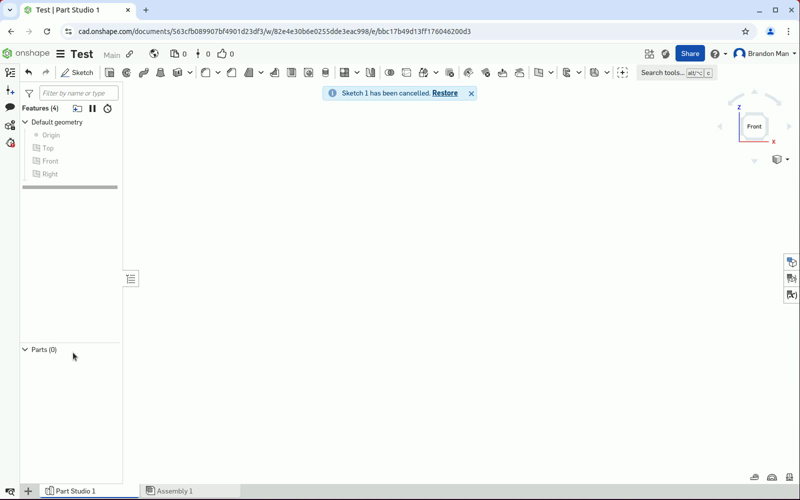
mouse_move(73, 352)
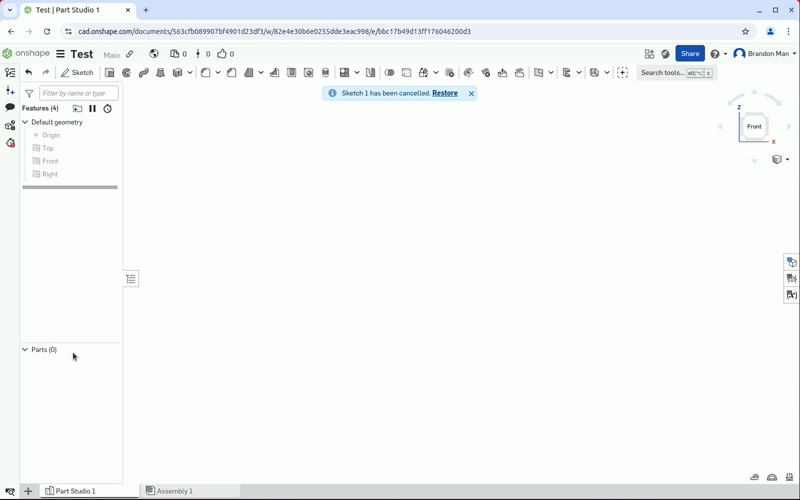
key(shift+y)
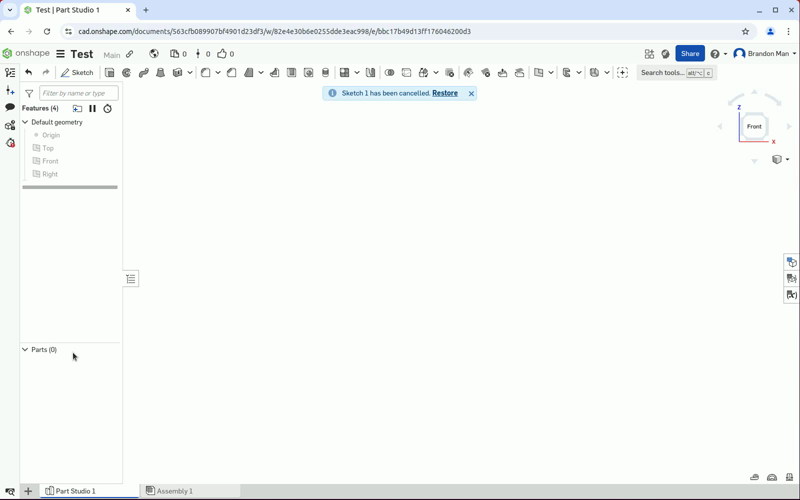
key(shift+s)
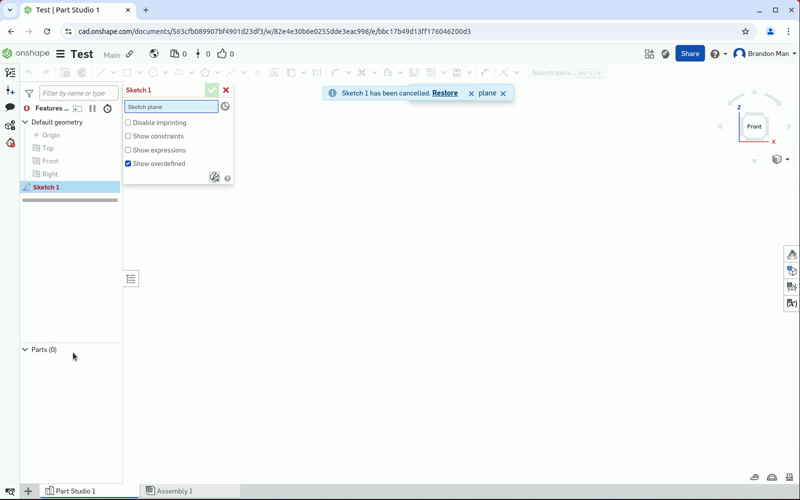
mouse_move(73, 163)
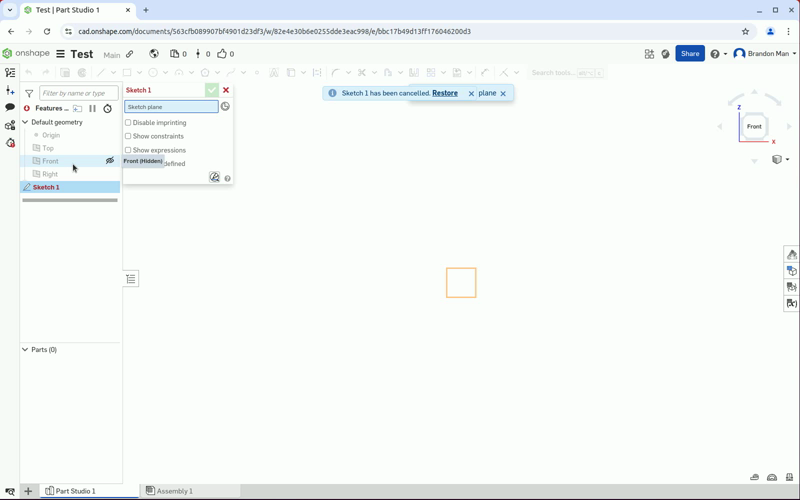
click(73, 163)
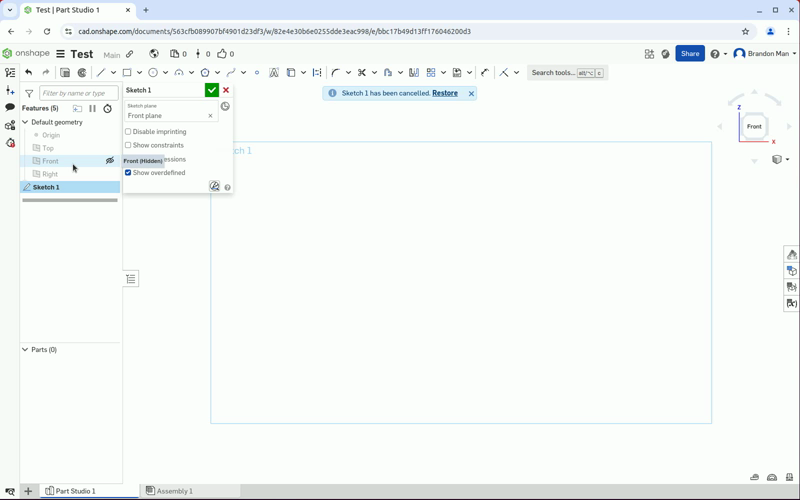
mouse_move(73, 352)
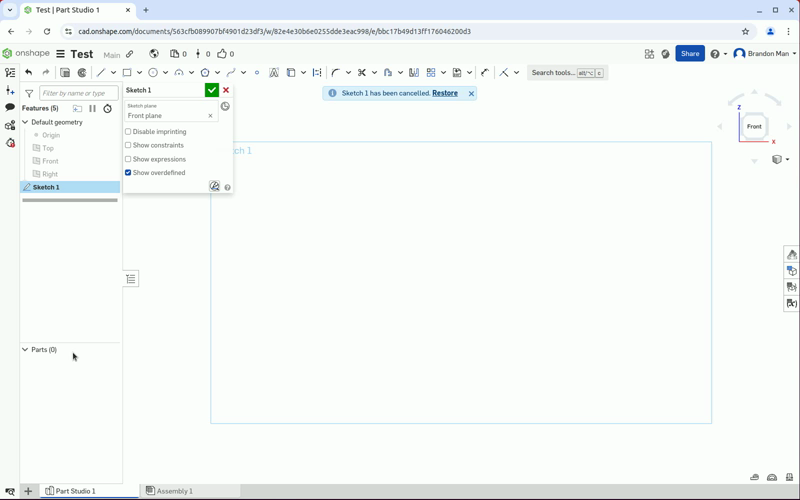
key(y)
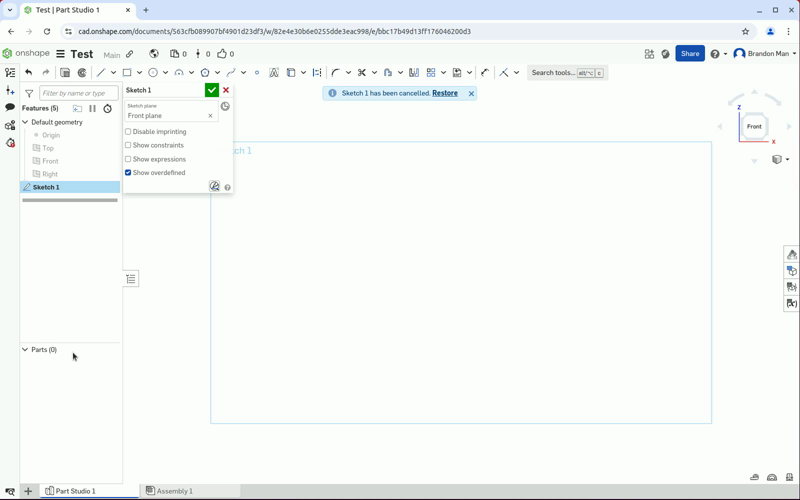
key(l)
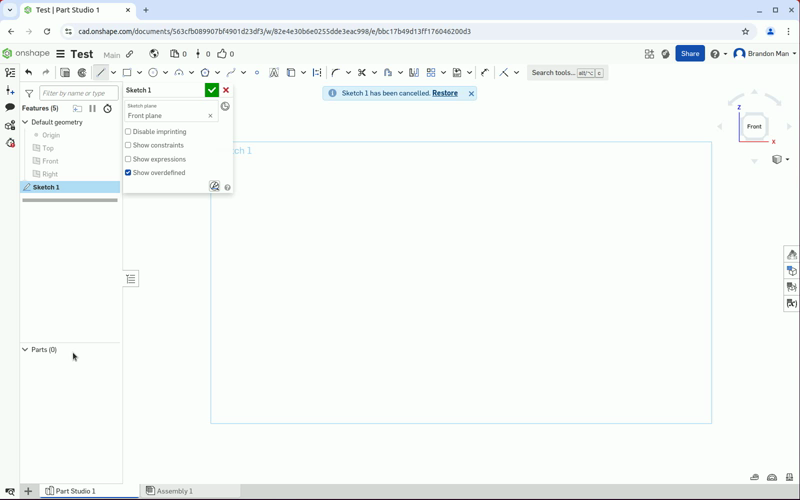
key_down(shift)
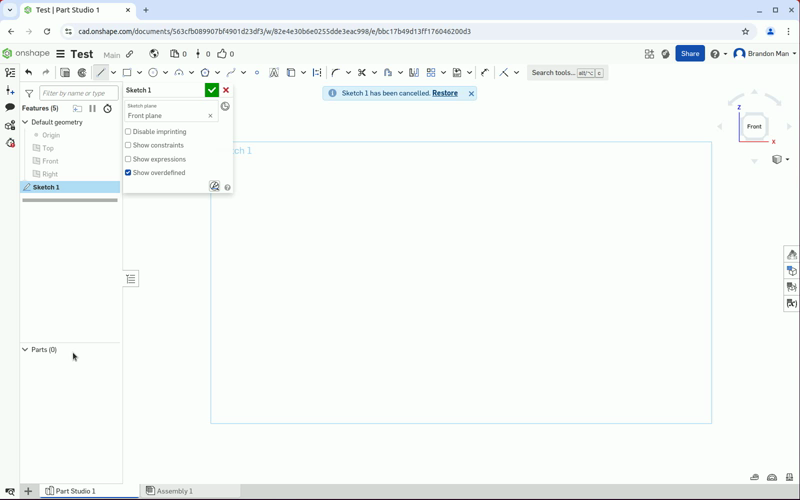
mouse_move(460, 326)
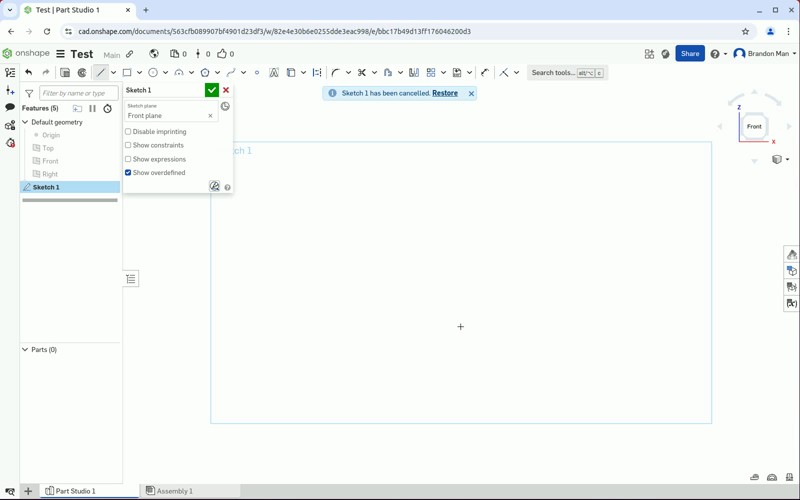
click(460, 326)
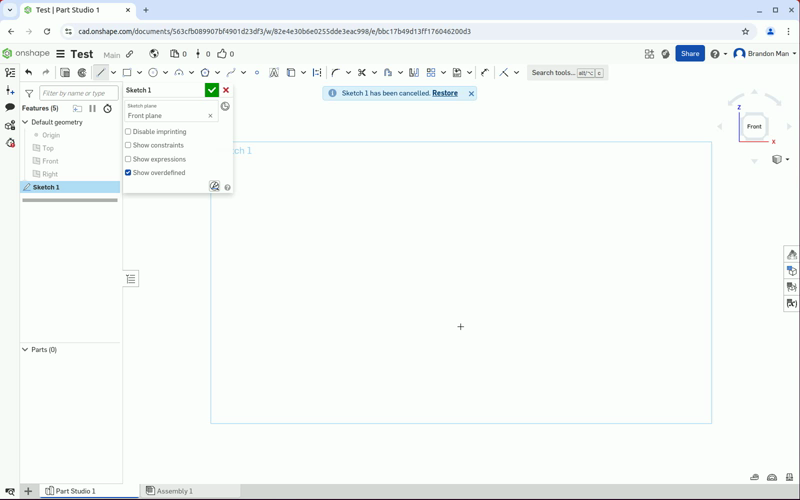
key_up(shift)
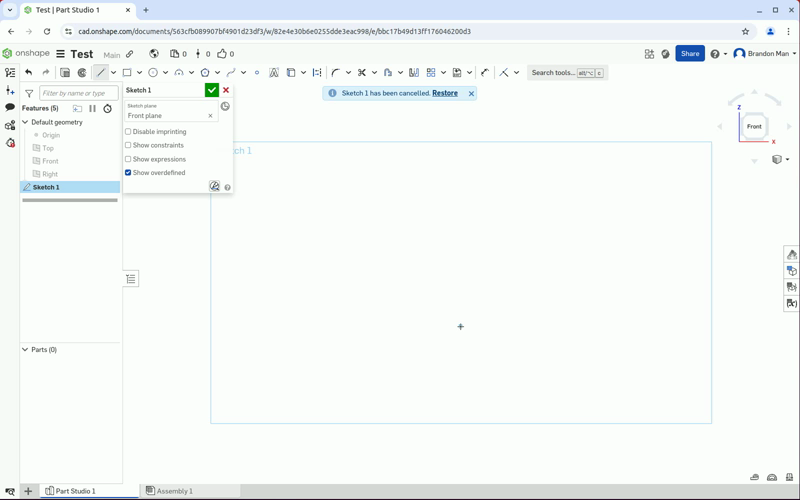
key_down(shift)
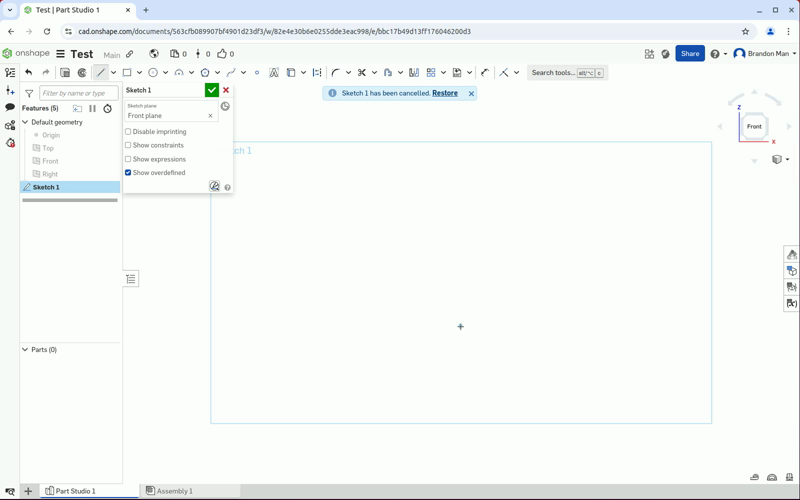
mouse_move(490, 326)
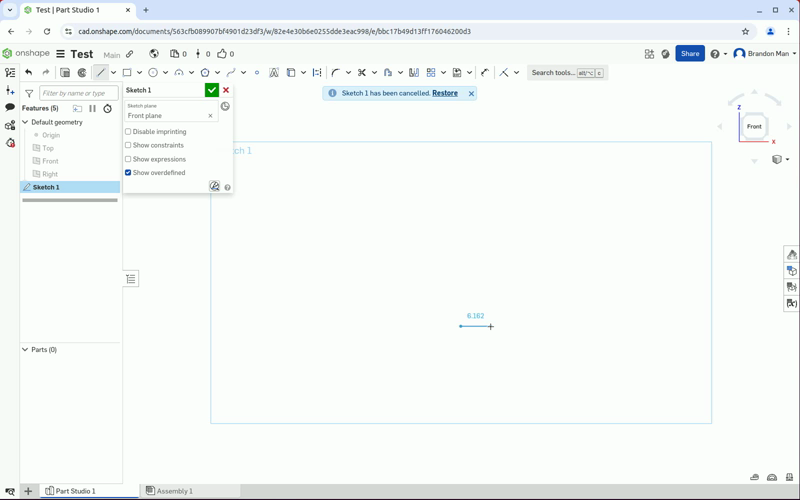
mouse_move(470, 325)
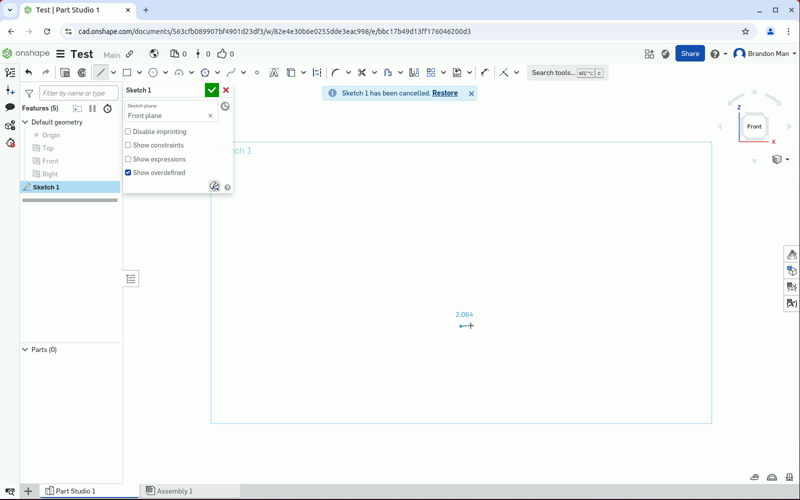
click(470, 325)
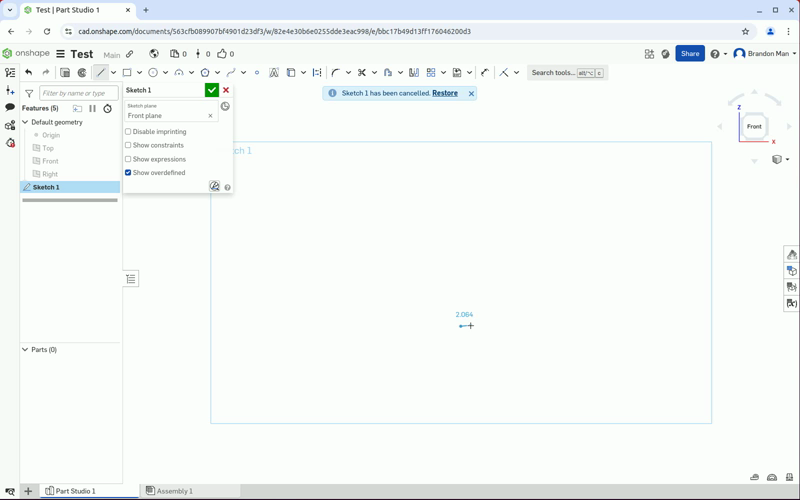
key_up(shift)
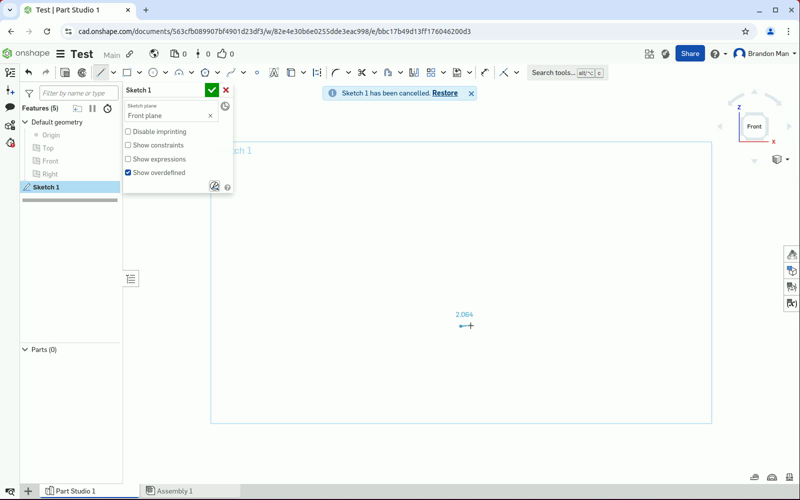
key(esc)
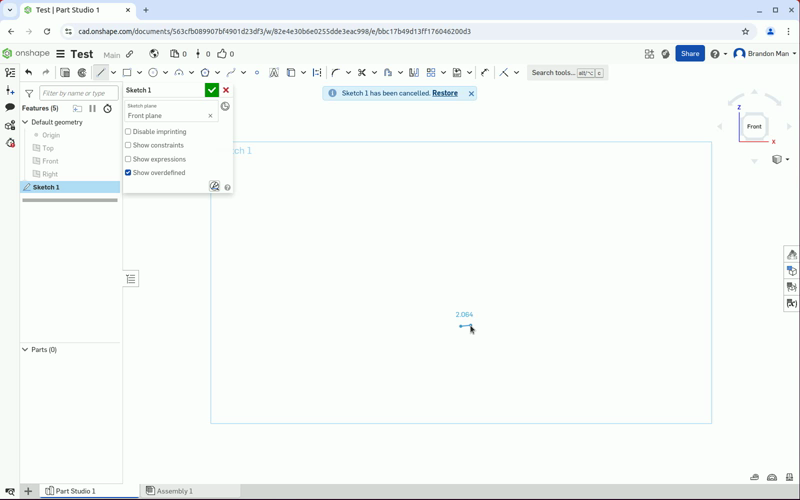
key(a)
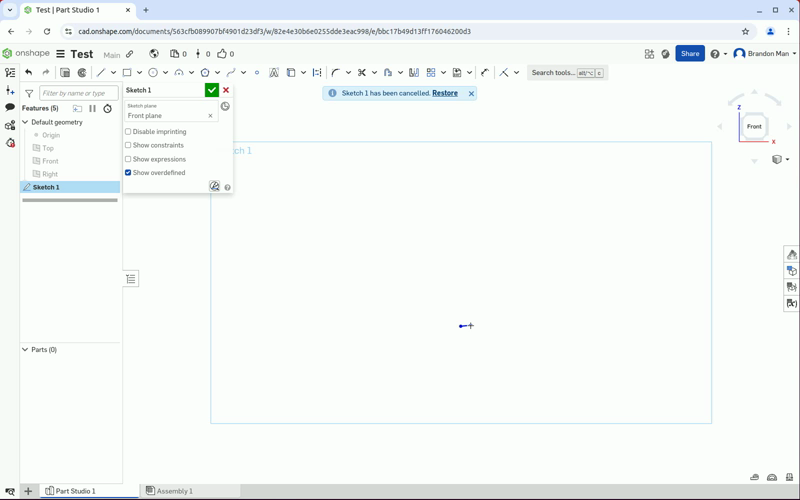
mouse_move(470, 325)
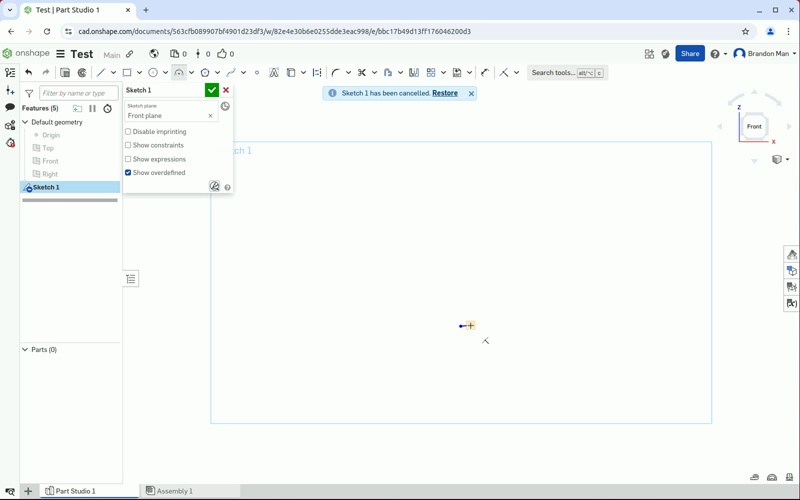
click(470, 325)
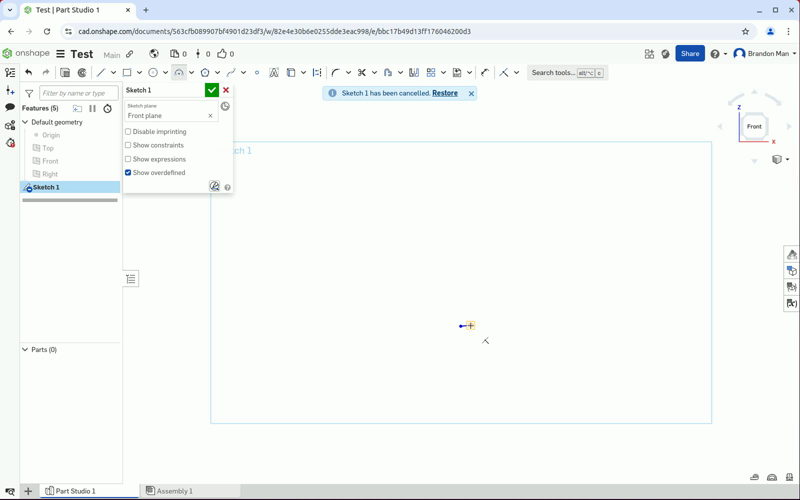
key_down(shift)
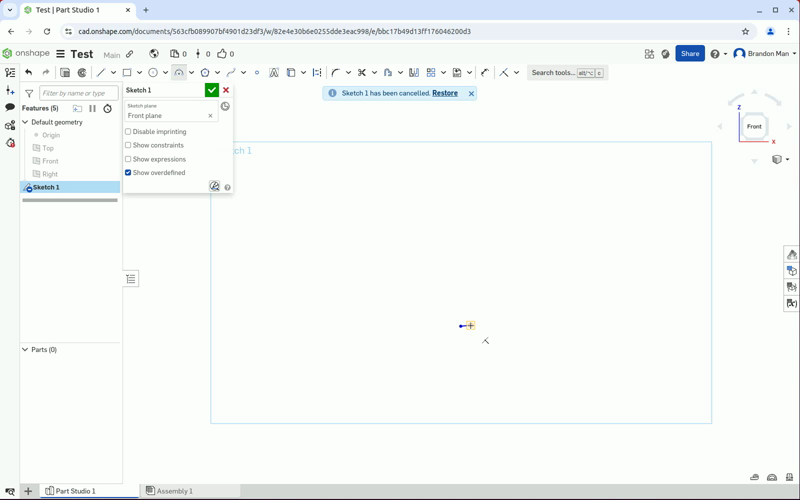
mouse_move(470, 240)
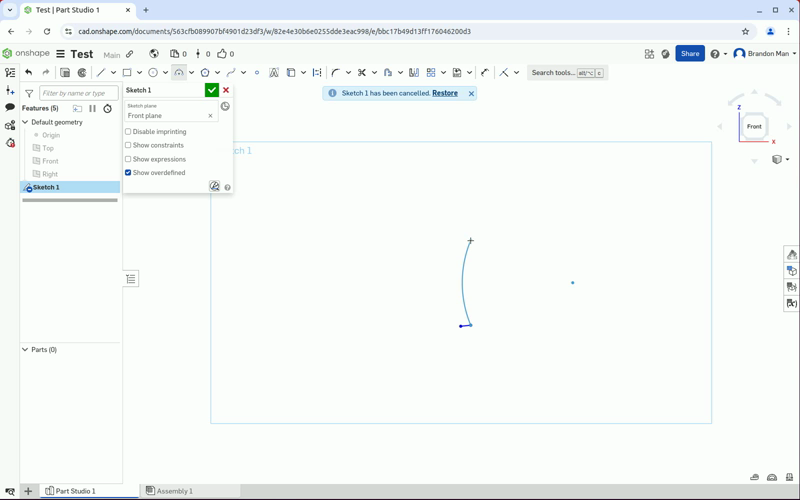
click(470, 240)
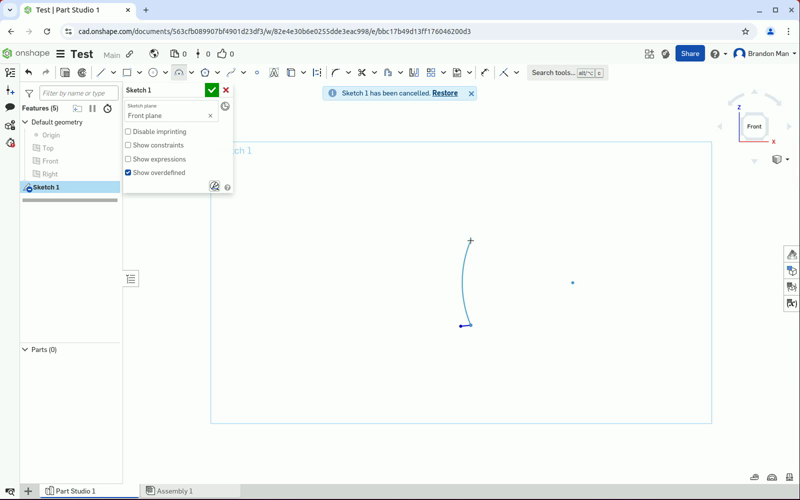
mouse_move(504, 282)
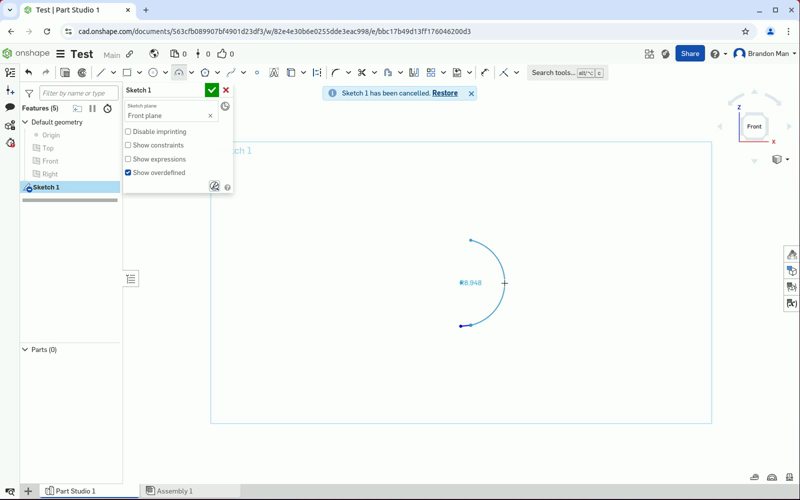
click(504, 282)
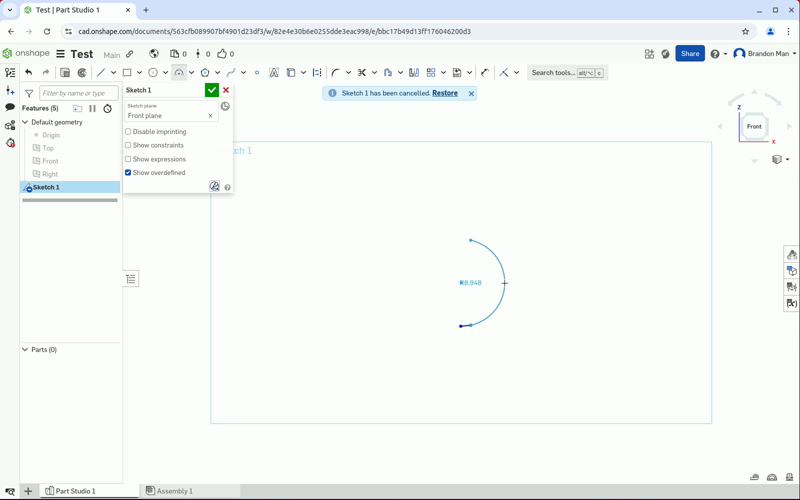
key_up(shift)
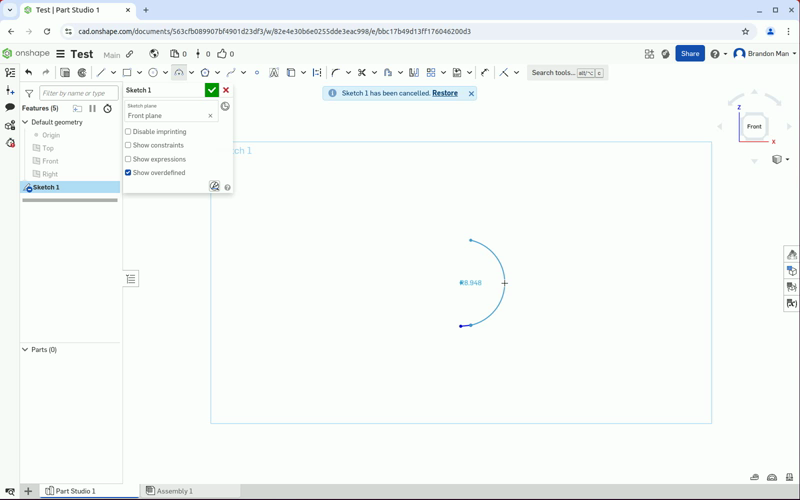
key(esc)
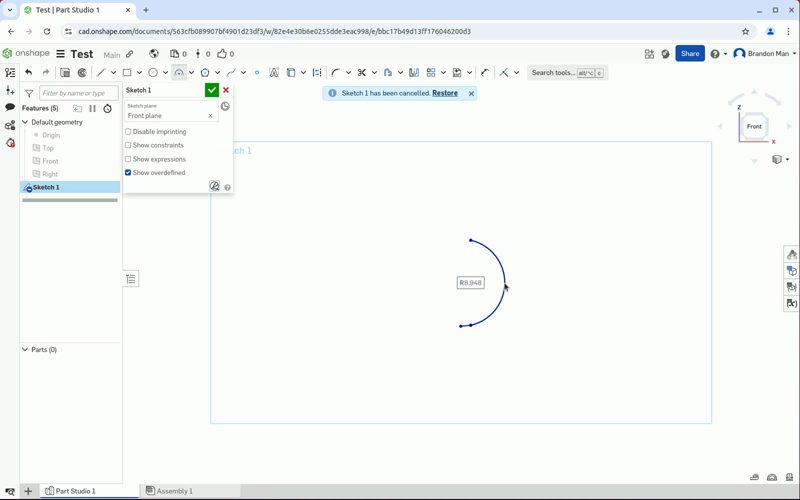
key(l)
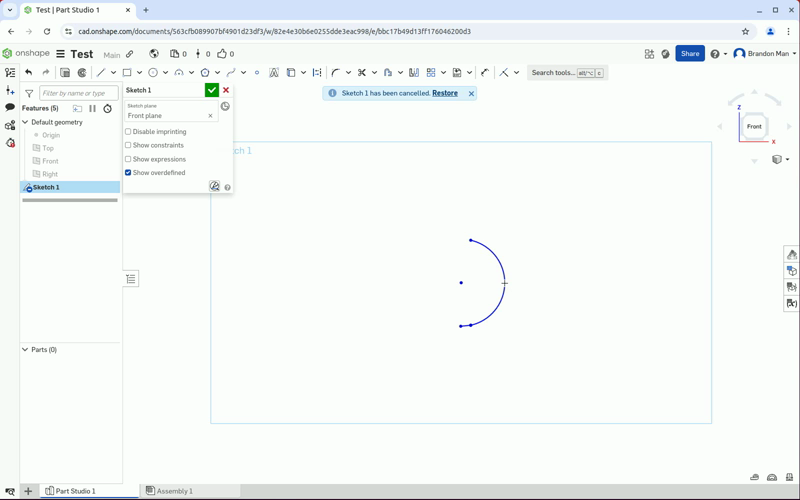
mouse_move(470, 240)
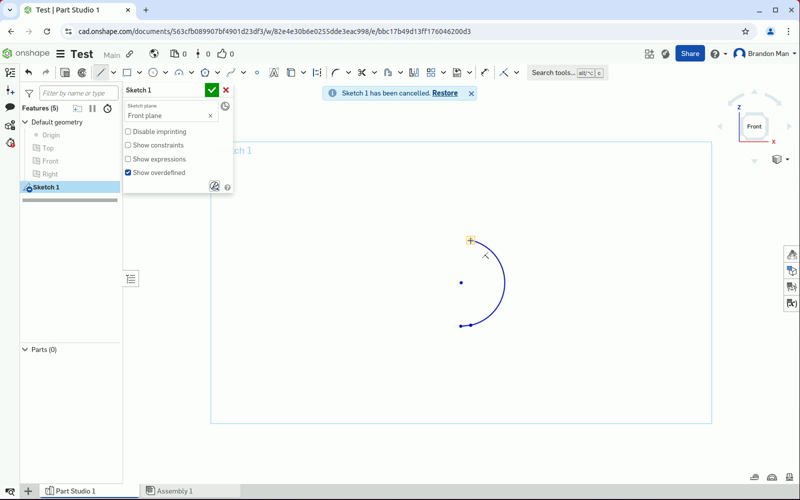
click(470, 240)
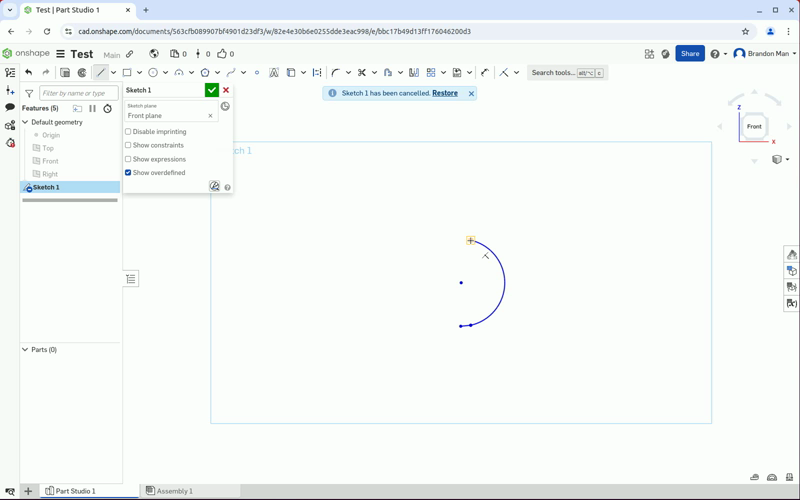
key_down(shift)
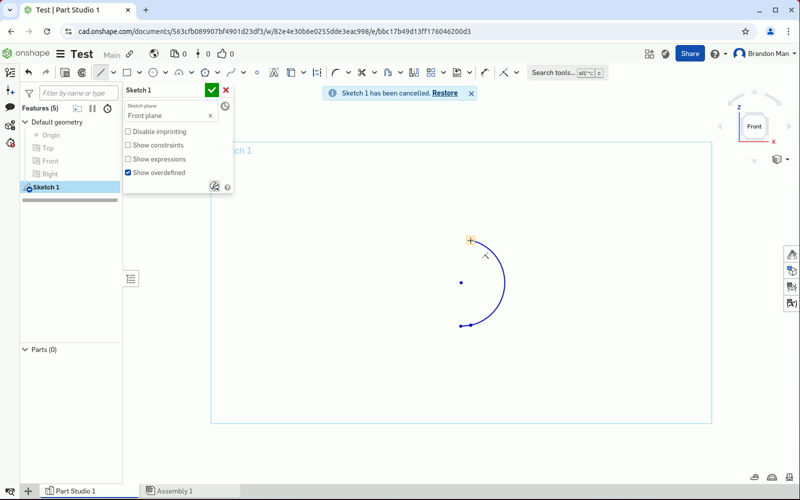
mouse_move(501, 240)
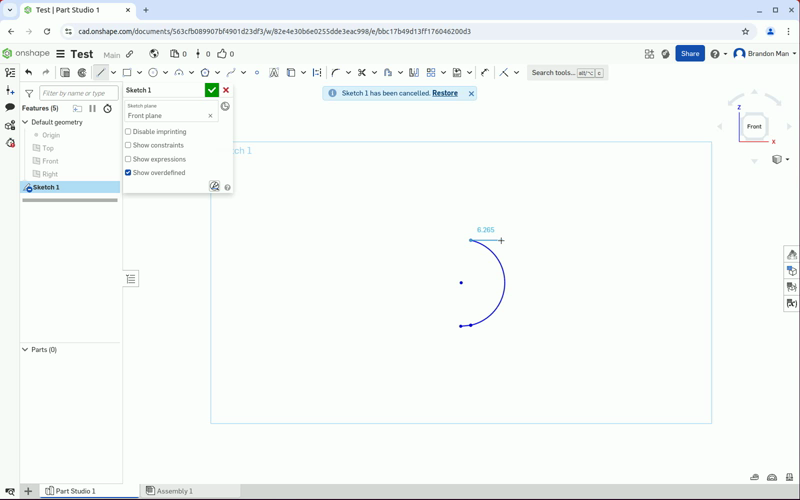
mouse_move(460, 239)
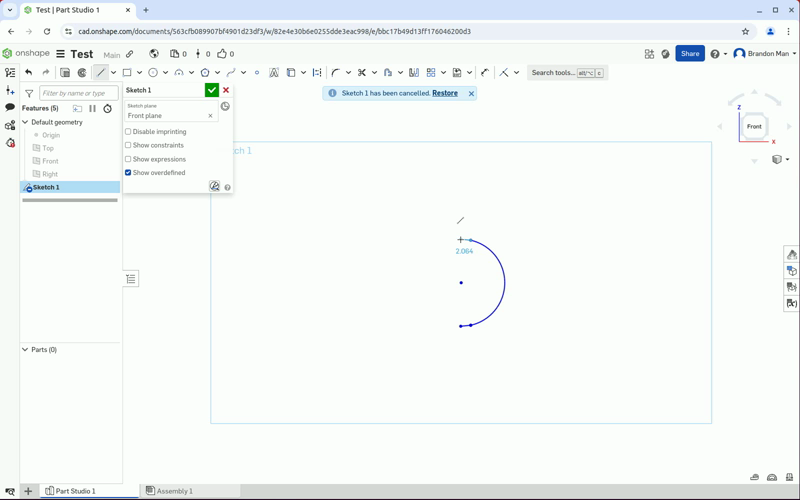
click(460, 239)
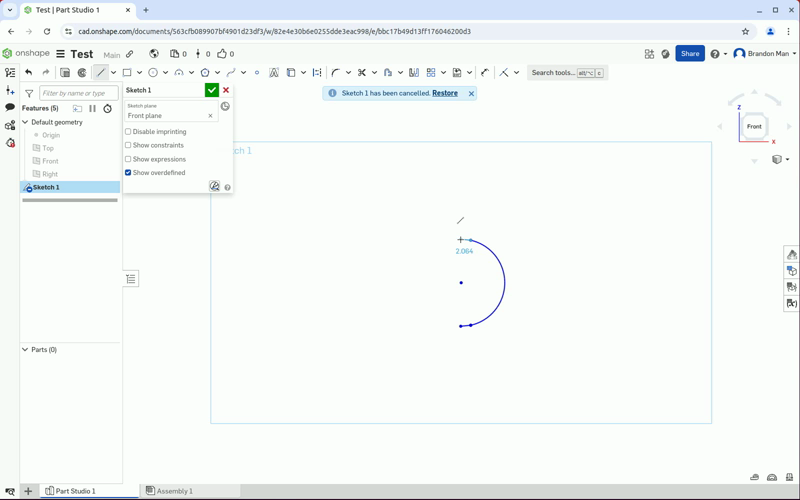
key_up(shift)
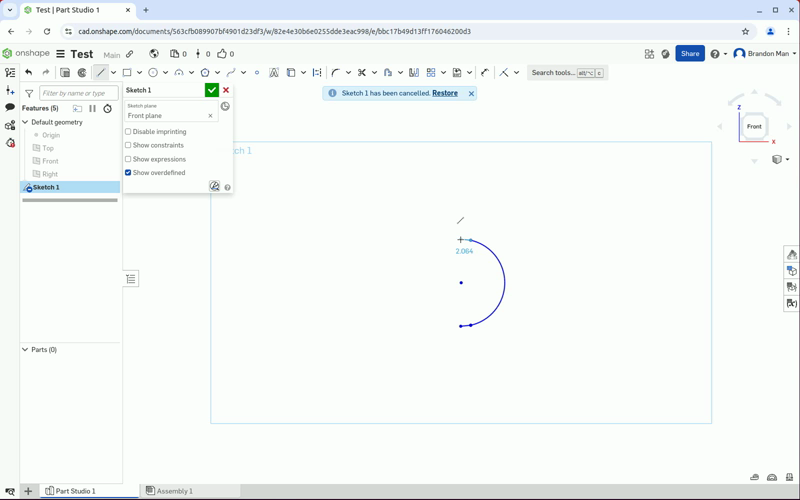
key(esc)
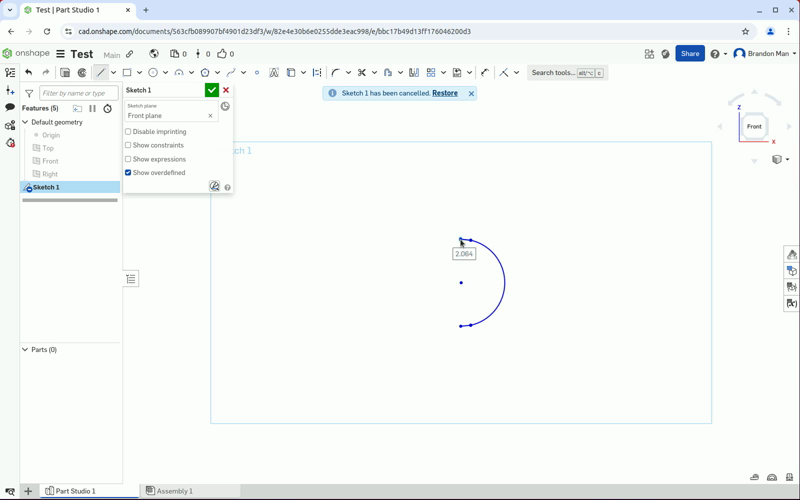
key(a)
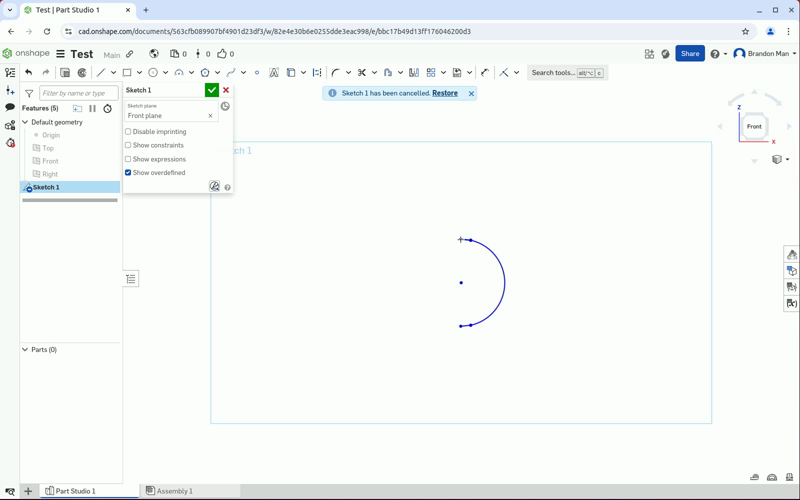
mouse_move(460, 239)
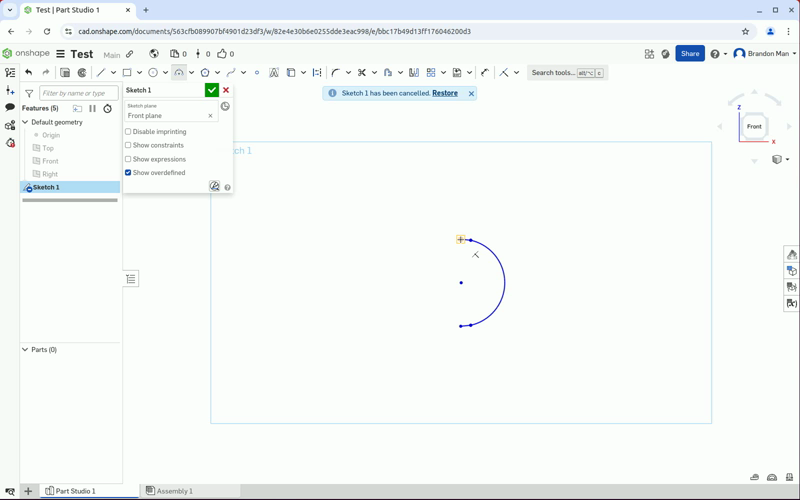
click(460, 239)
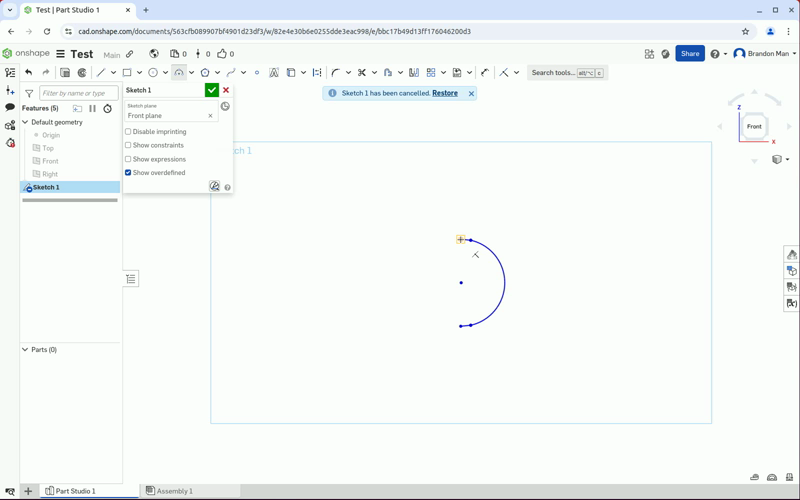
mouse_move(460, 326)
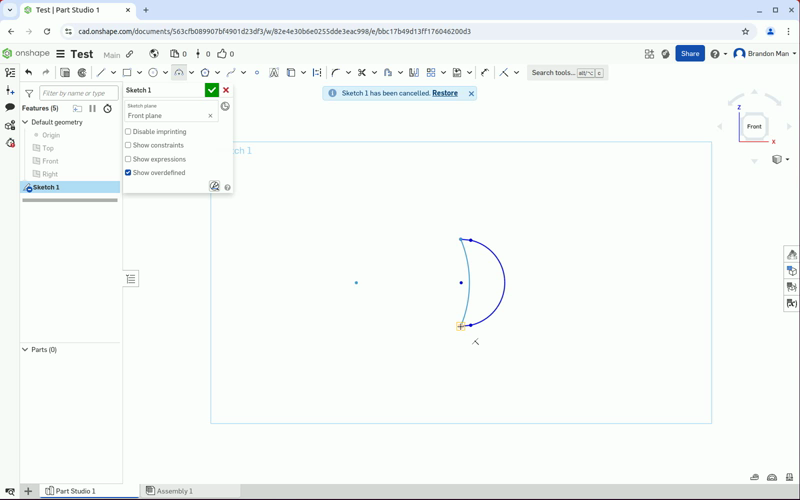
click(460, 326)
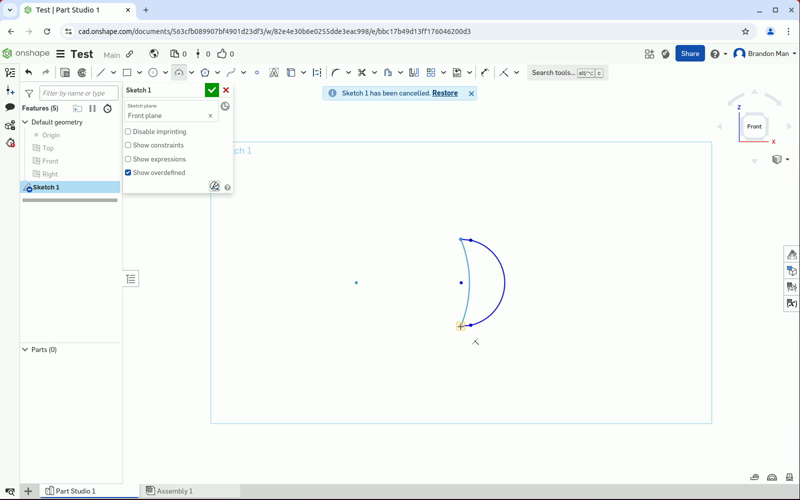
key_down(shift)
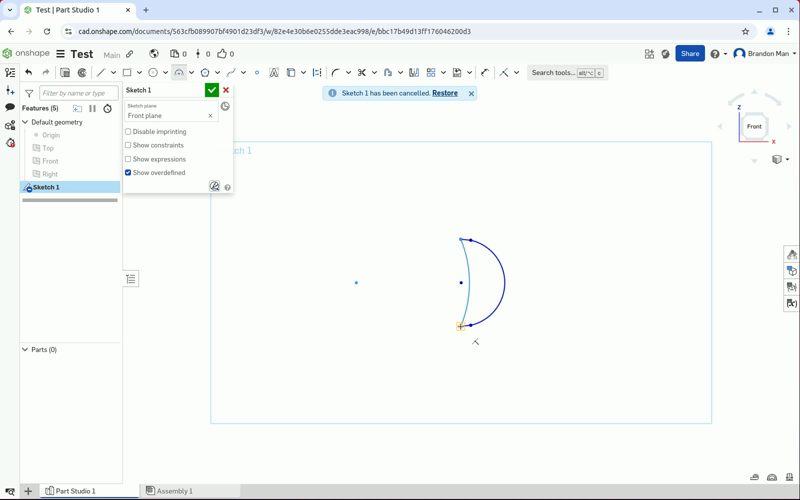
mouse_move(417, 282)
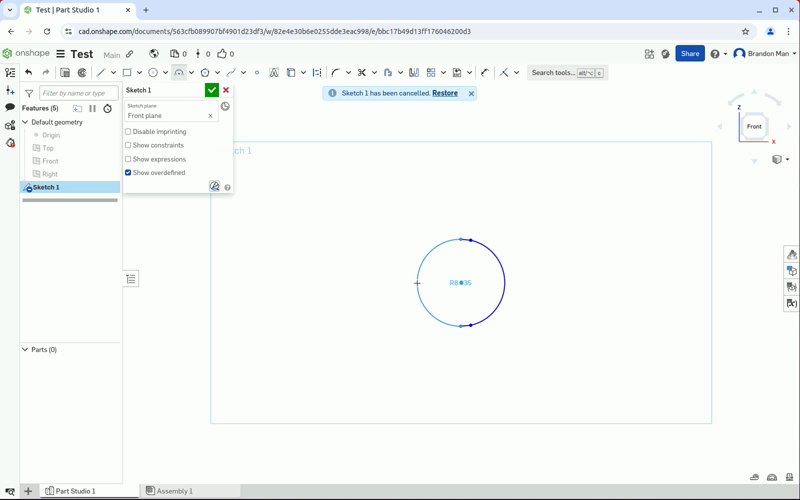
click(417, 282)
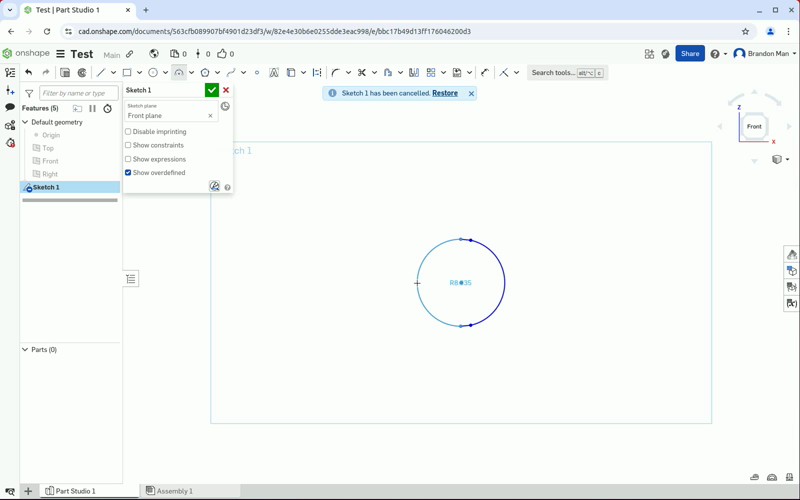
key_up(shift)
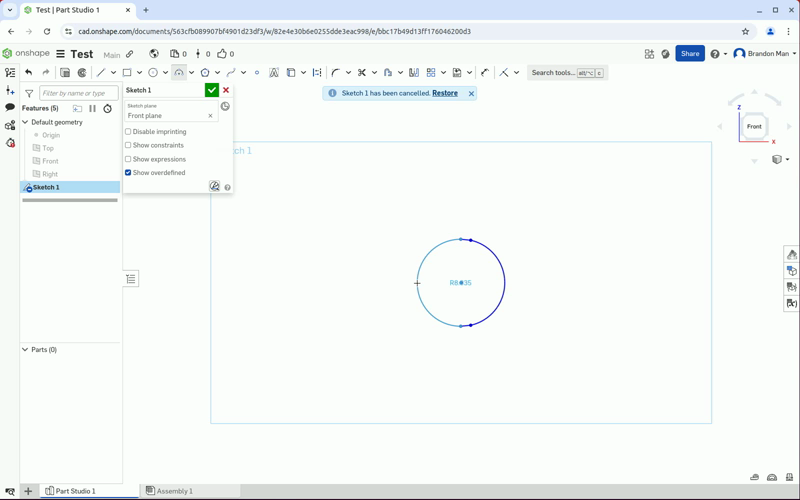
key(esc)
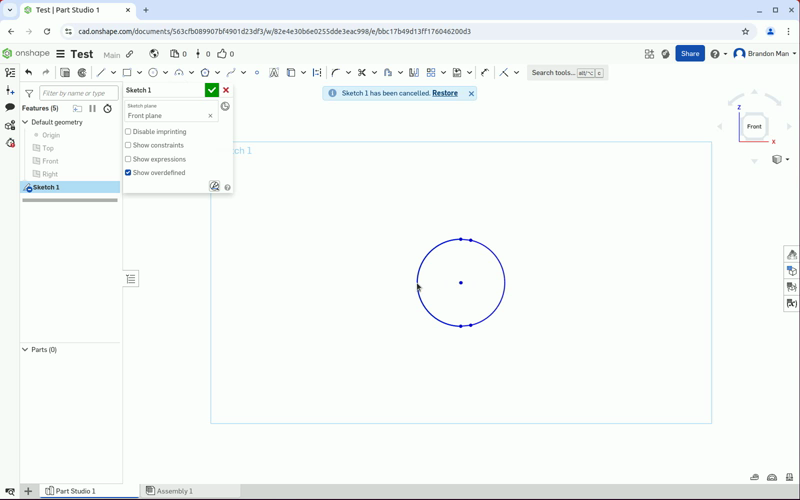
key(c)
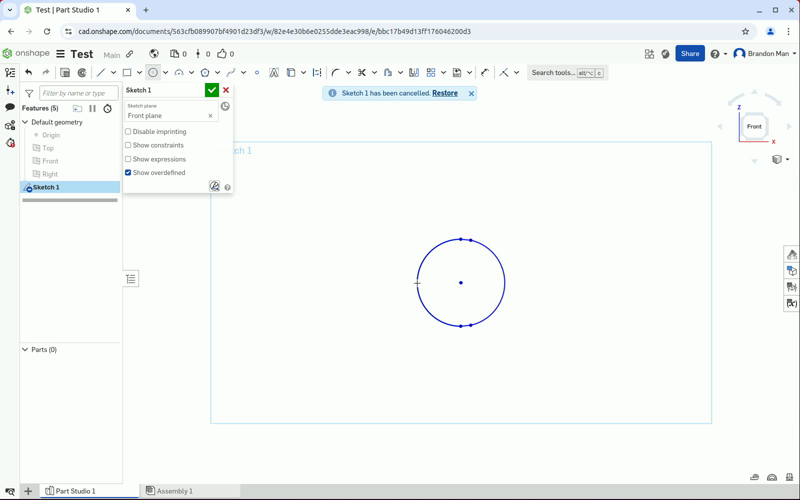
key_down(shift)
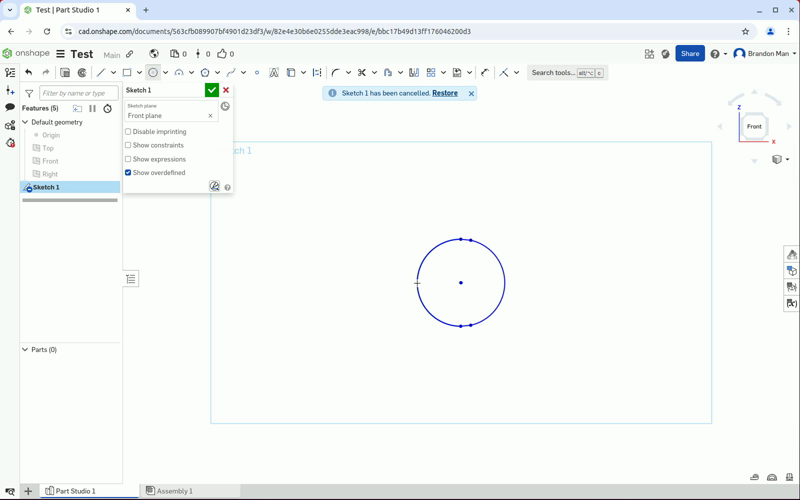
mouse_move(460, 282)
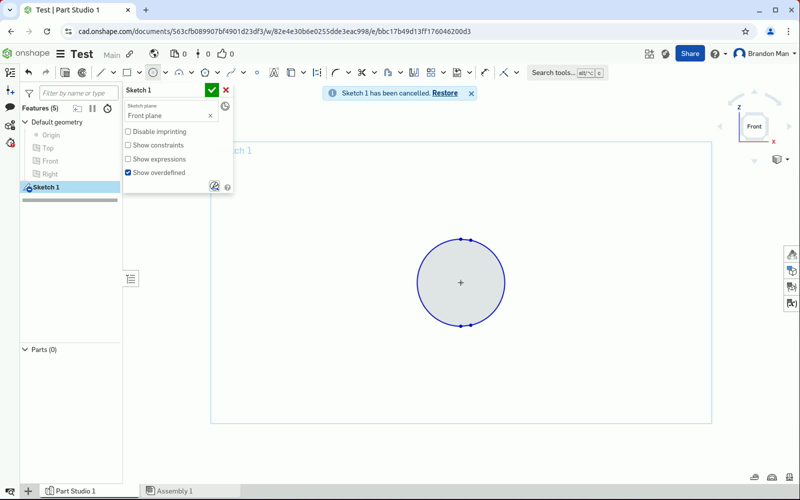
scroll(6)
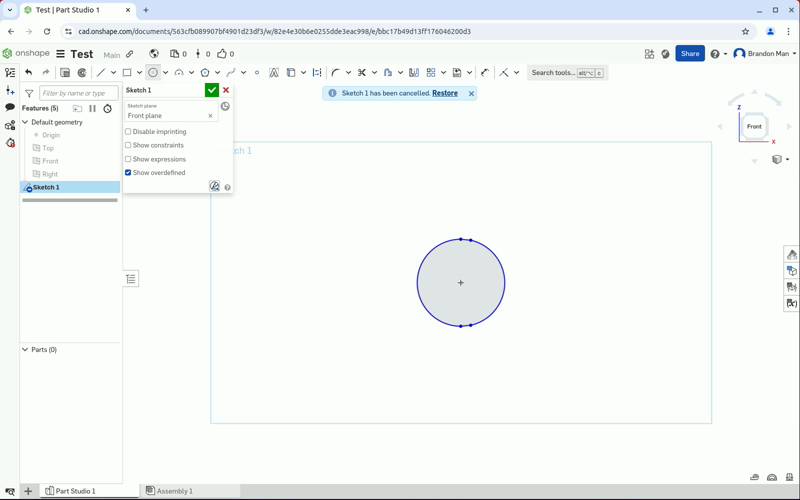
scroll(6)
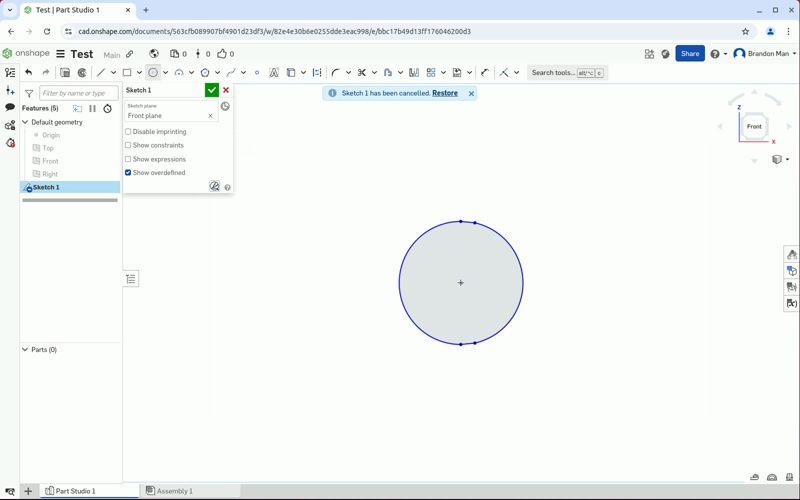
scroll(6)
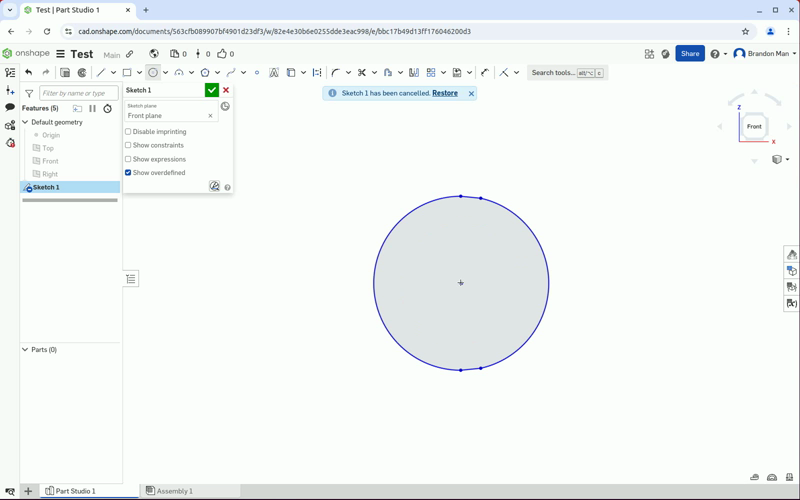
scroll(6)
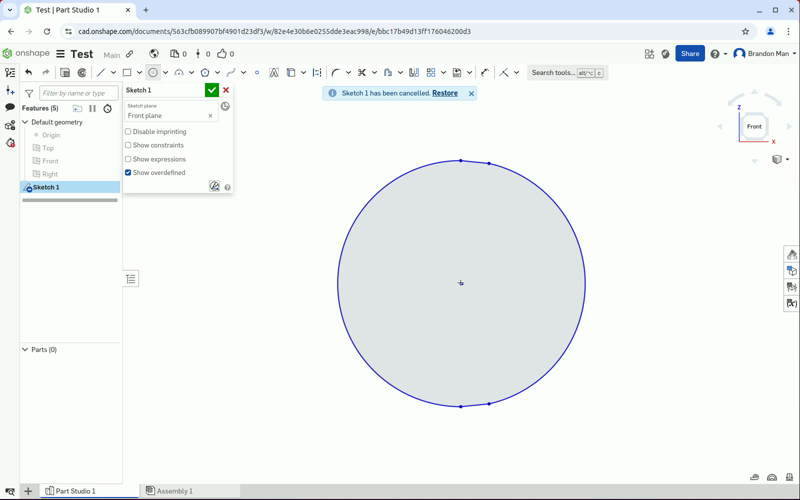
scroll(6)
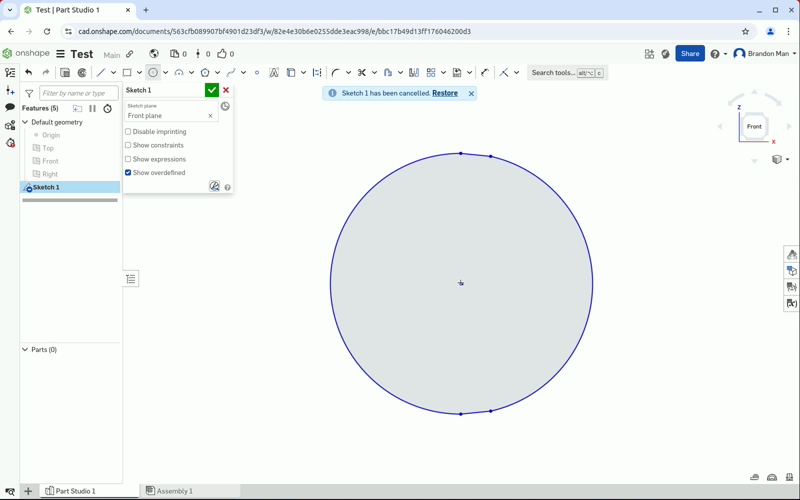
scroll(6)
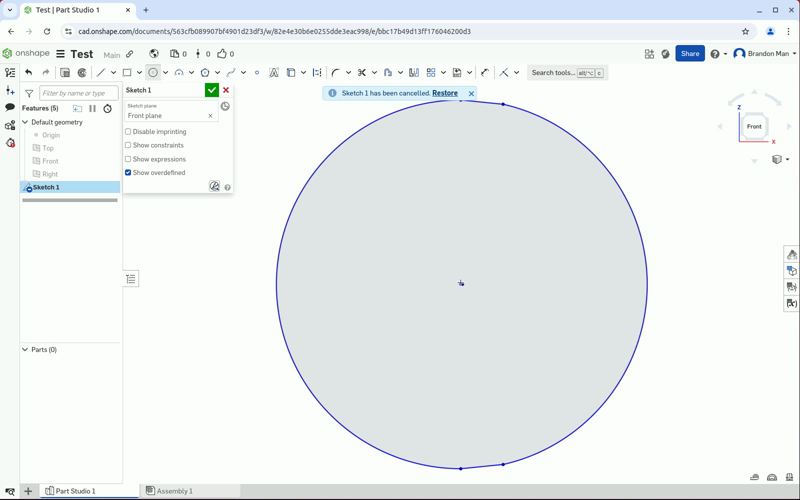
scroll(6)
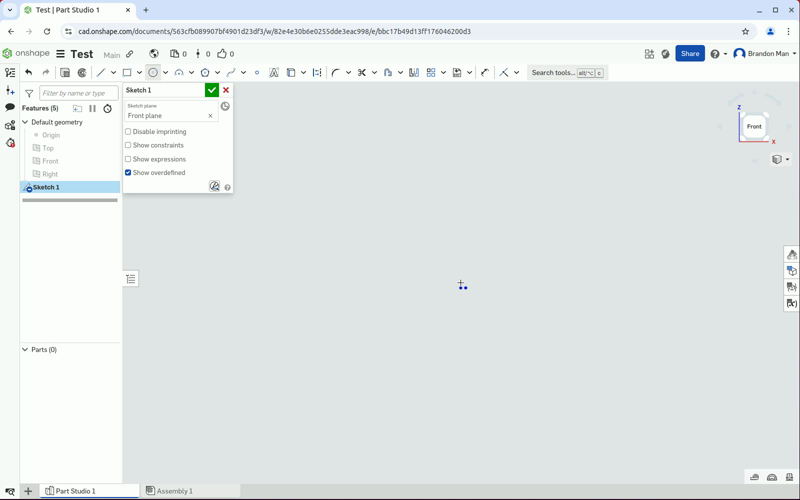
click(460, 282)
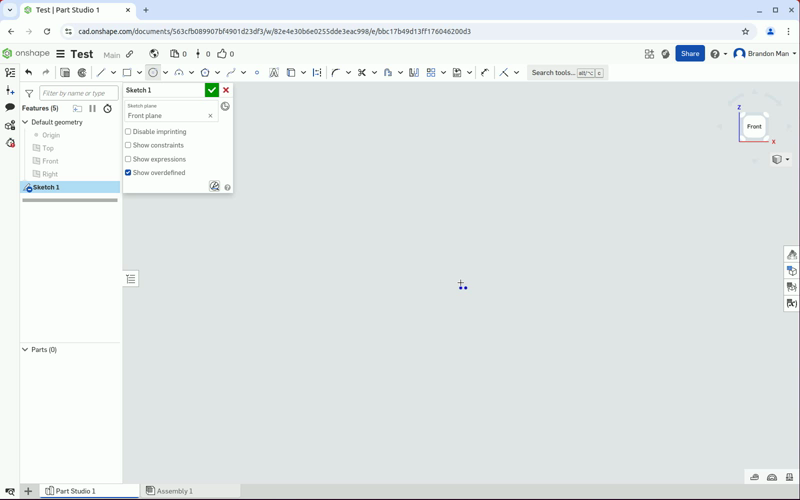
scroll(-6)
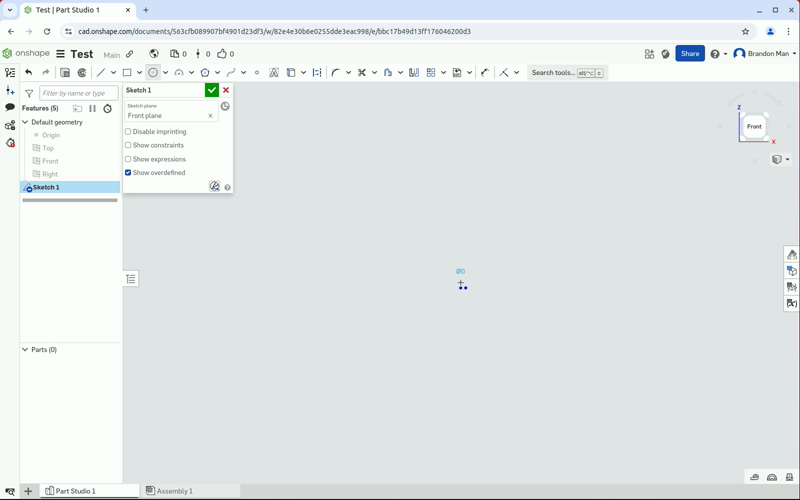
scroll(-6)
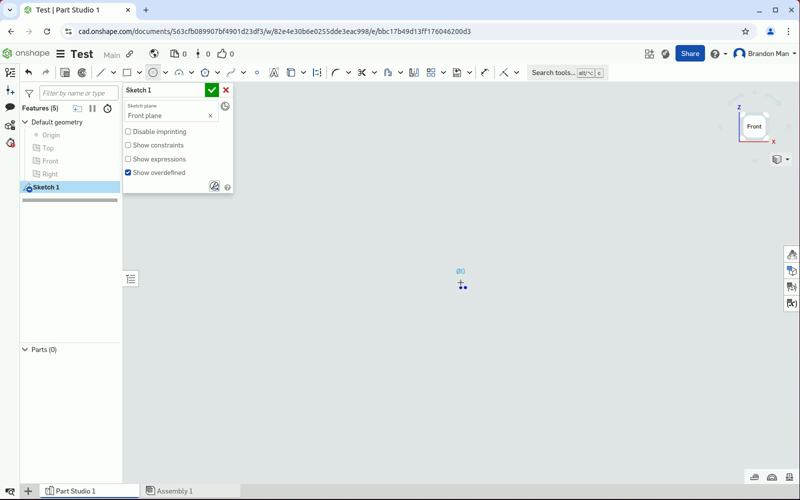
scroll(-6)
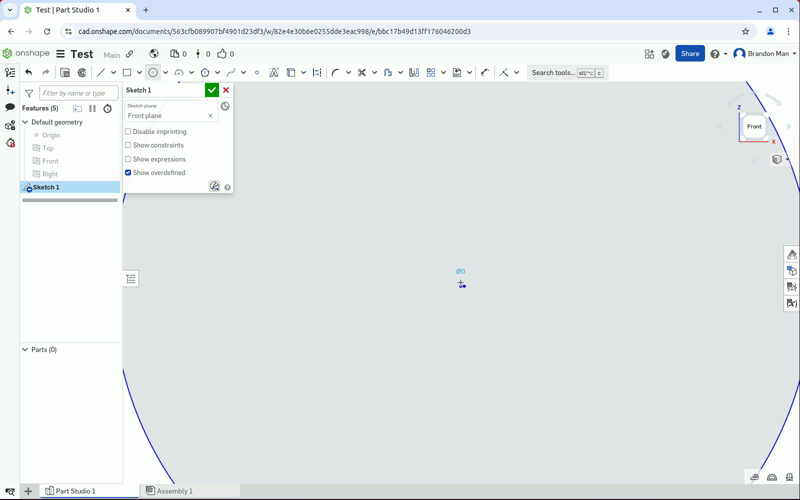
scroll(-6)
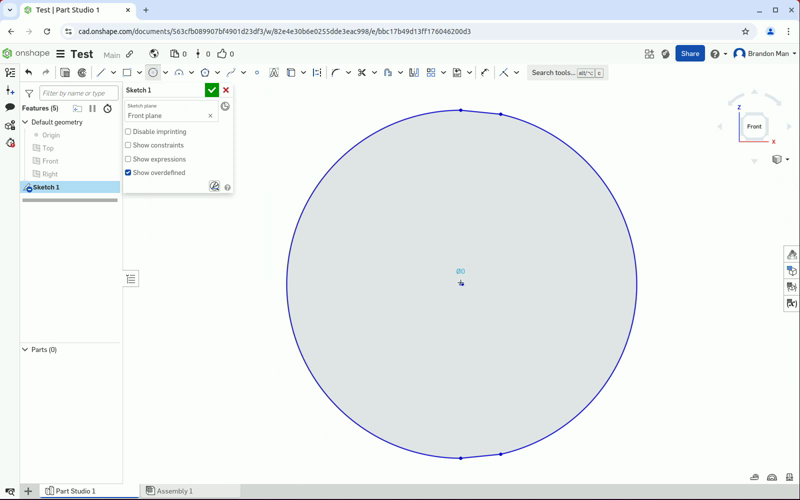
scroll(-6)
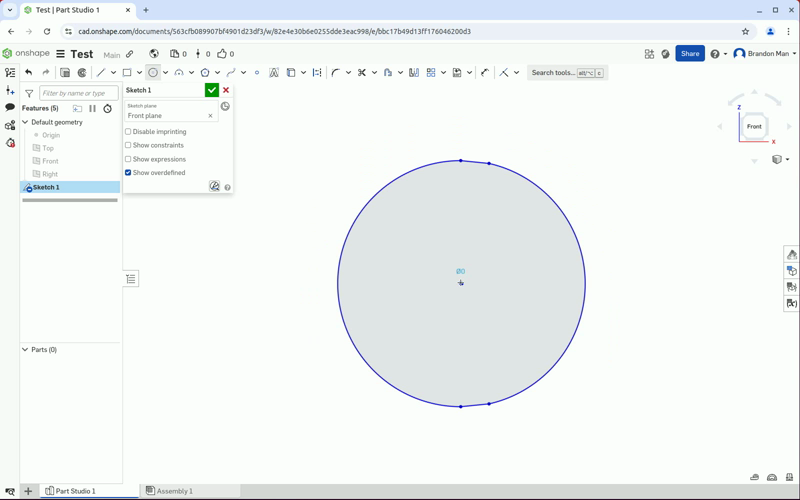
scroll(-6)
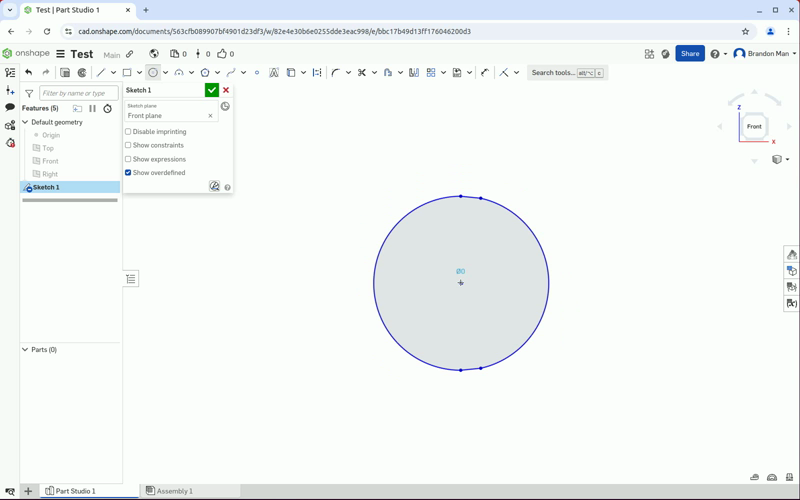
scroll(-6)
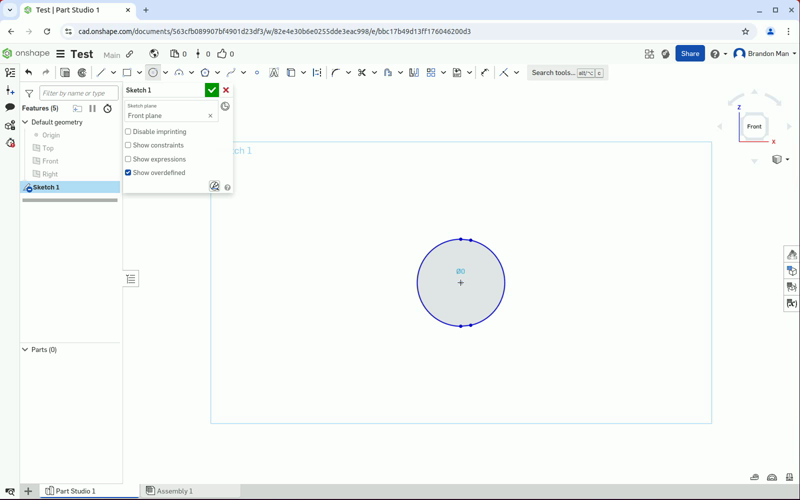
key_up(shift)
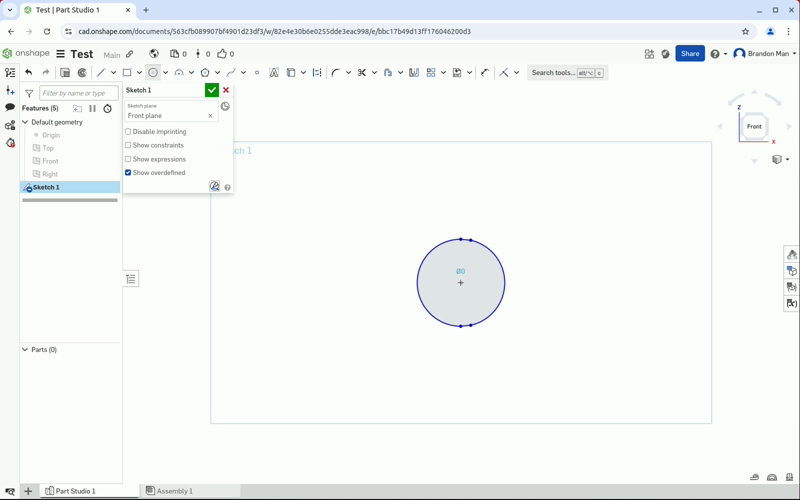
mouse_move(491, 282)
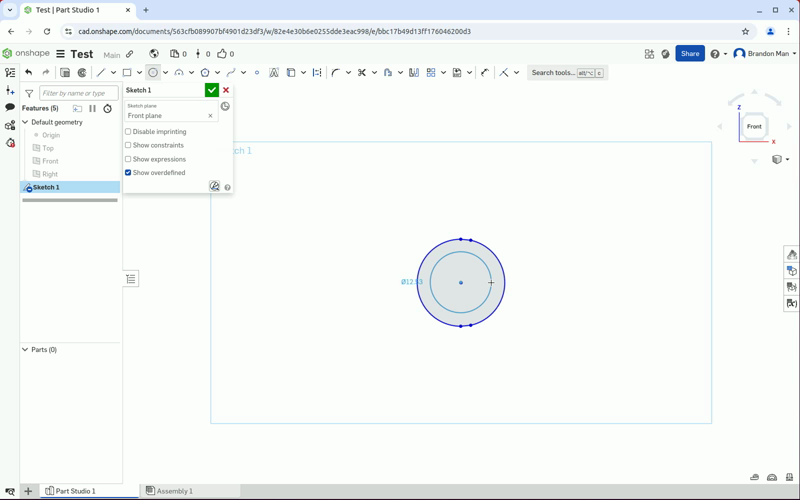
click(491, 282)
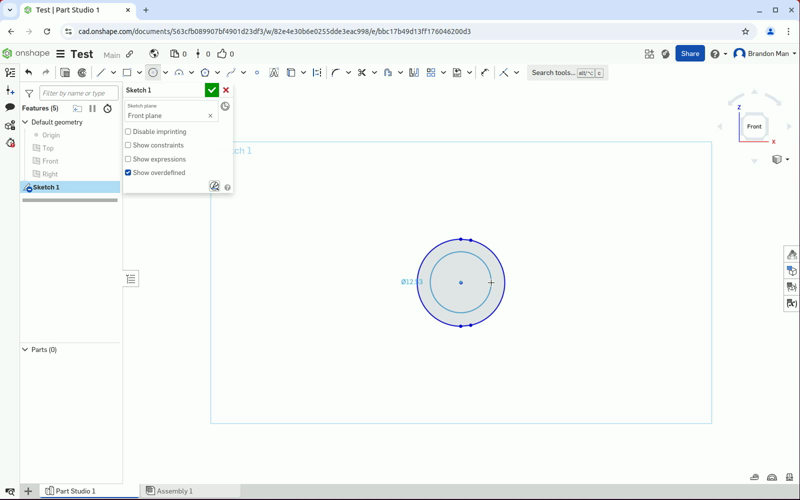
key(esc)
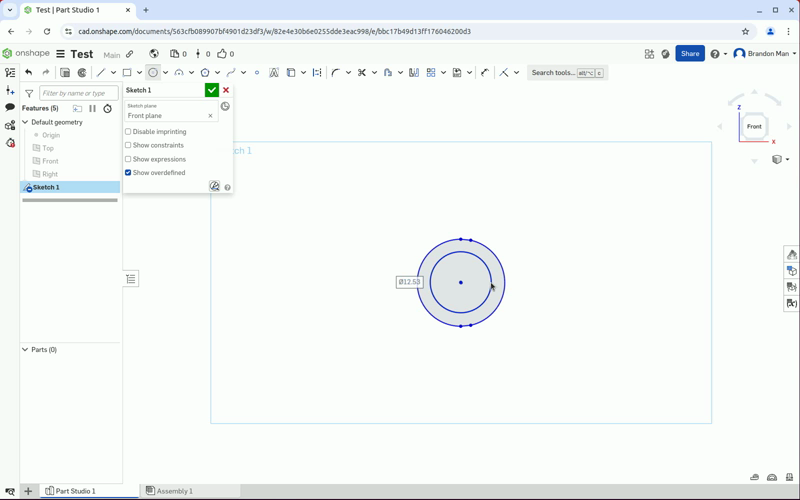
mouse_move(472, 247)
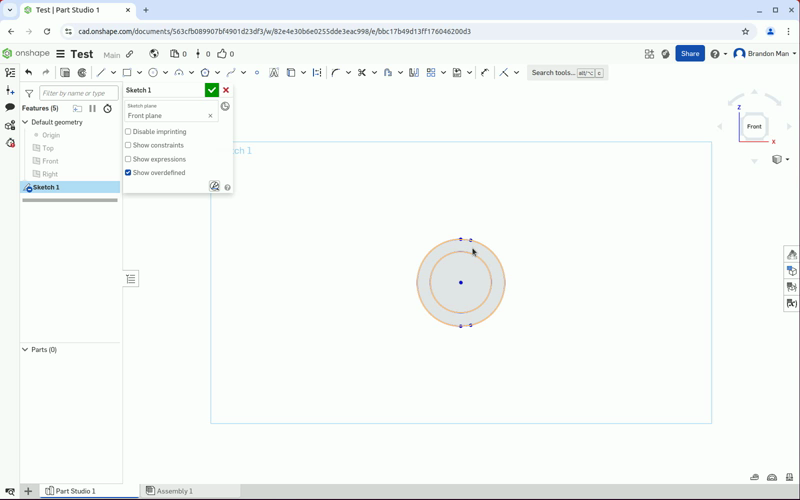
click(472, 247)
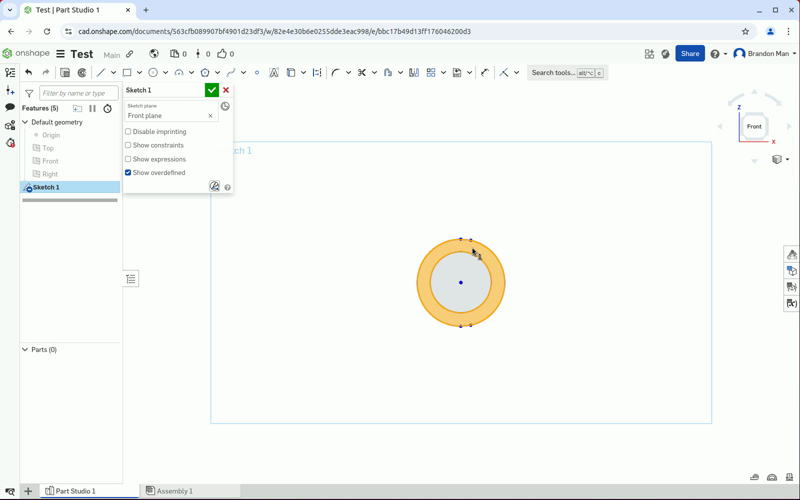
mouse_move(73, 352)
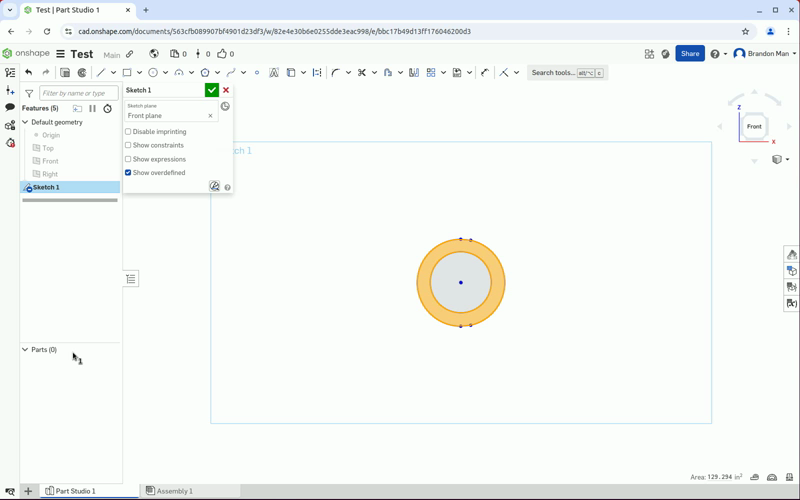
key(shift+y)
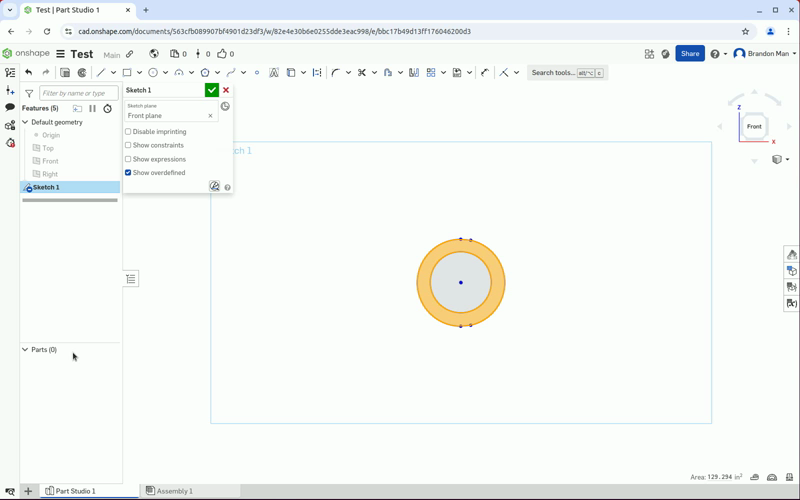
key(shift+e)
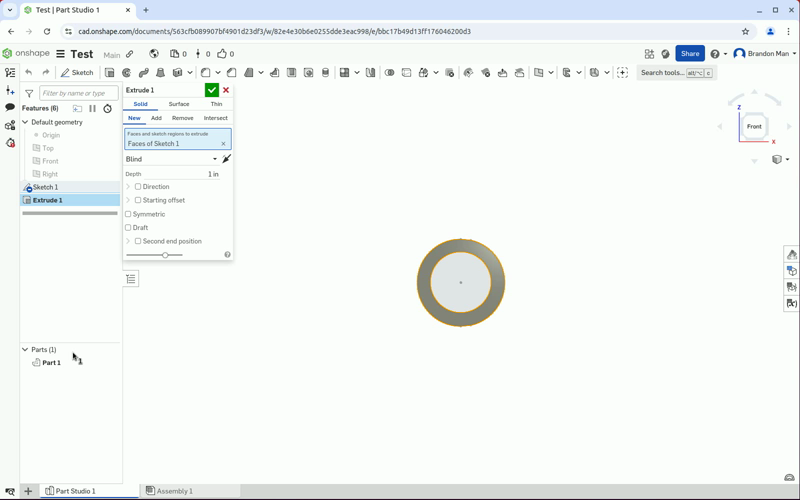
mouse_move(143, 106)
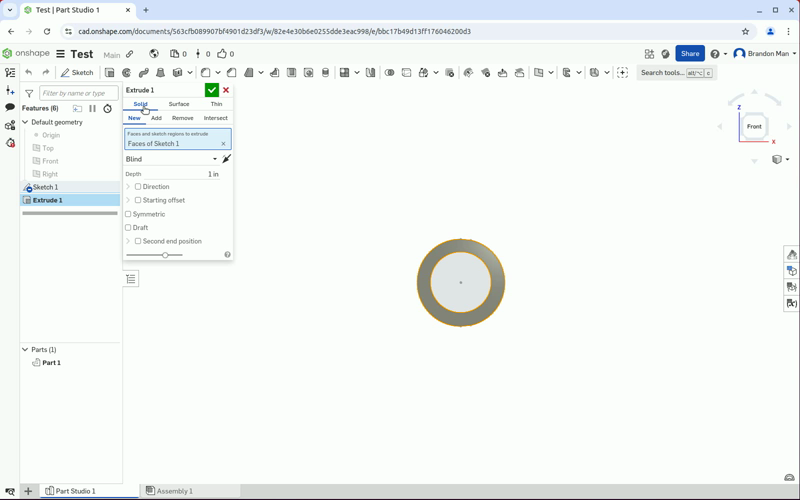
click(143, 106)
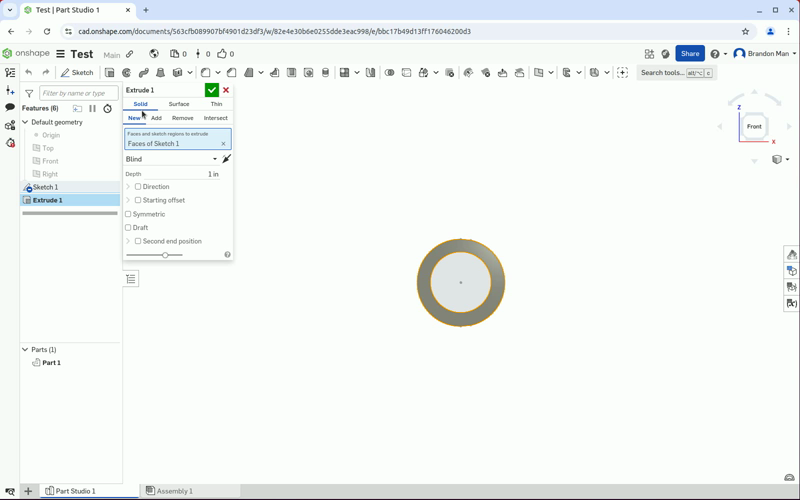
mouse_move(137, 120)
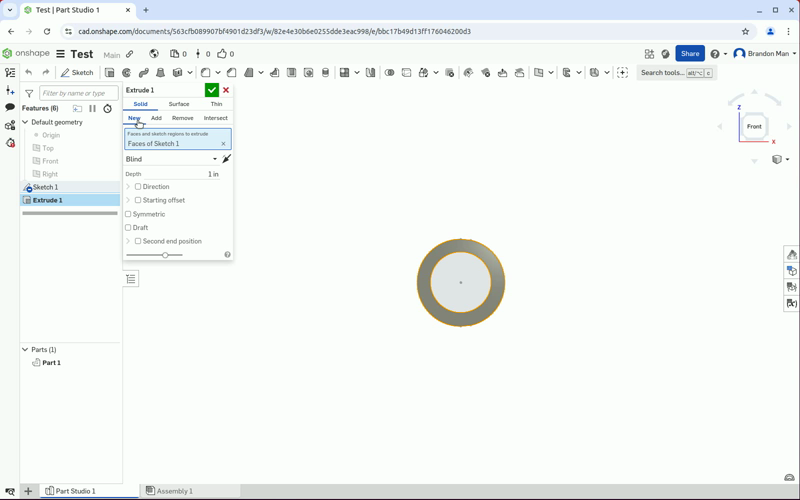
click(137, 120)
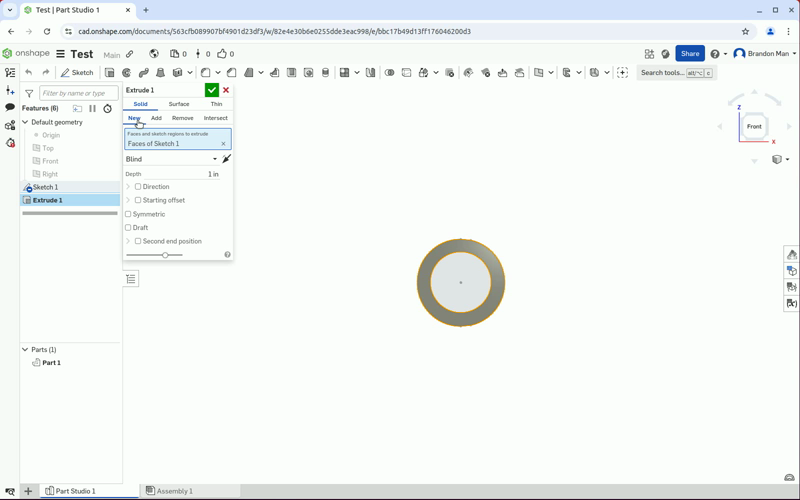
key(tab, 4)
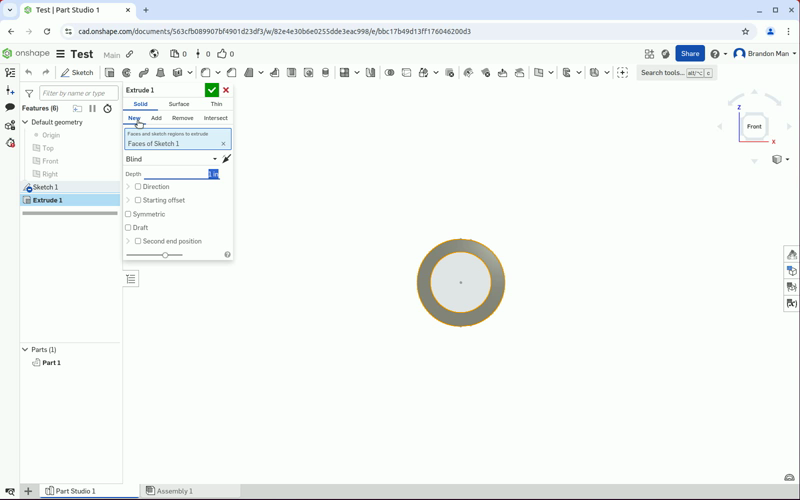
text(14.683)
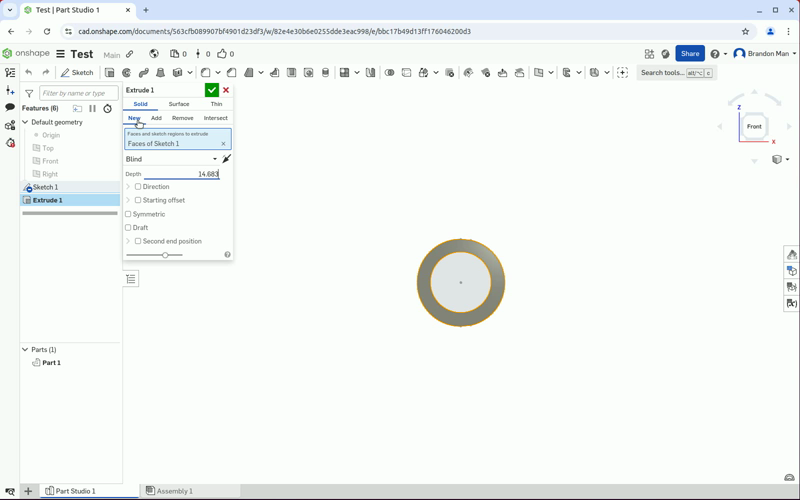
key(enter)
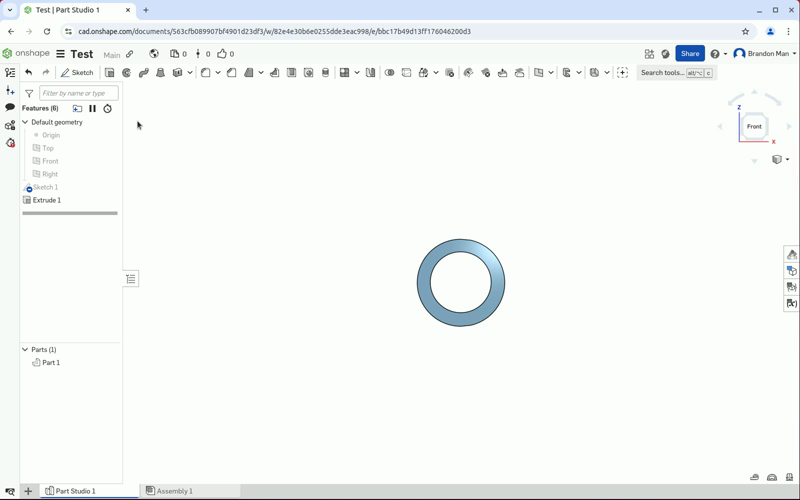
key(shift+h)
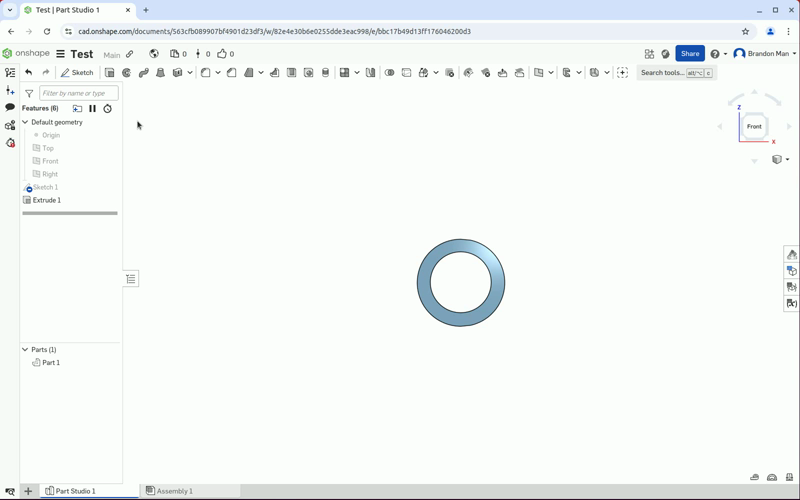
key(shift+h)
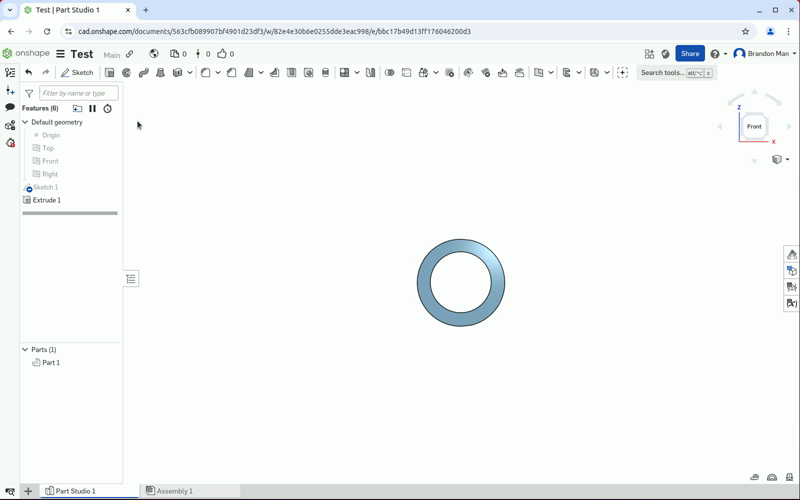
mouse_move(73, 189)
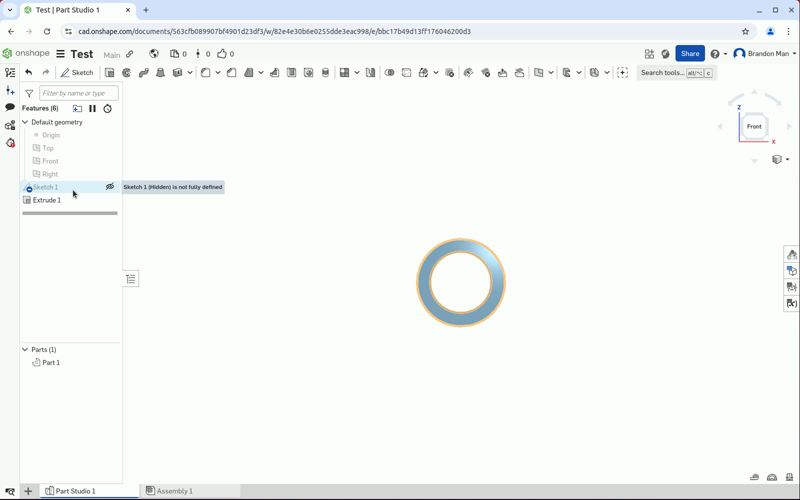
click(73, 189)
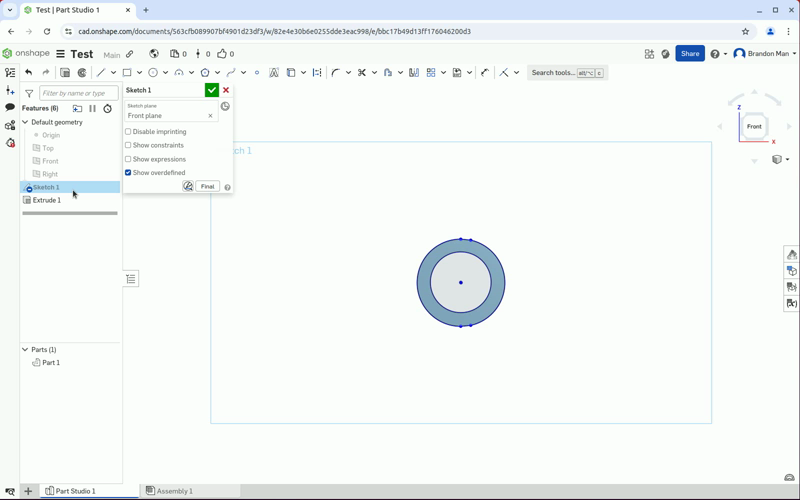
mouse_move(229, 92)
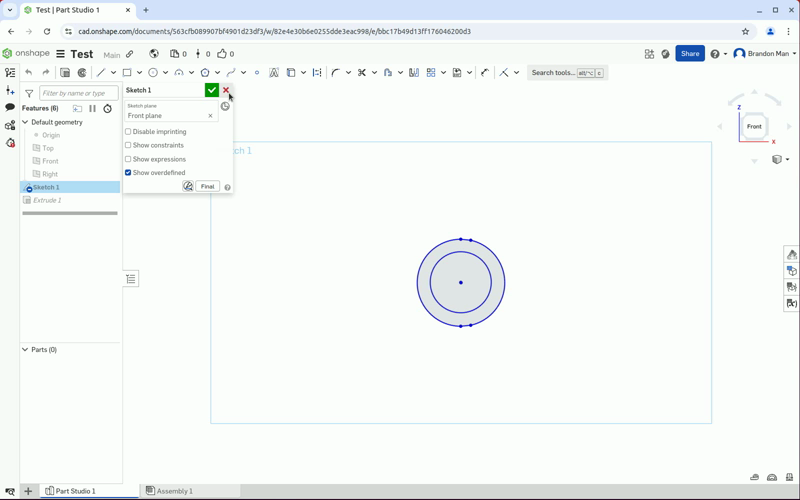
click(229, 92)
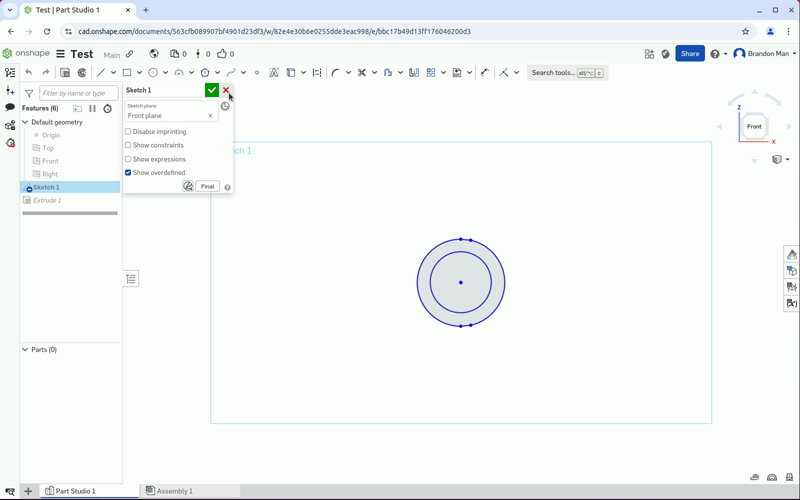
key(shift+s)
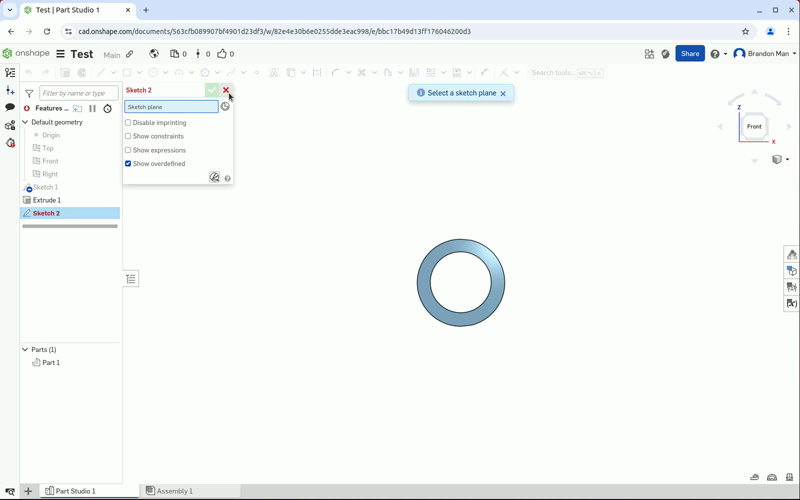
mouse_move(73, 163)
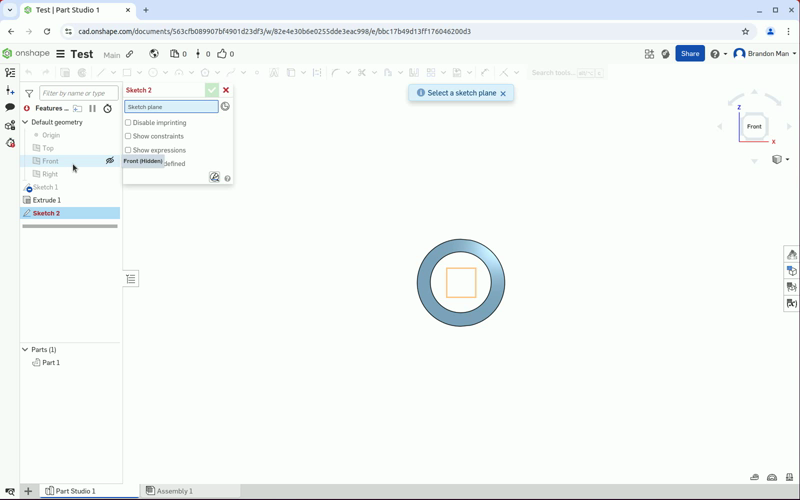
click(73, 163)
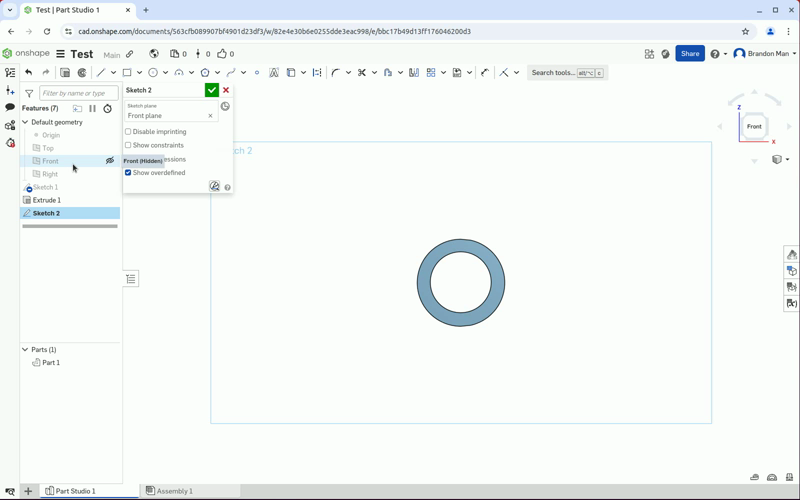
mouse_move(73, 352)
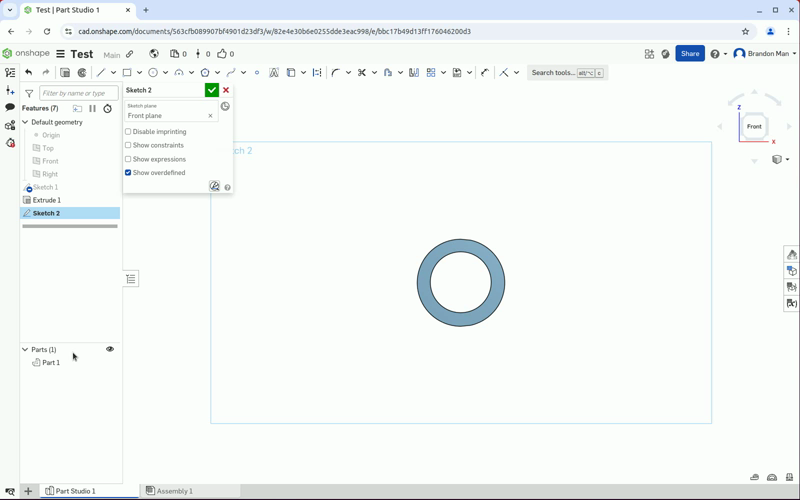
key(y)
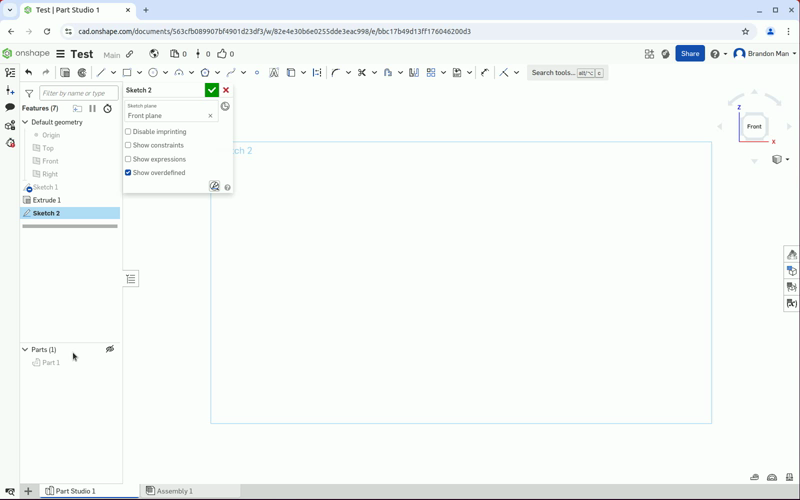
key(c)
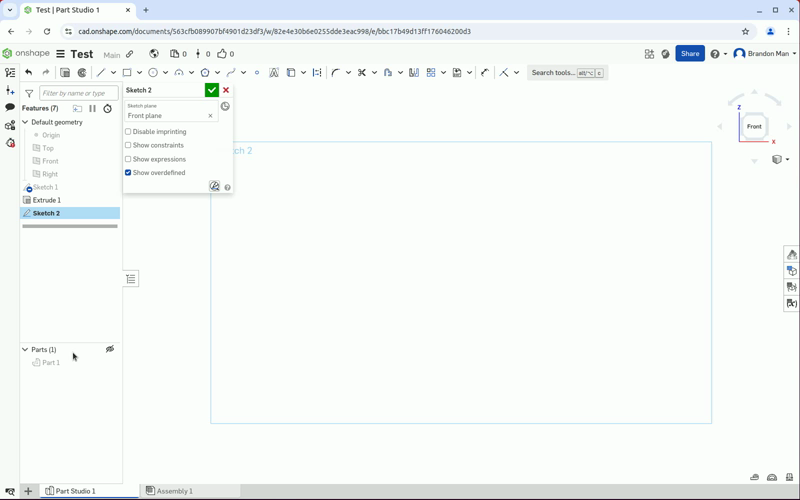
key_down(shift)
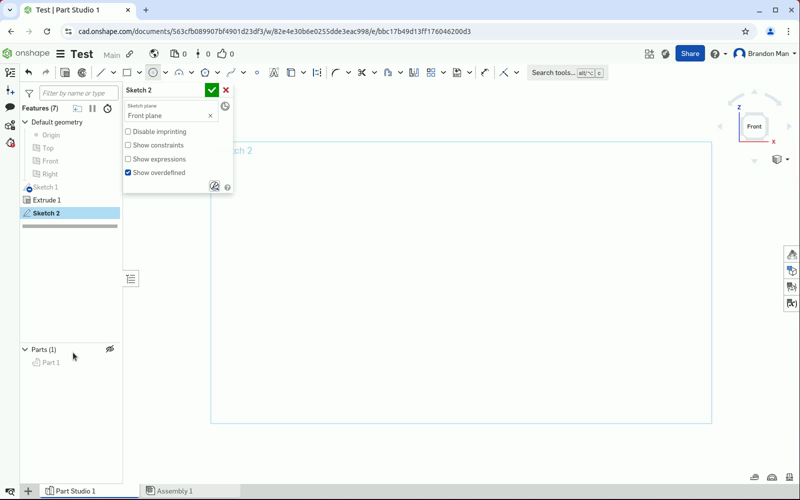
mouse_move(539, 282)
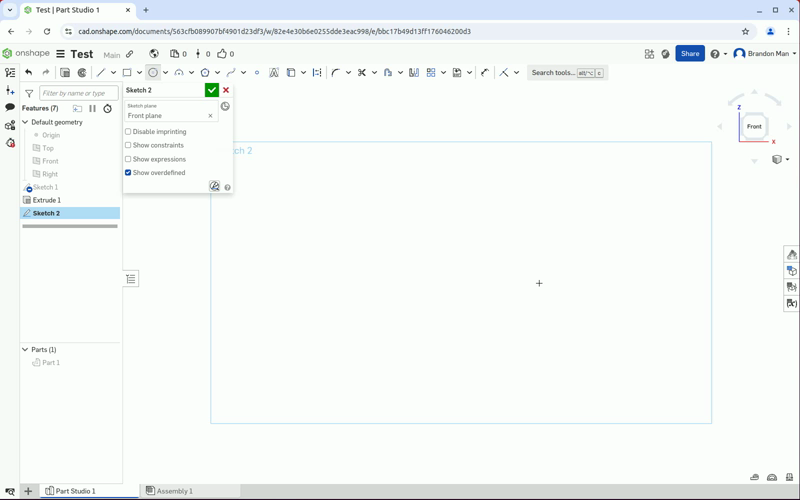
click(539, 282)
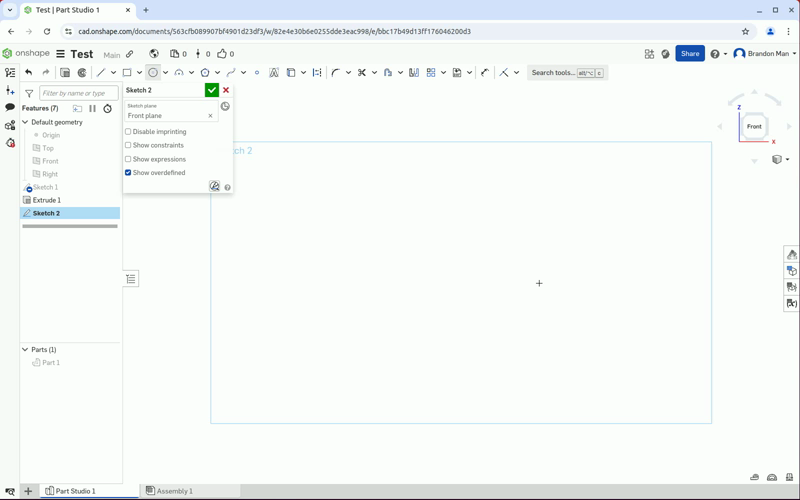
key_up(shift)
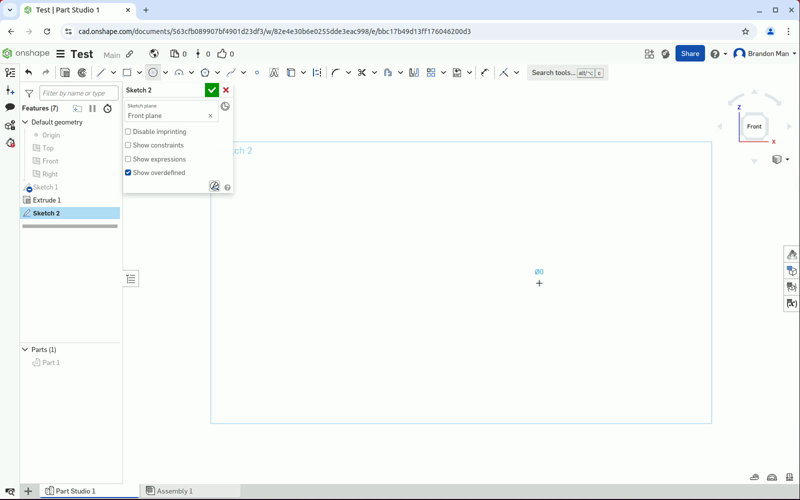
mouse_move(574, 282)
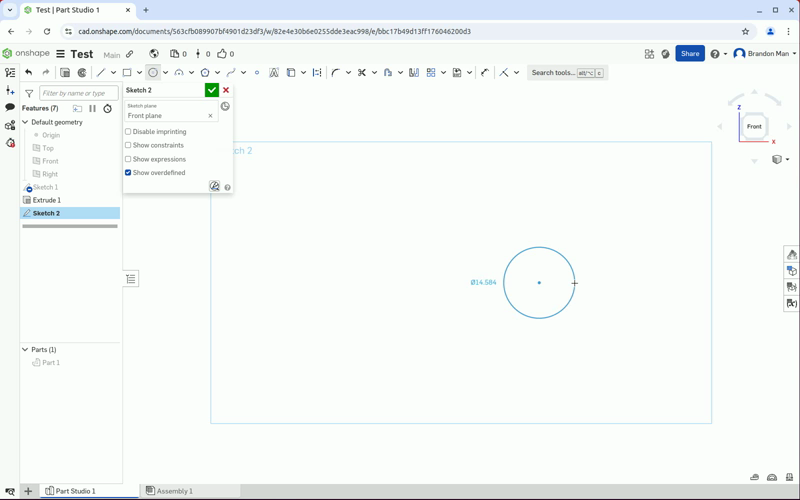
click(574, 282)
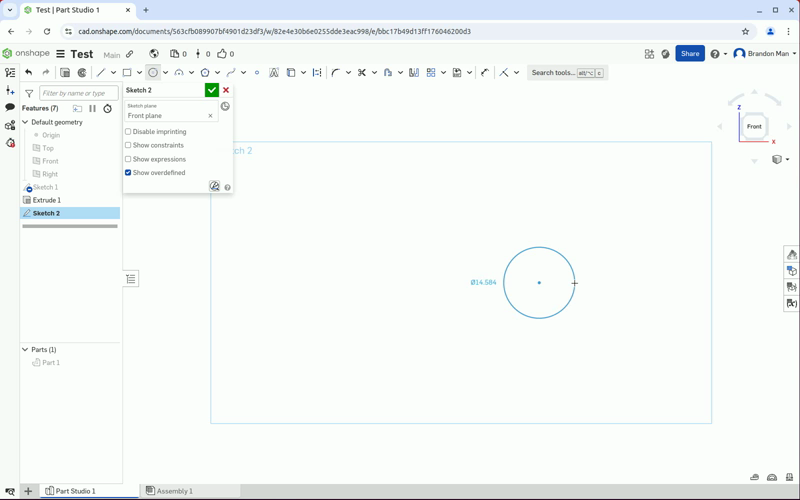
key(esc)
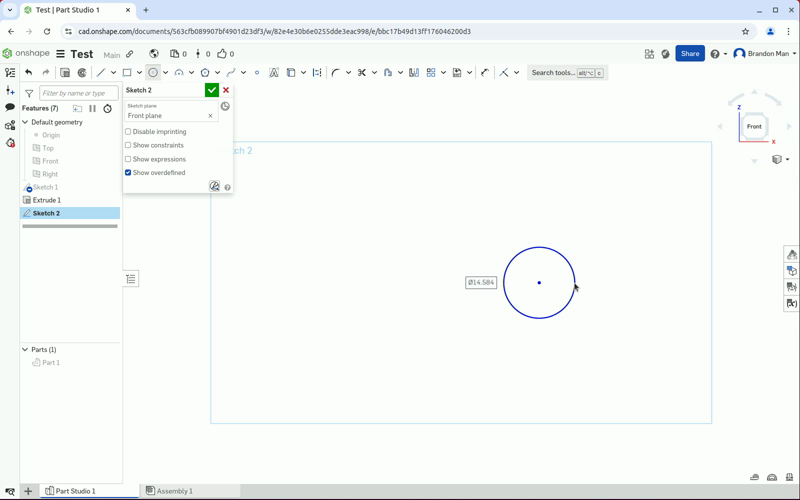
key(c)
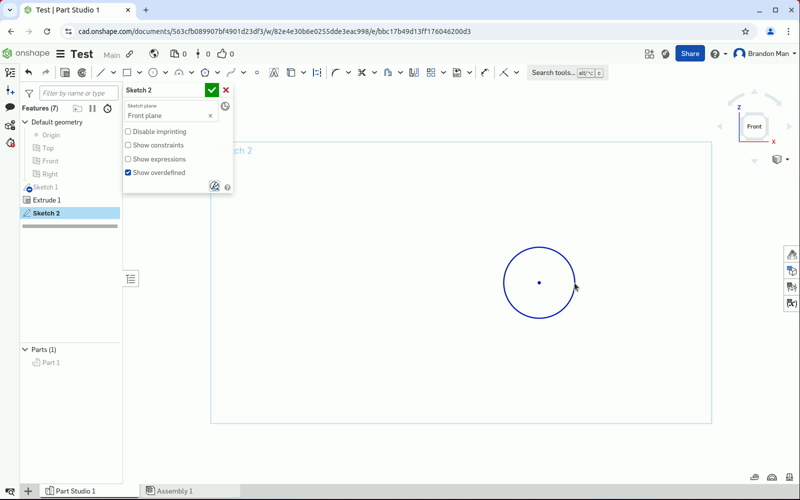
key_down(shift)
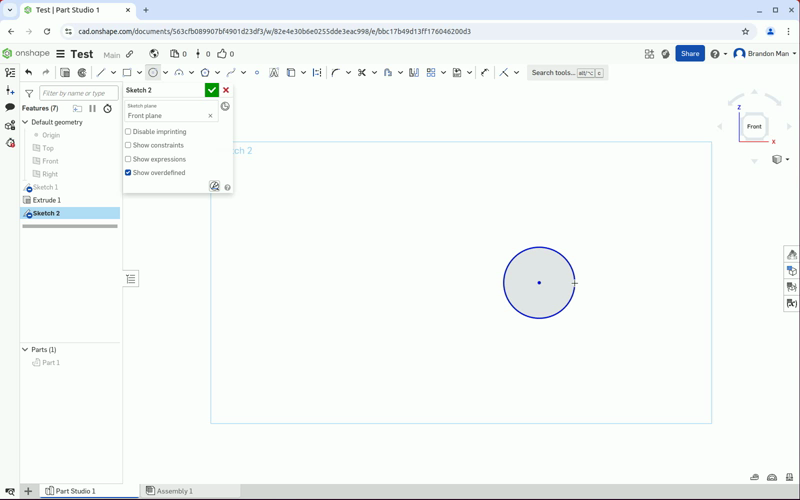
mouse_move(539, 282)
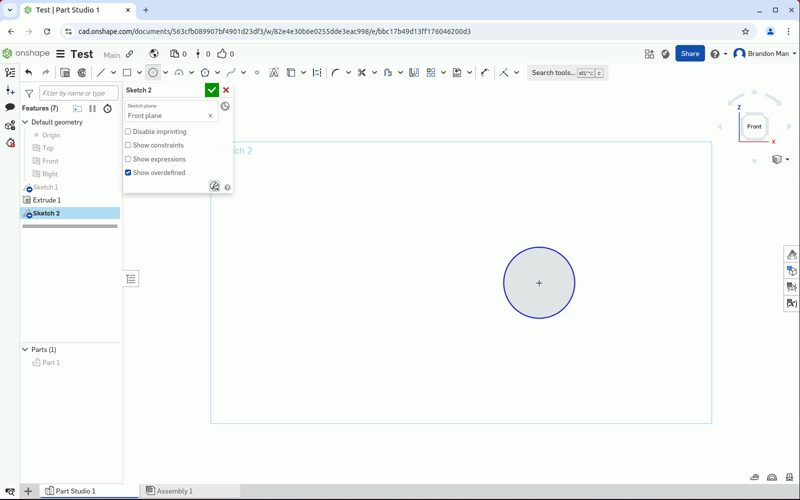
click(539, 282)
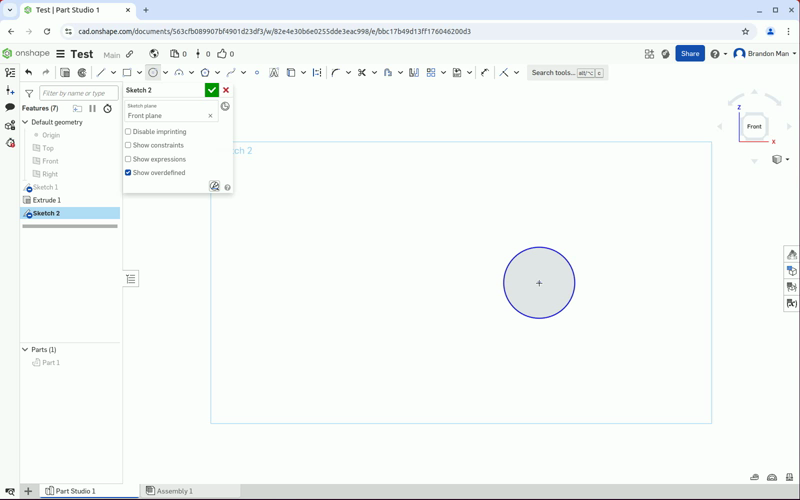
key_up(shift)
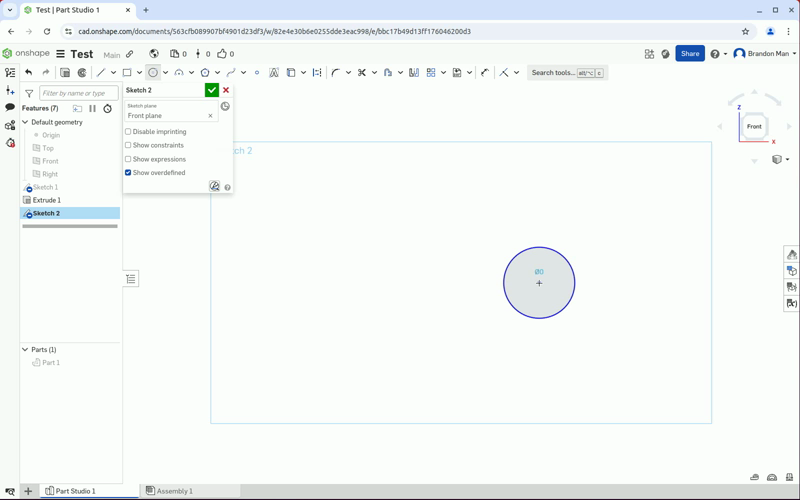
mouse_move(563, 282)
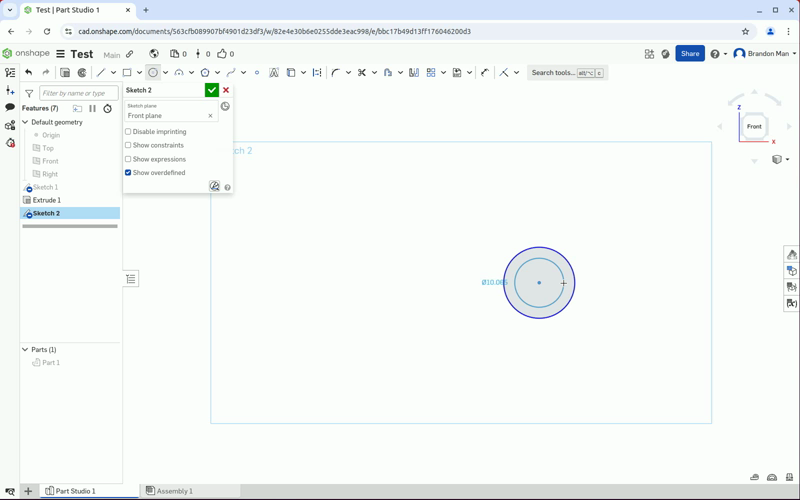
click(563, 282)
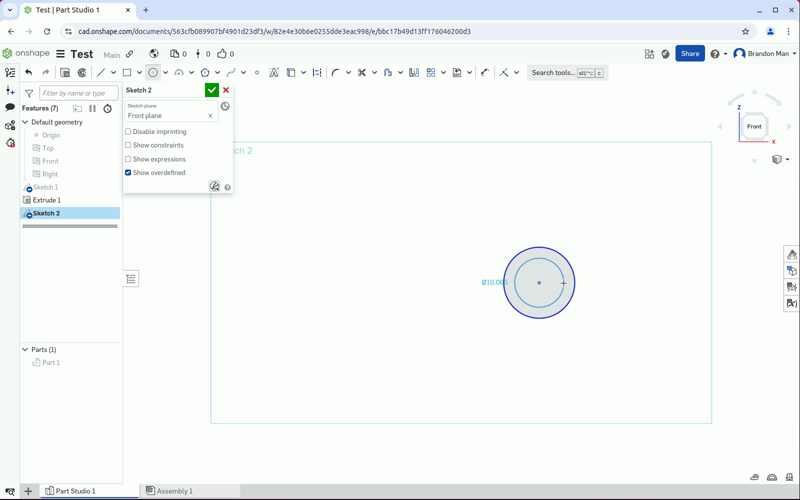
key(esc)
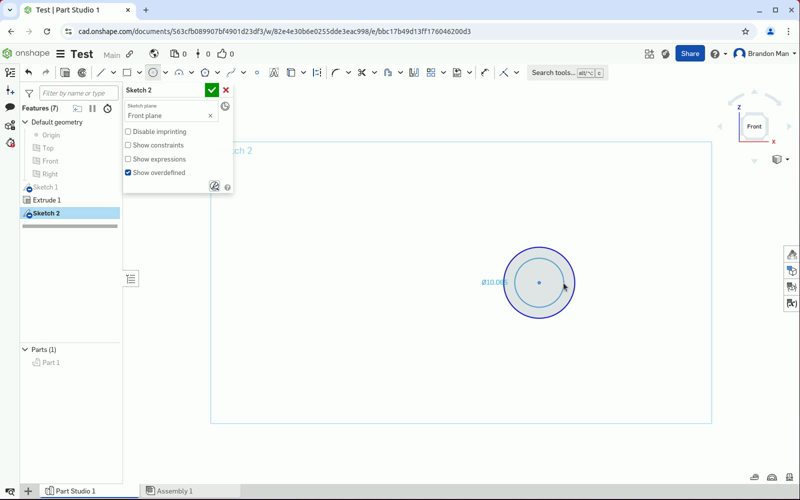
mouse_move(566, 292)
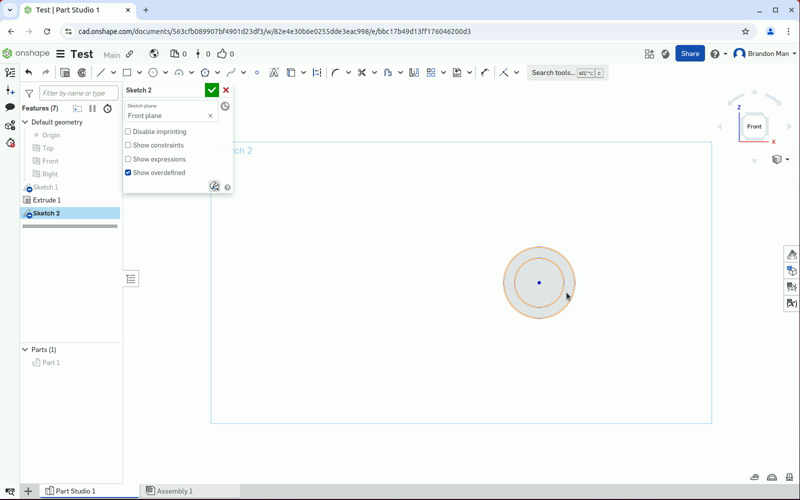
click(566, 292)
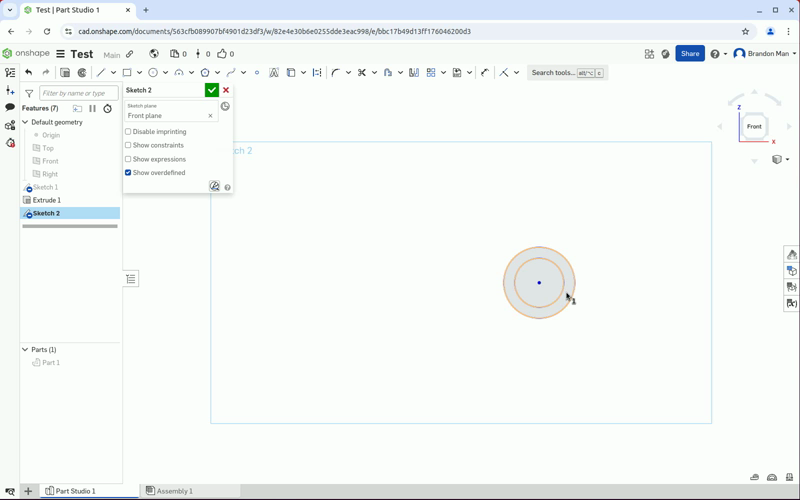
mouse_move(73, 352)
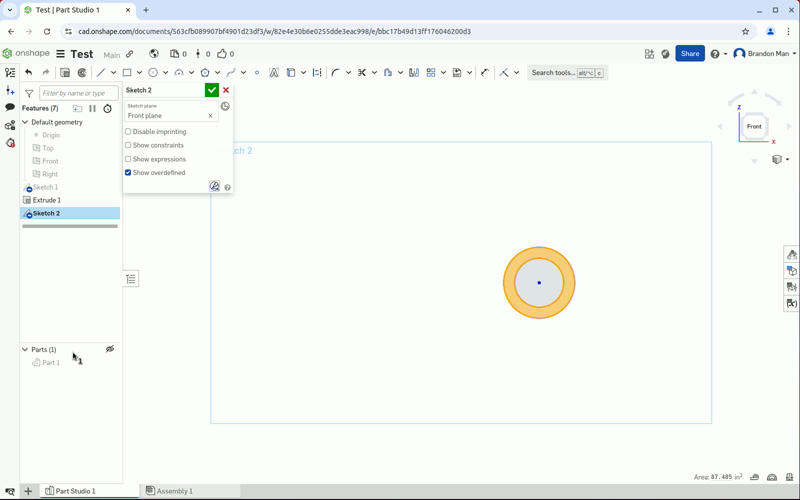
key(shift+y)
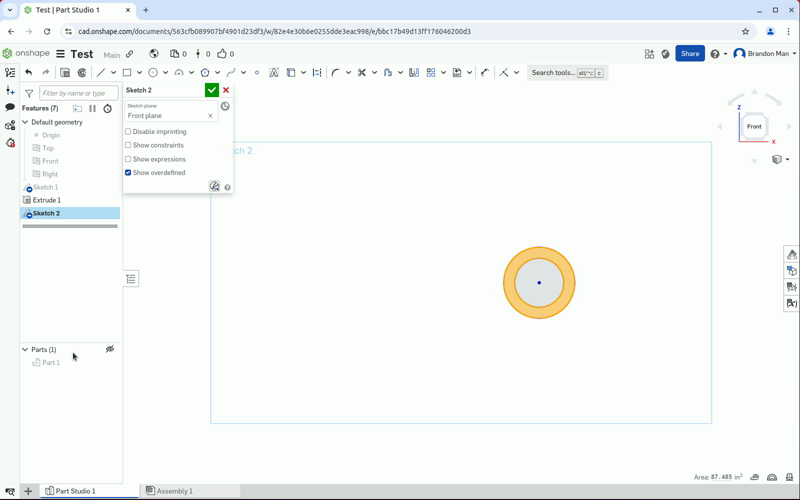
key(shift+e)
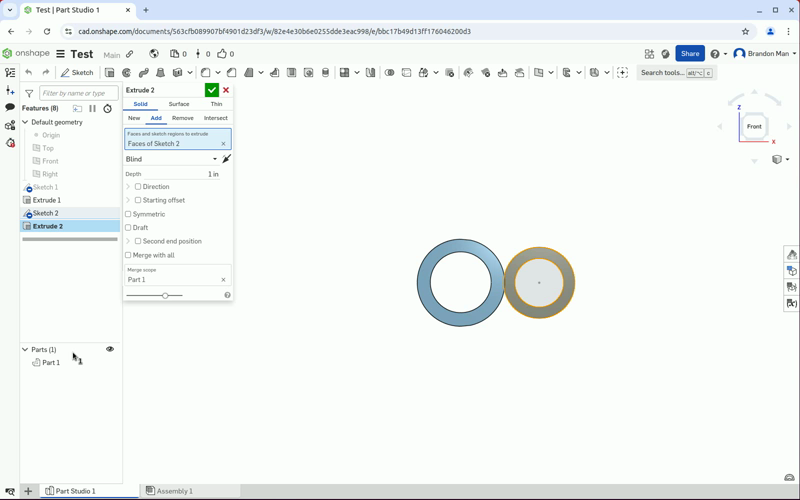
mouse_move(143, 106)
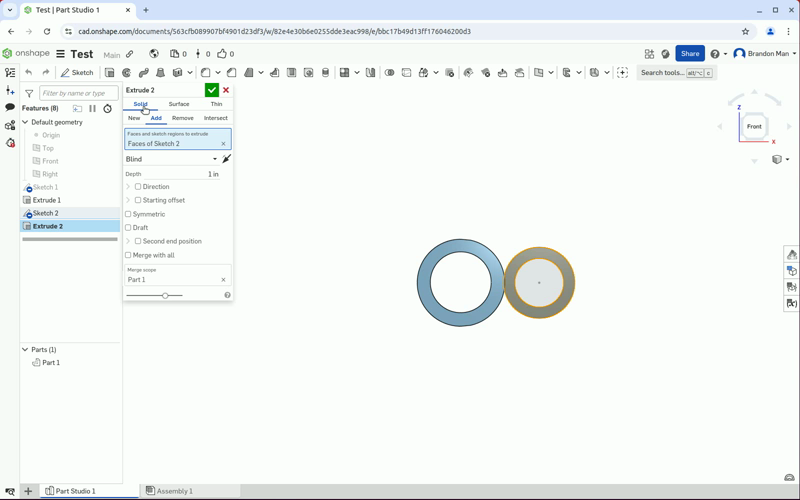
click(143, 106)
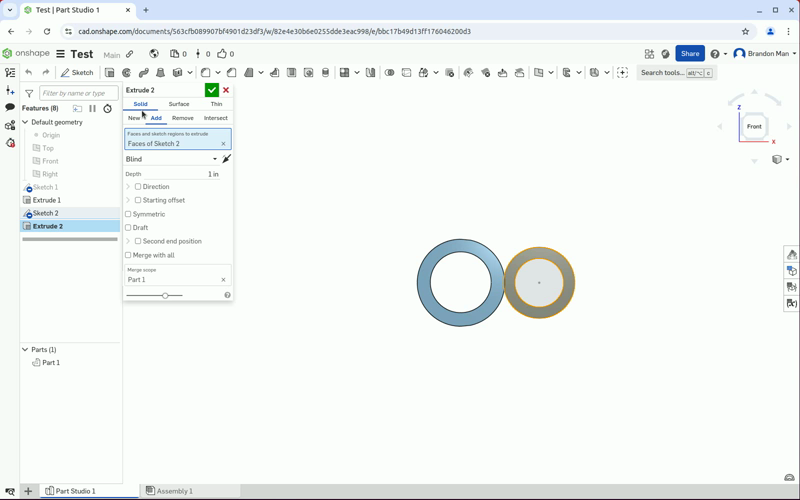
mouse_move(137, 120)
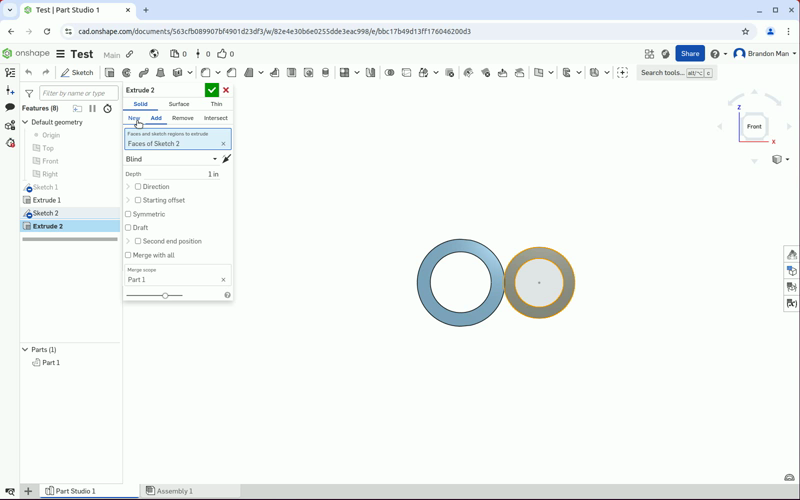
click(137, 120)
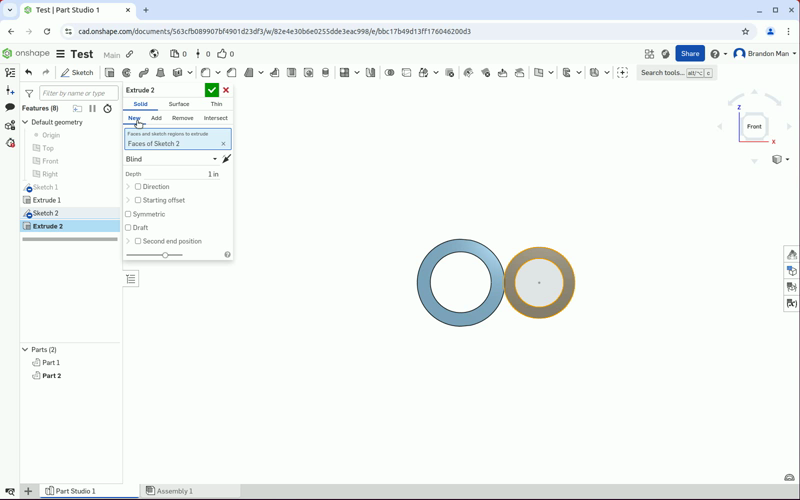
key(tab, 4)
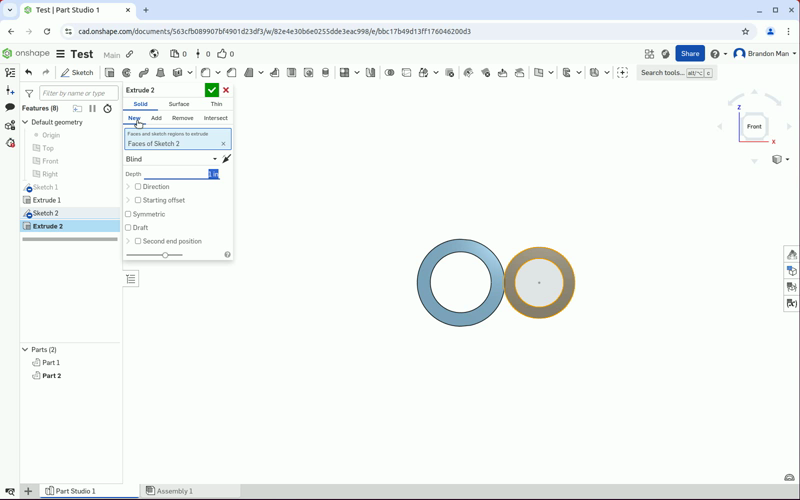
text(7.462)
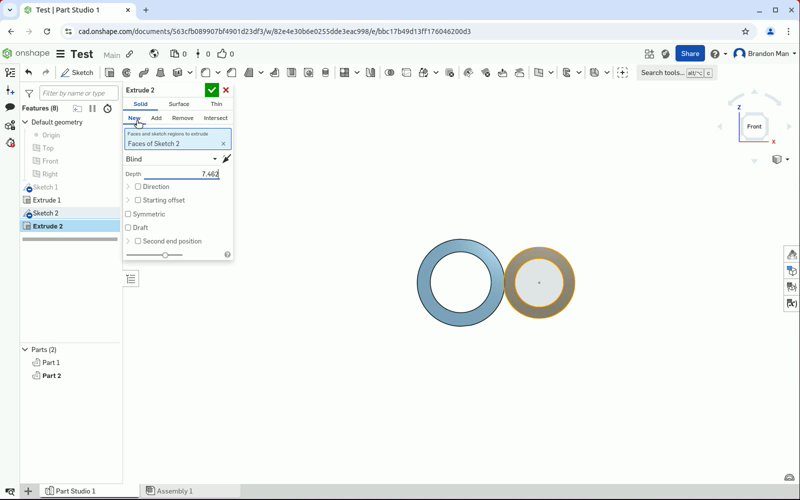
key(enter)
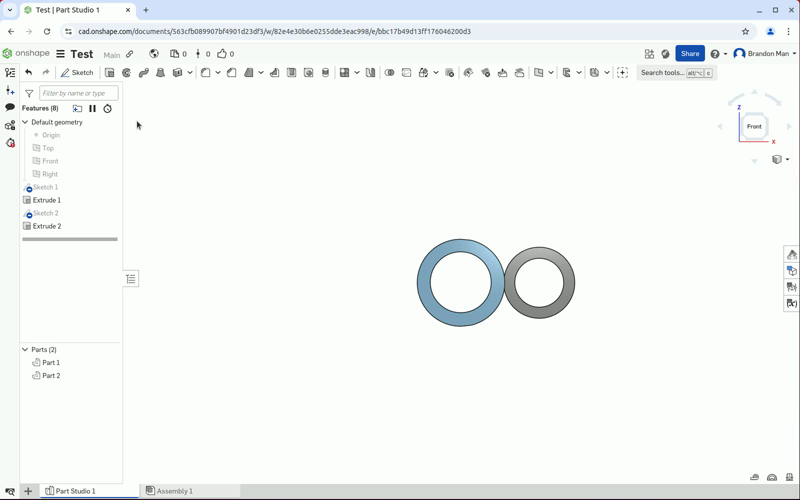
key(shift+h)
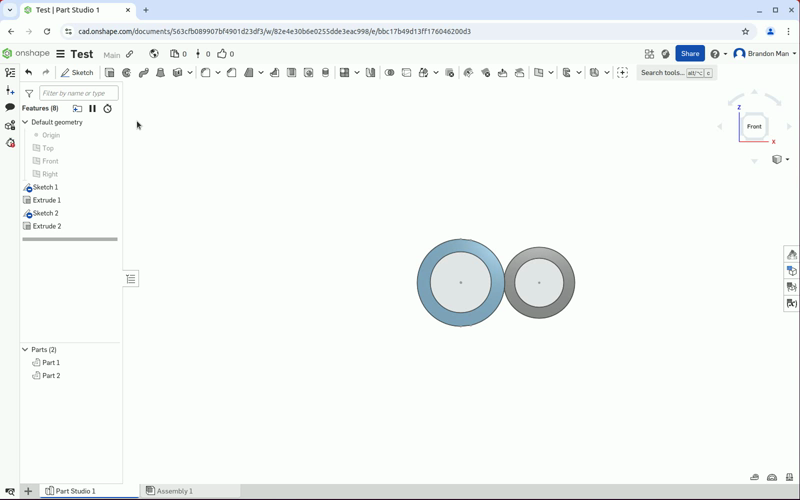
key(shift+h)
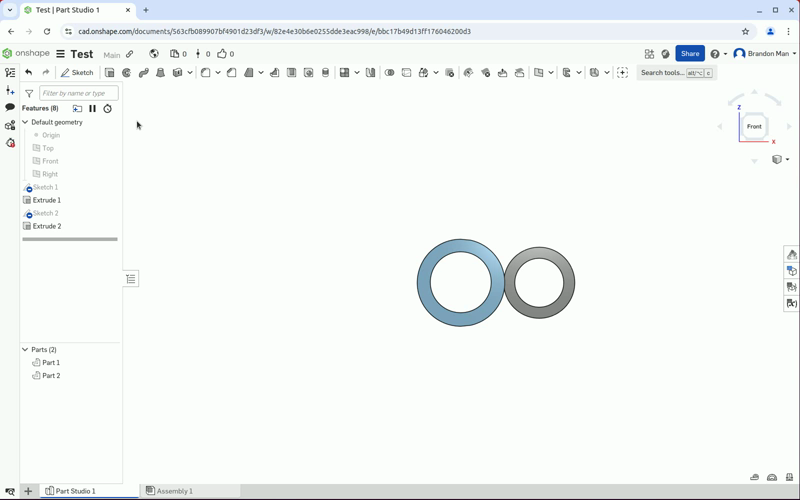
mouse_move(73, 189)
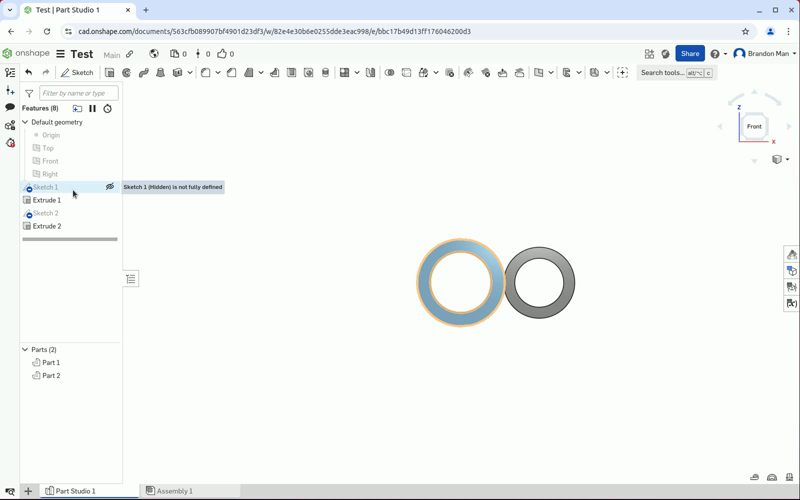
click(73, 189)
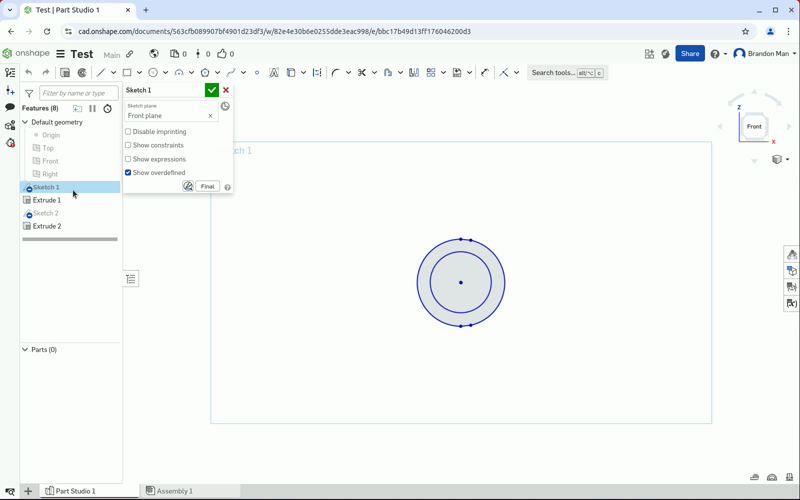
mouse_move(229, 92)
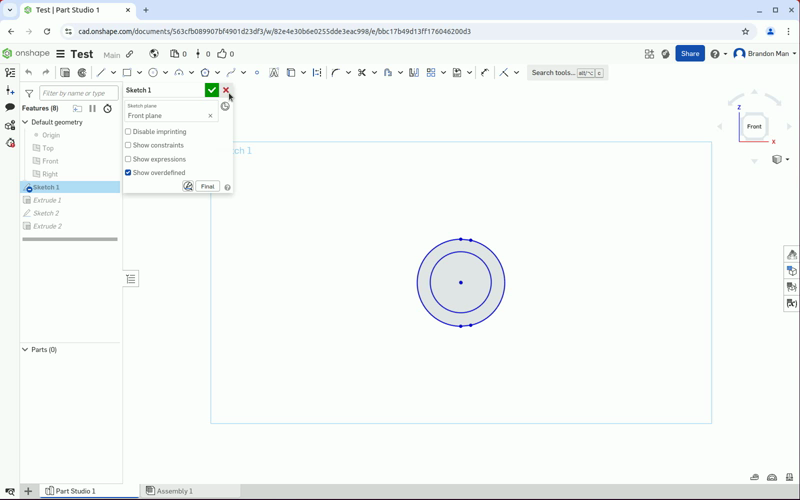
click(229, 92)
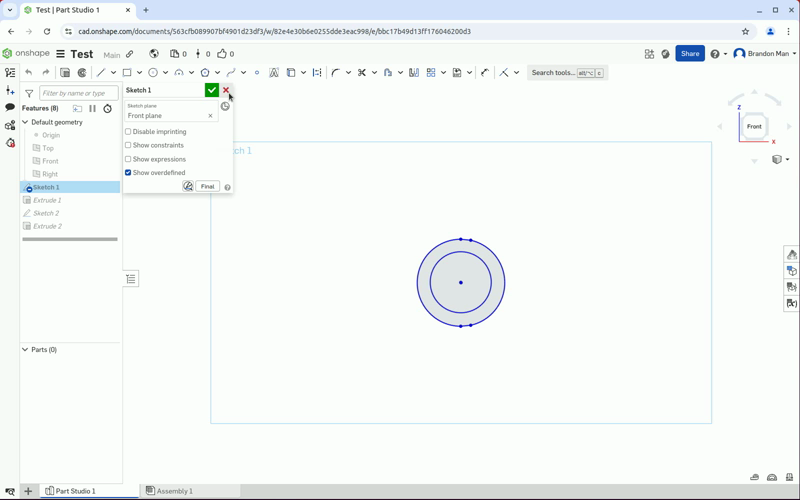
key(shift+s)
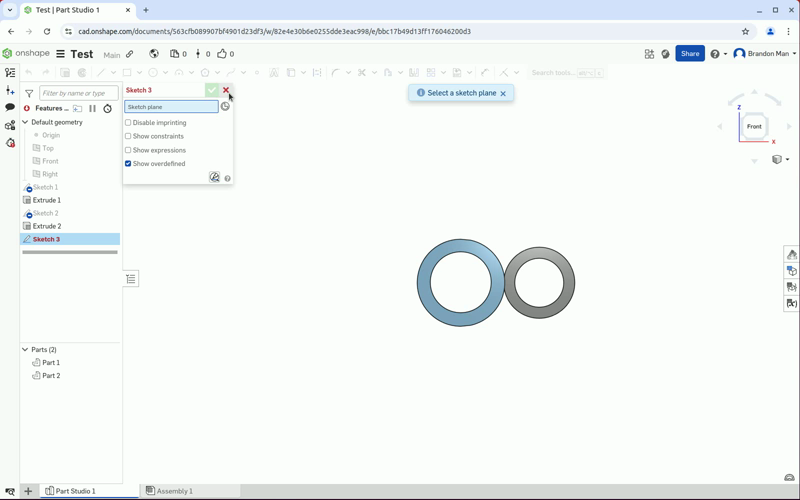
mouse_move(73, 163)
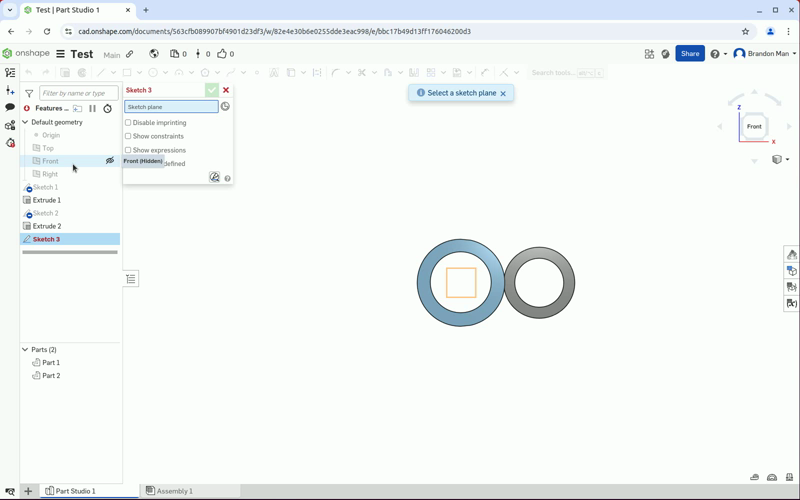
click(73, 163)
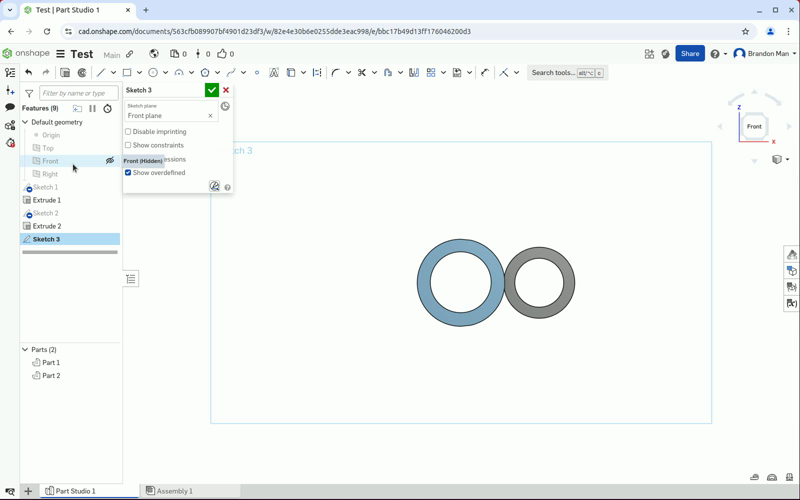
mouse_move(73, 352)
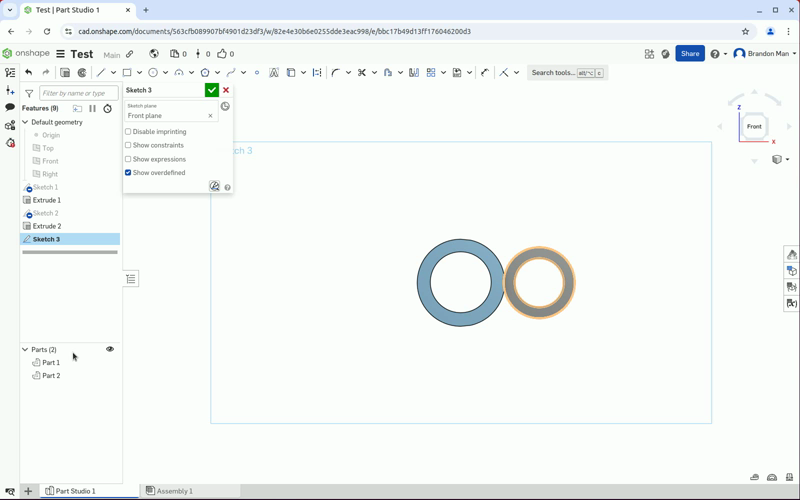
key(y)
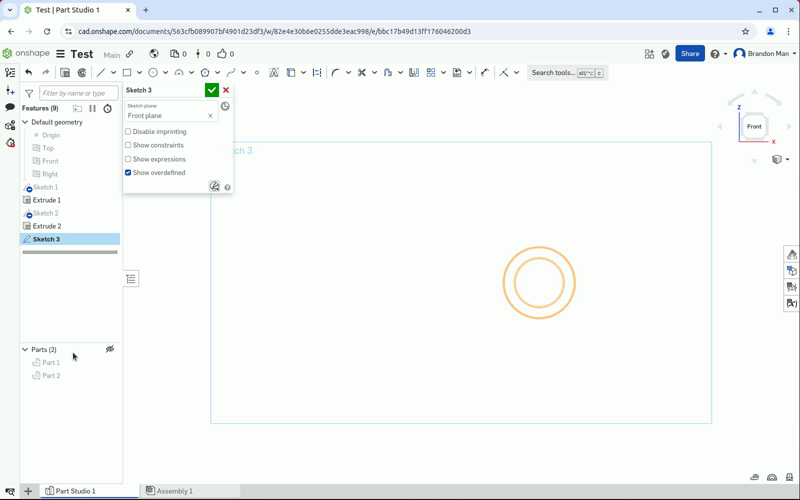
key(l)
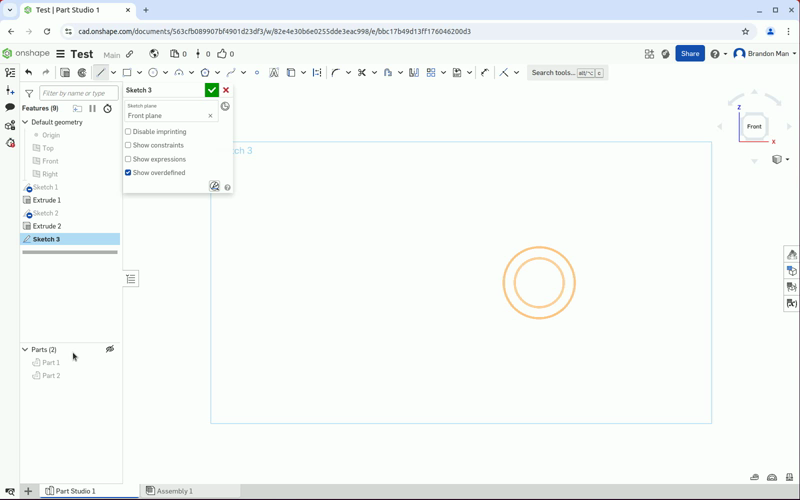
key_down(shift)
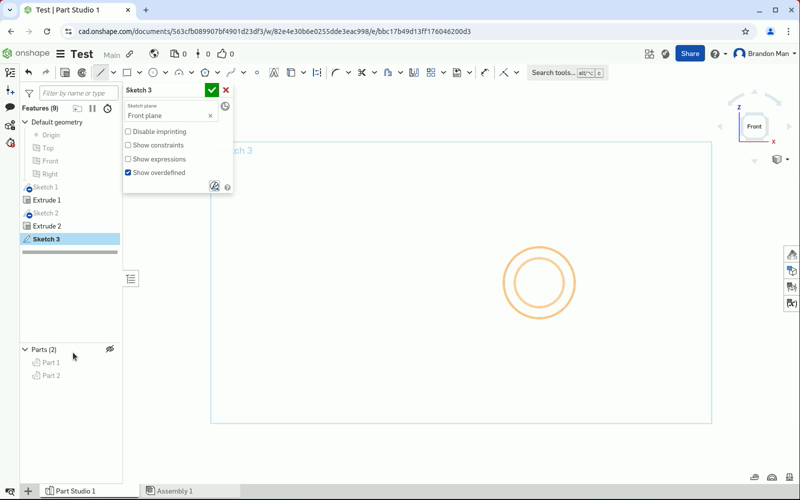
mouse_move(470, 325)
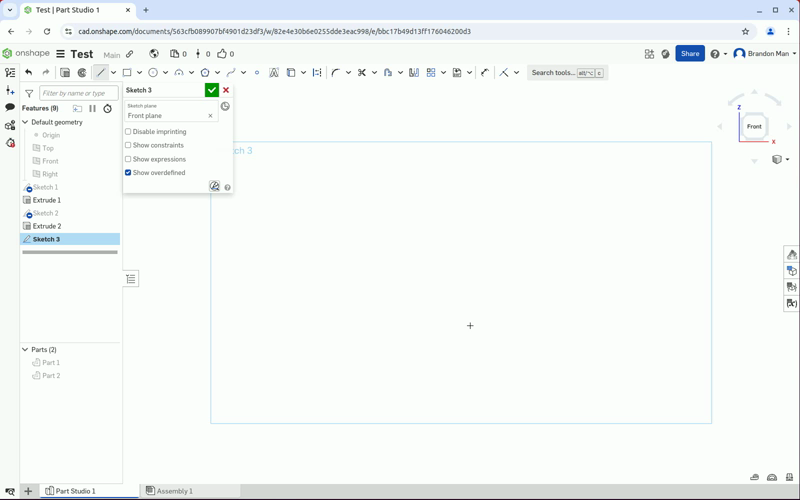
click(470, 325)
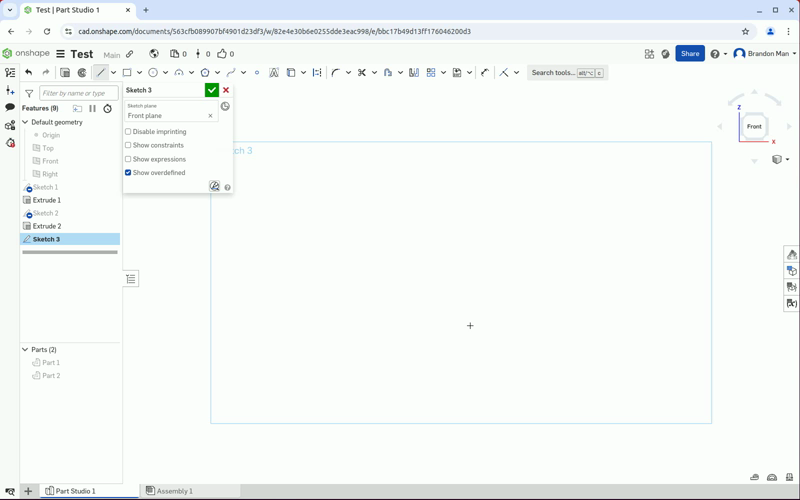
key_up(shift)
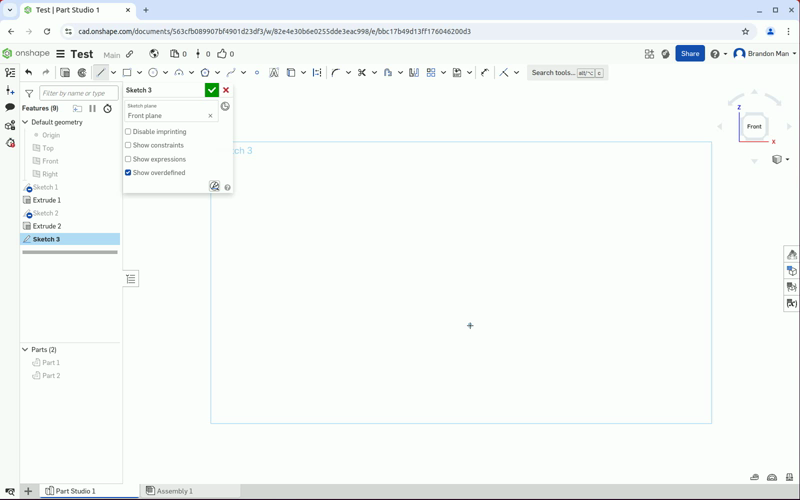
key_down(shift)
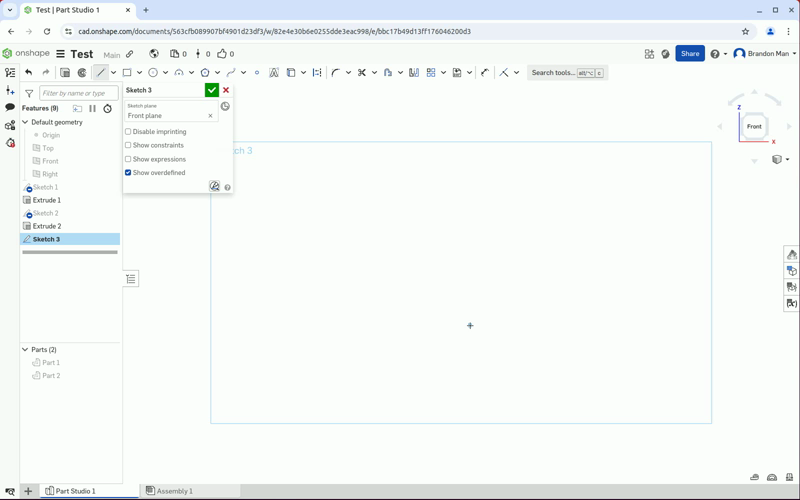
mouse_move(542, 317)
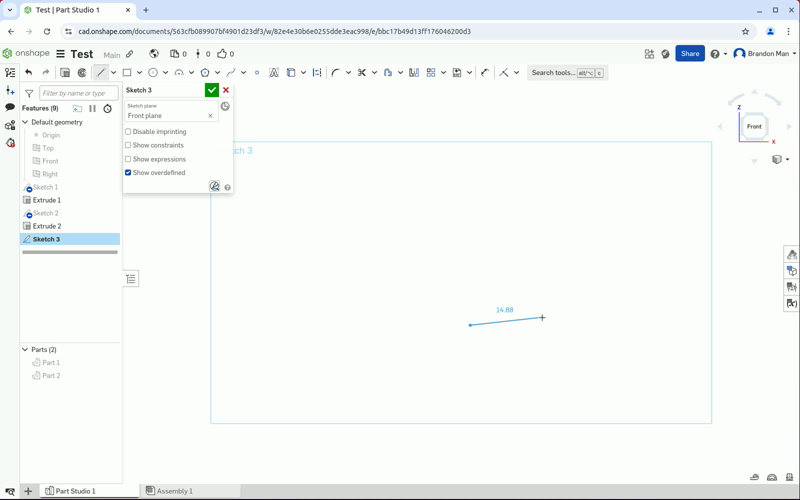
click(542, 317)
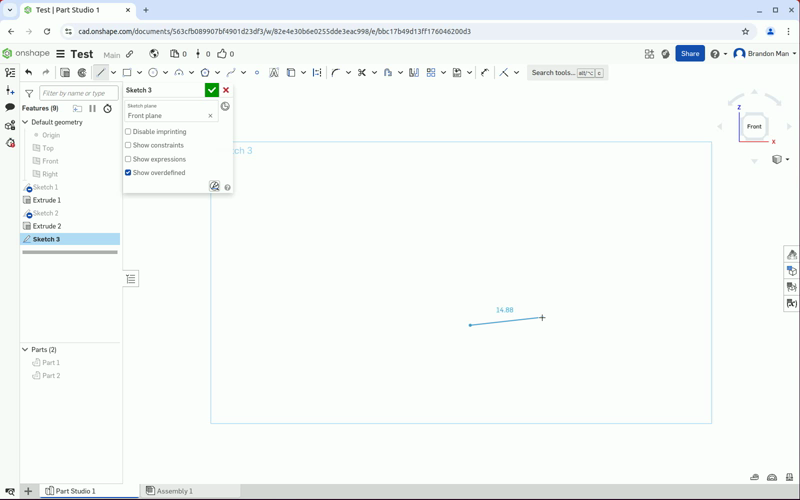
key_up(shift)
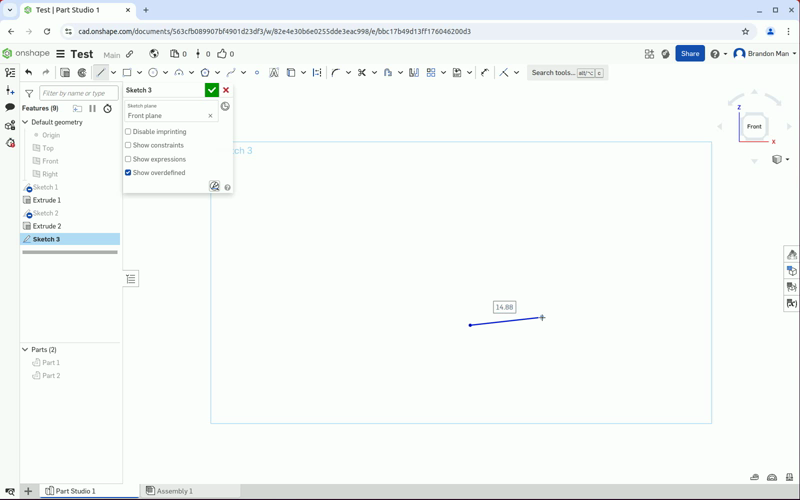
key(esc)
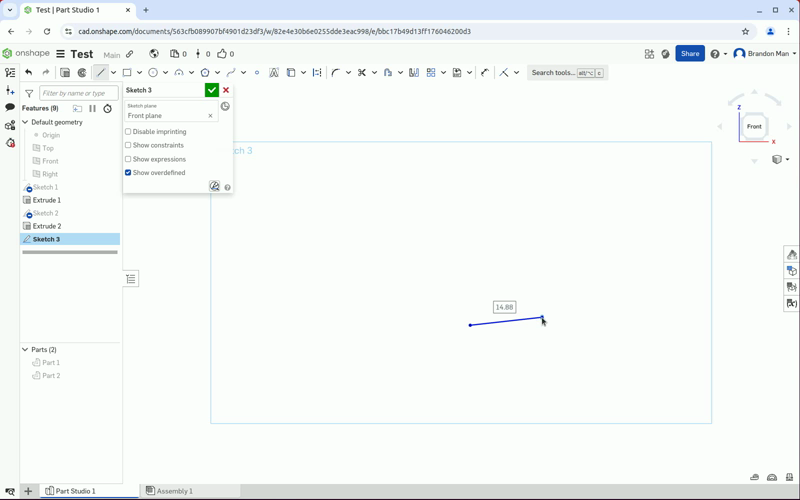
key(a)
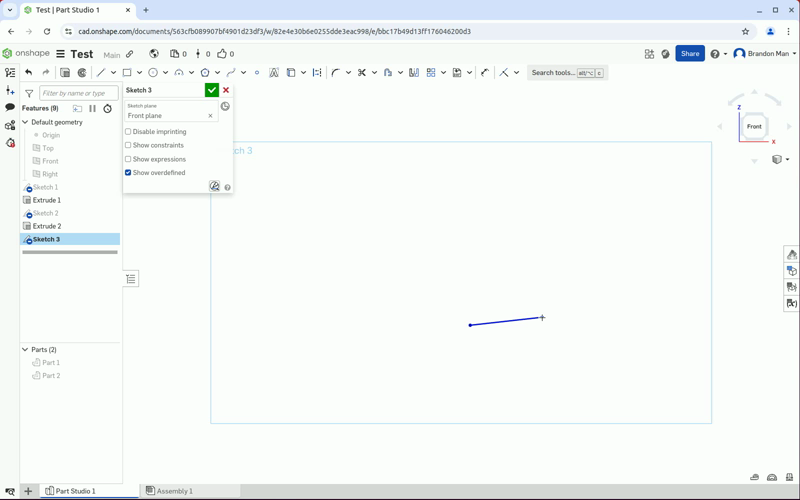
mouse_move(542, 317)
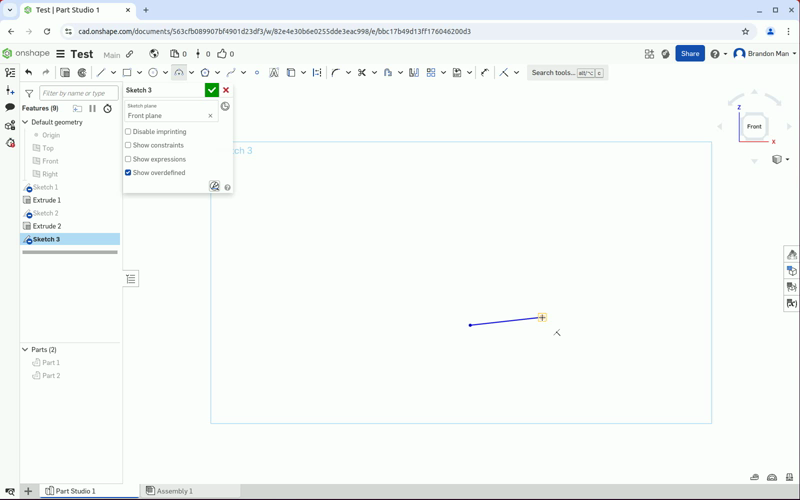
click(542, 317)
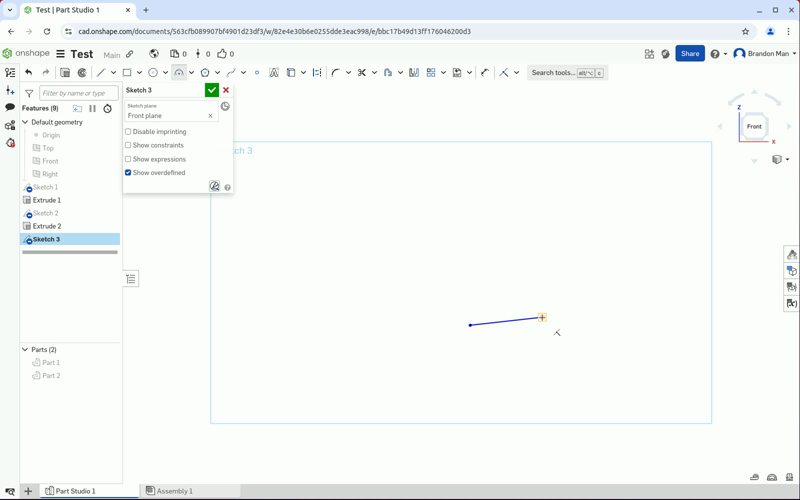
key_down(shift)
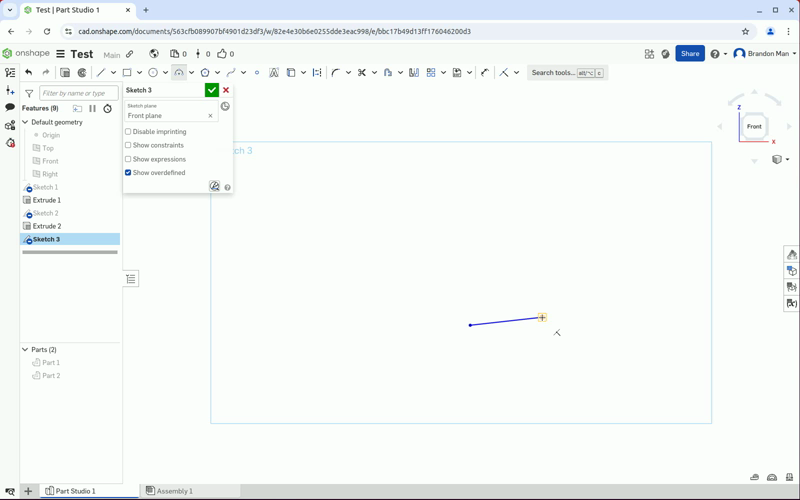
mouse_move(542, 248)
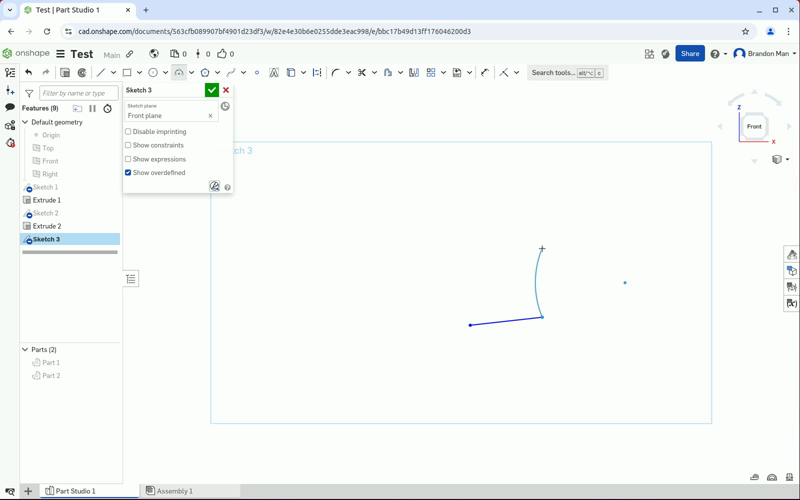
click(542, 248)
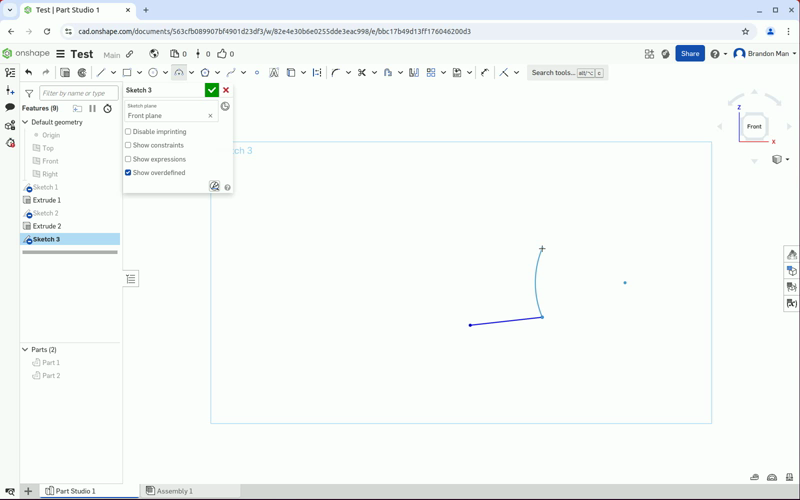
mouse_move(504, 282)
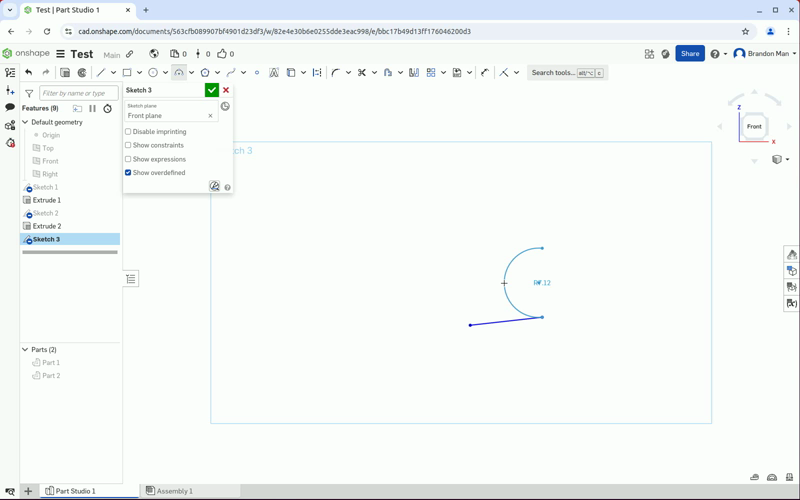
click(504, 282)
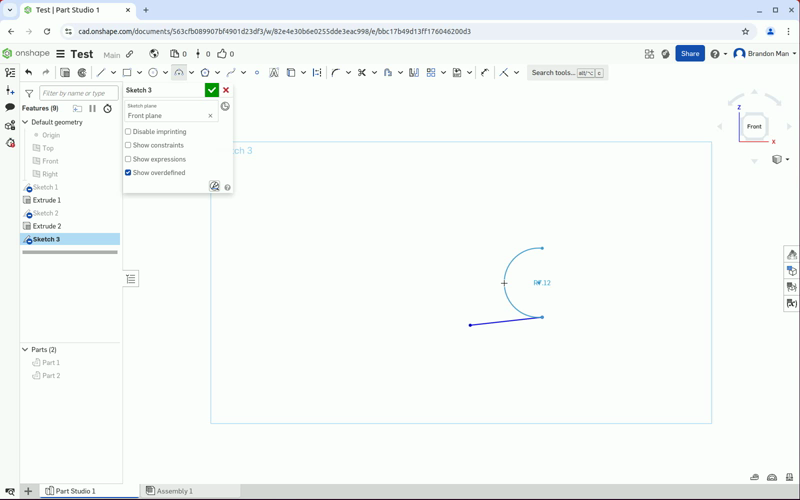
key_up(shift)
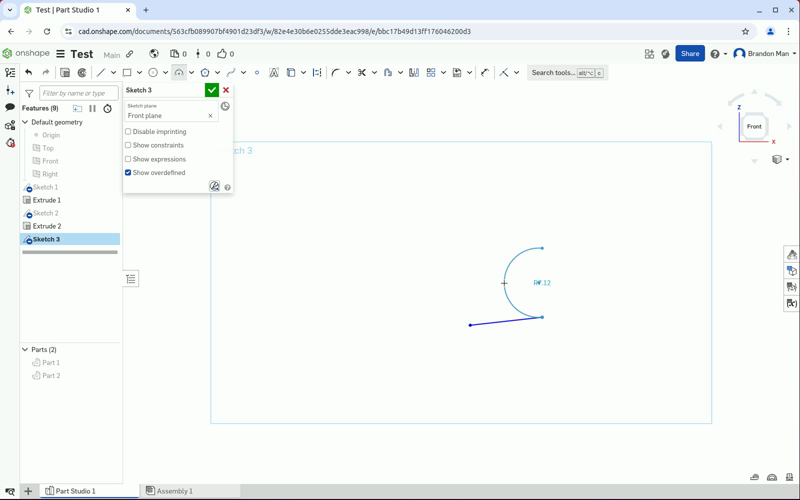
key(esc)
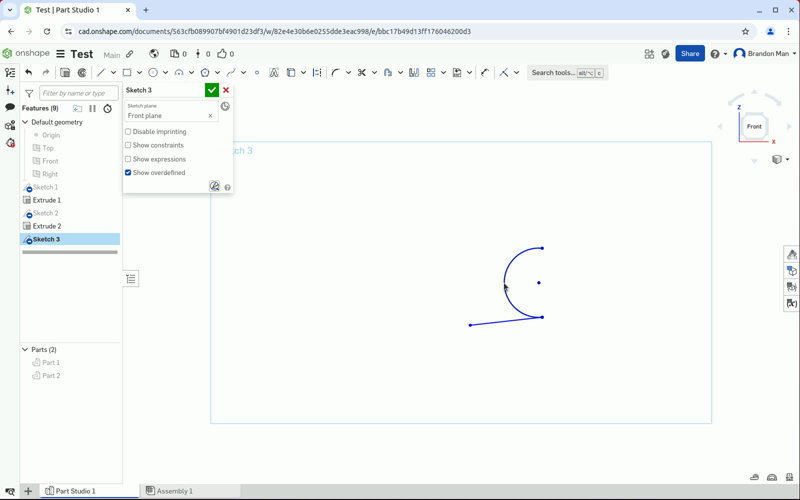
key(l)
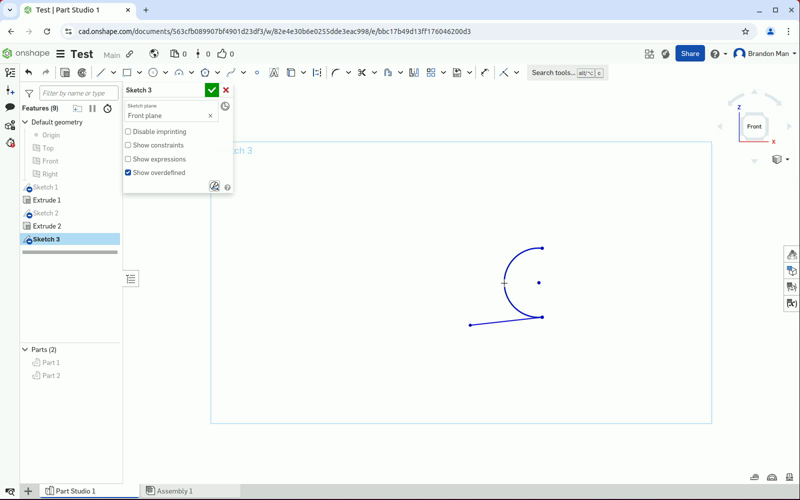
mouse_move(542, 248)
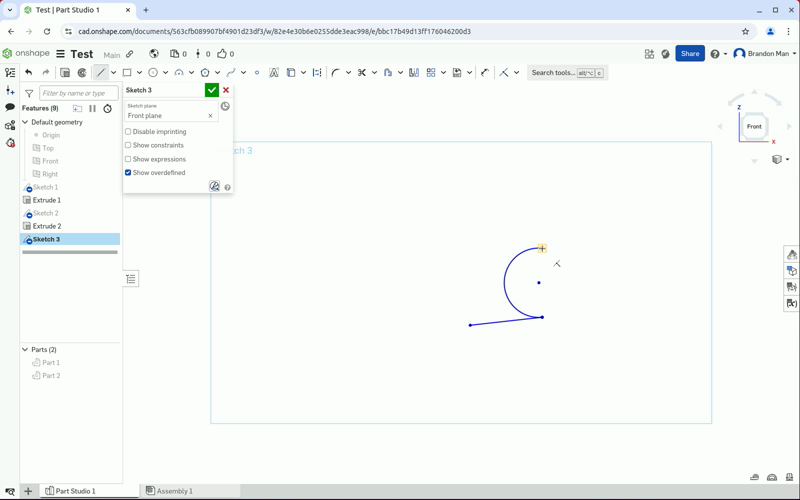
click(542, 248)
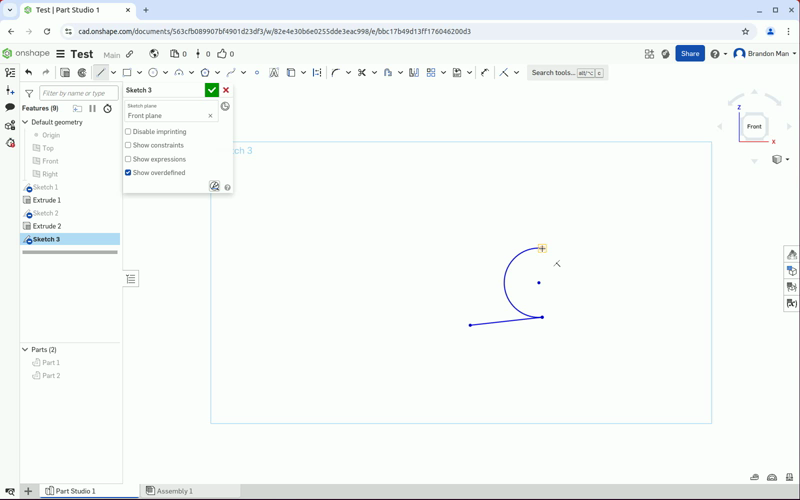
key_down(shift)
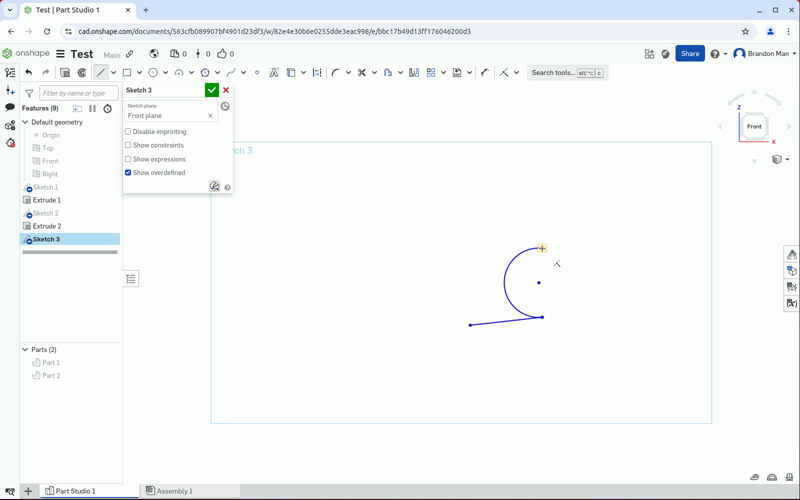
mouse_move(470, 240)
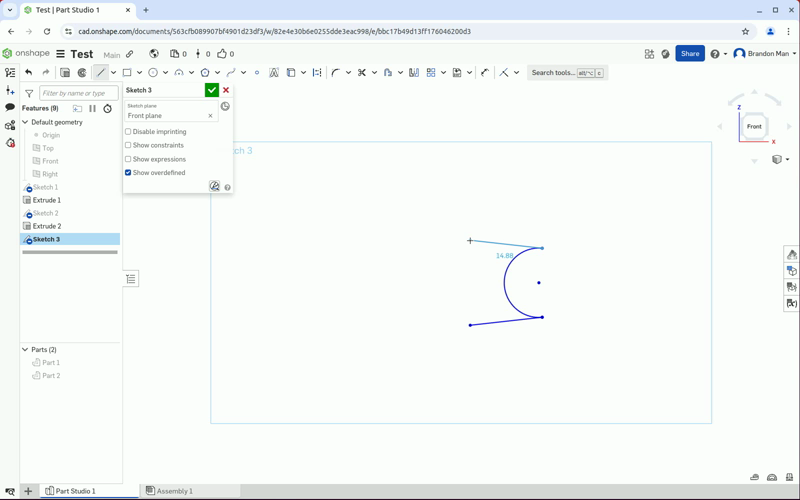
click(470, 240)
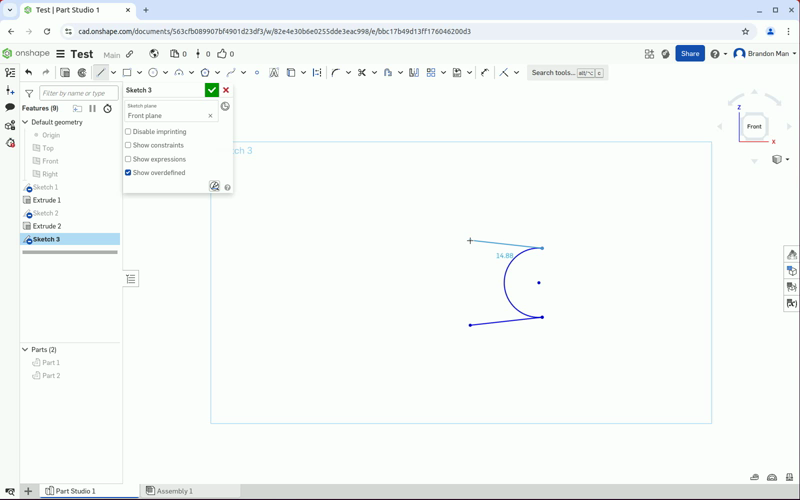
key_up(shift)
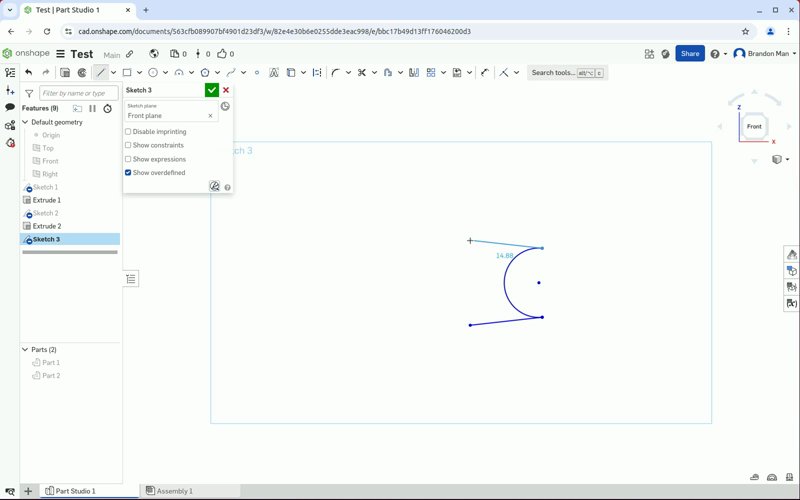
key(esc)
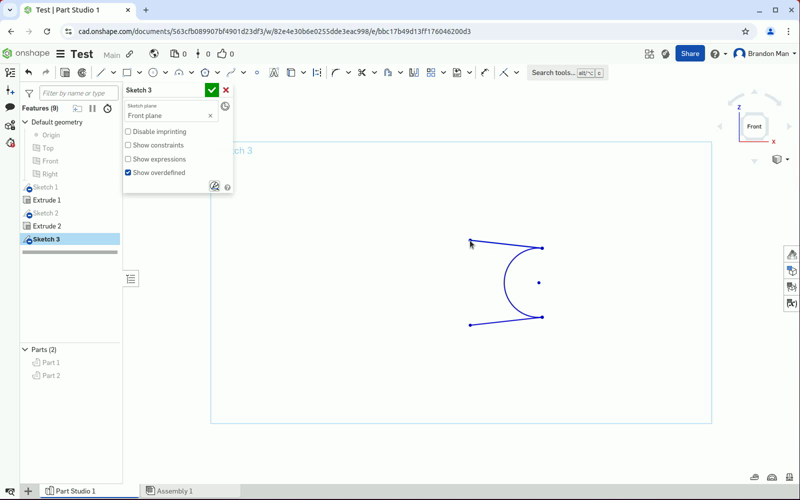
key(a)
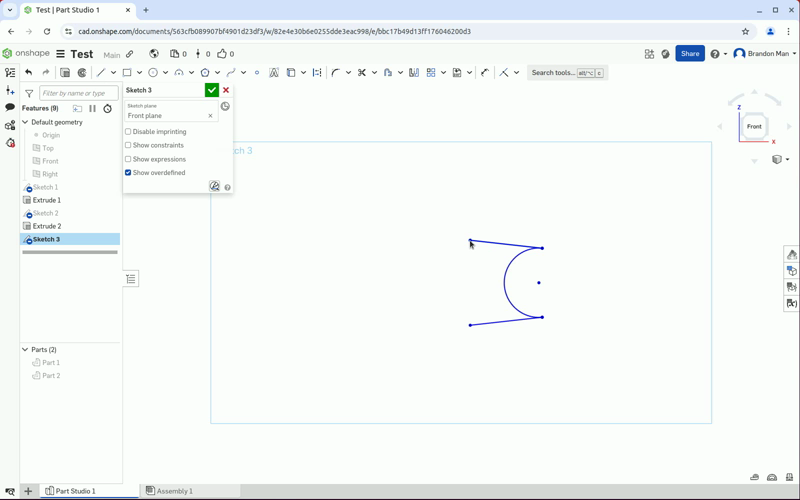
mouse_move(470, 240)
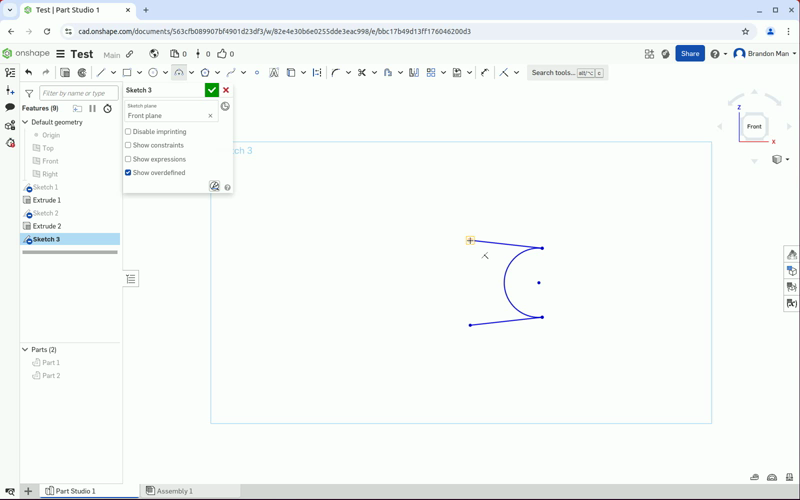
click(470, 240)
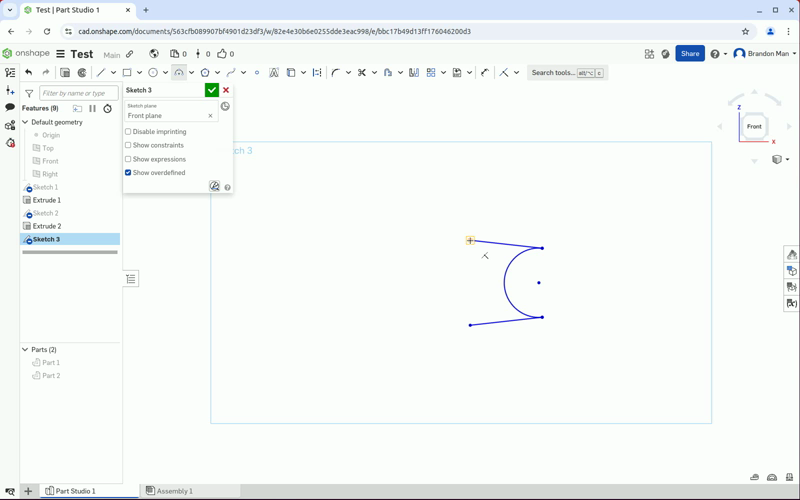
mouse_move(470, 325)
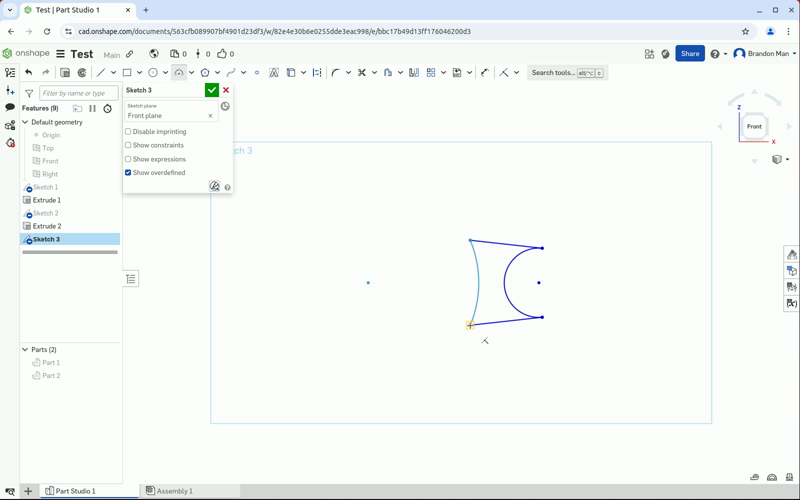
click(470, 325)
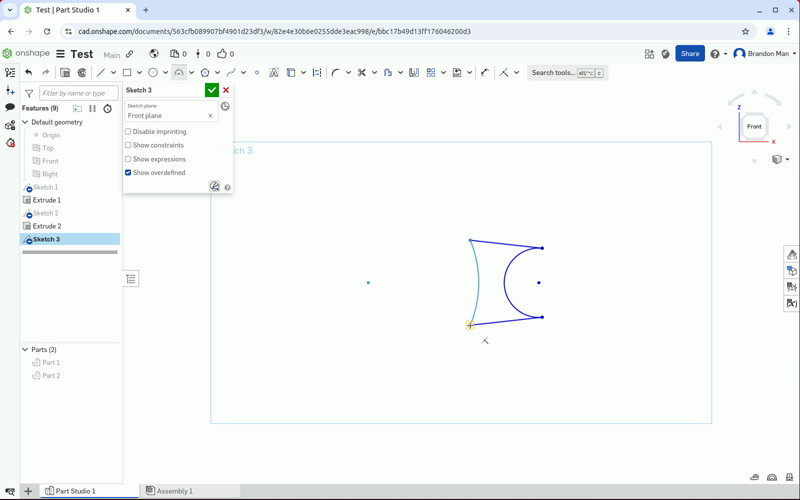
key_down(shift)
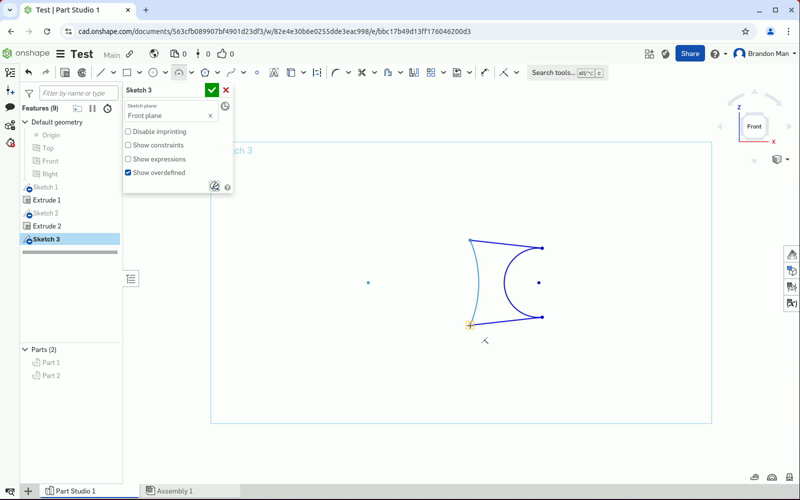
mouse_move(503, 282)
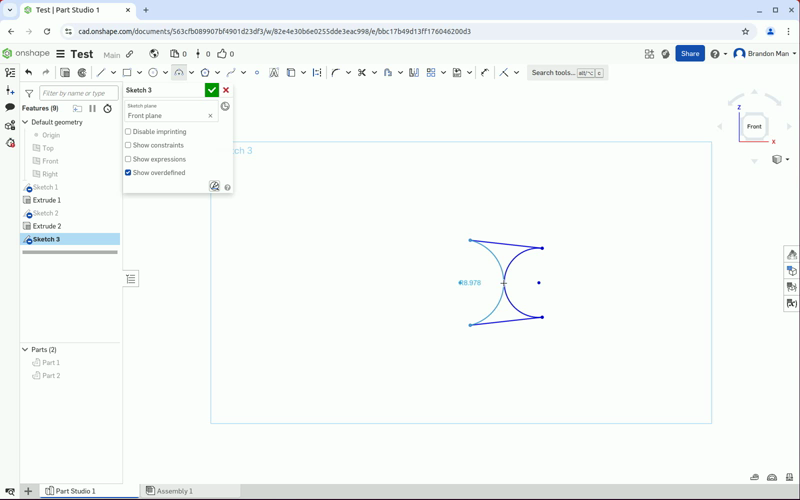
click(503, 282)
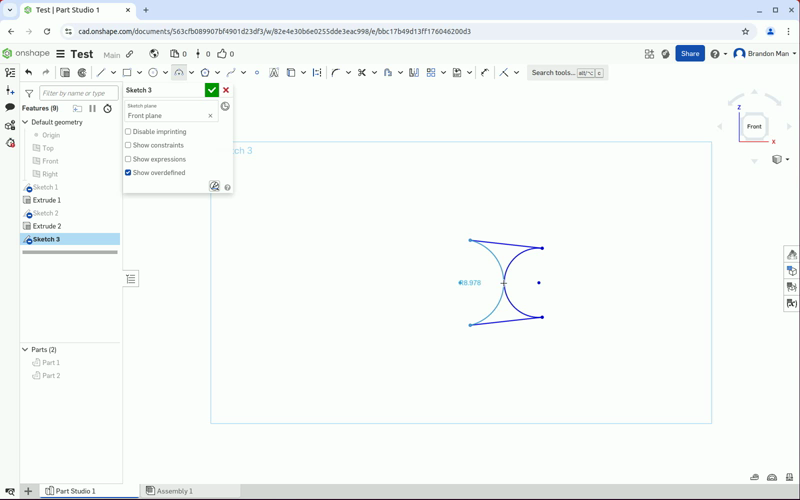
key_up(shift)
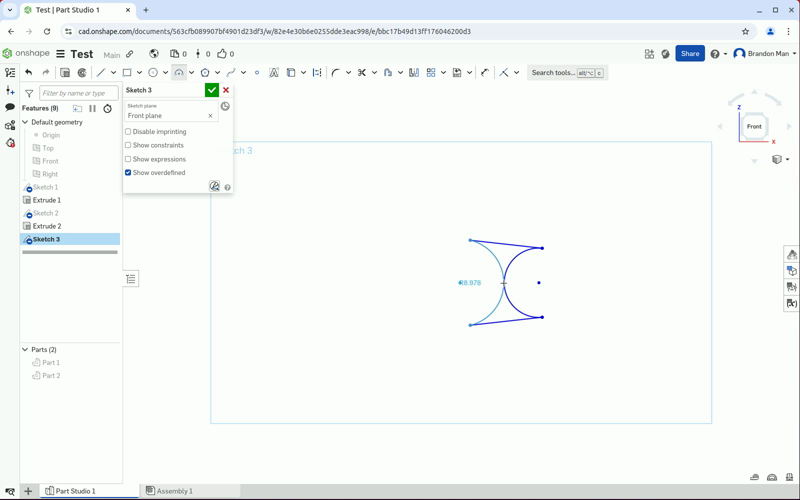
key(esc)
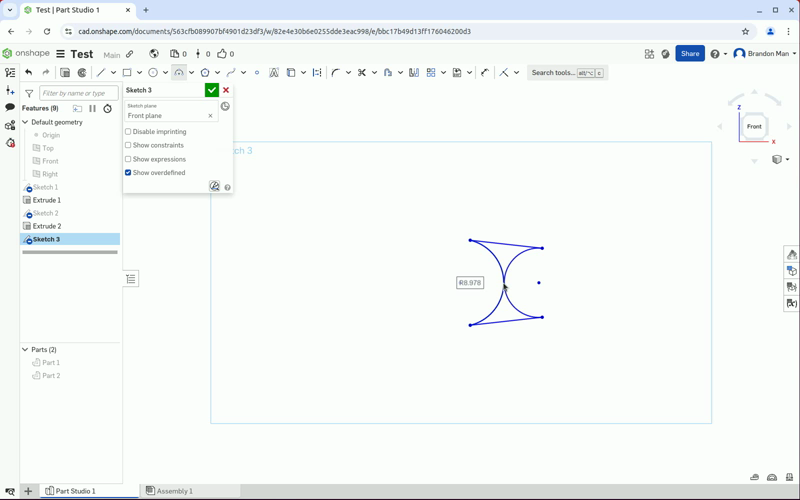
mouse_move(503, 314)
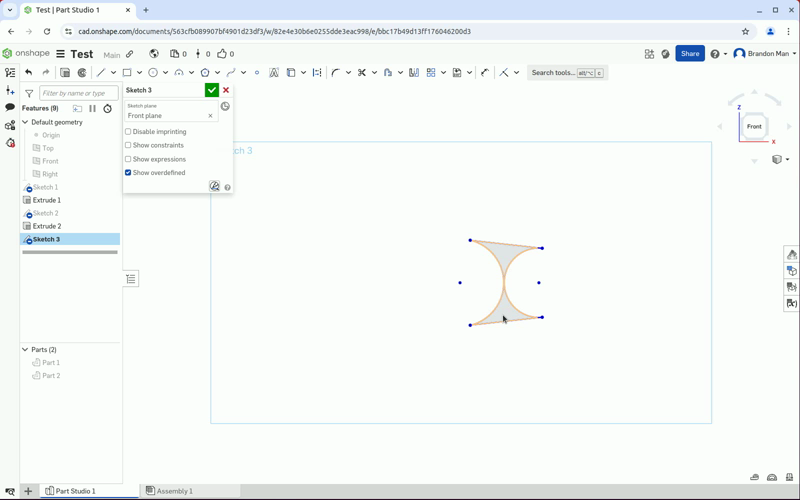
scroll(6)
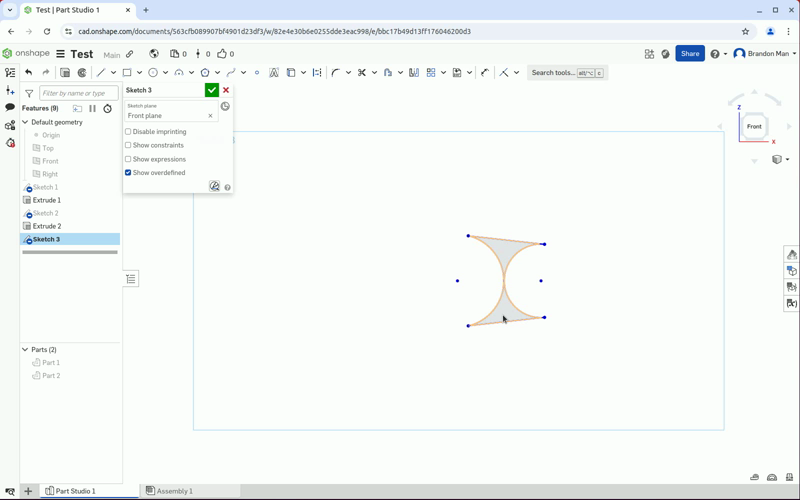
scroll(6)
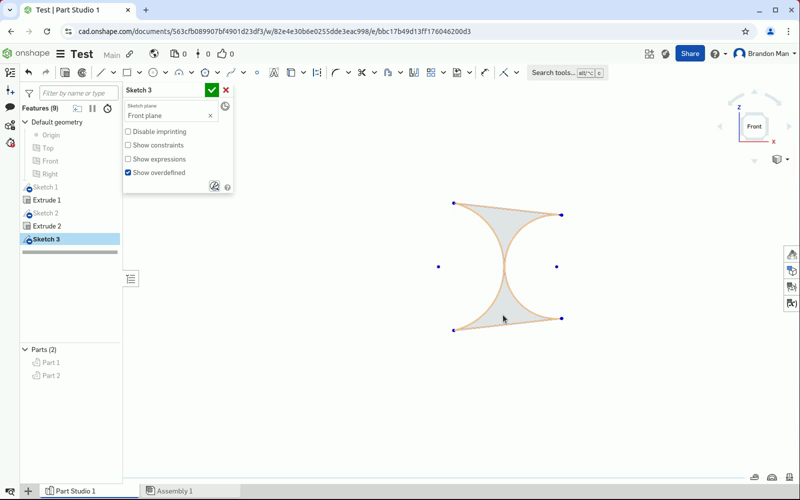
scroll(6)
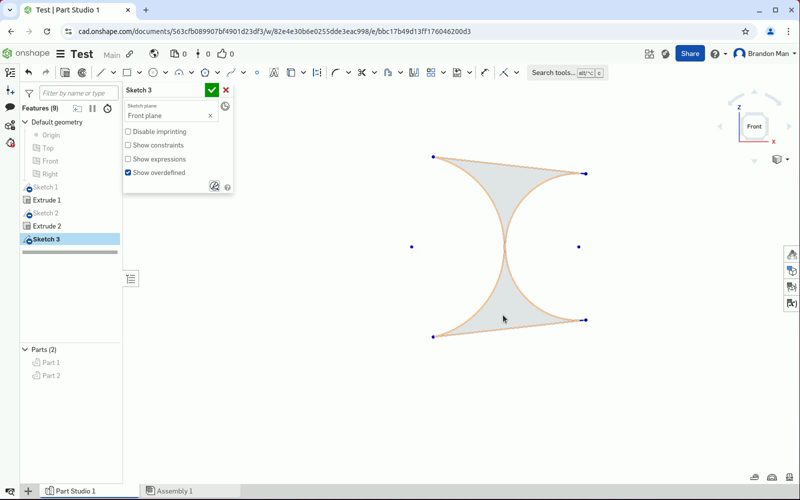
scroll(6)
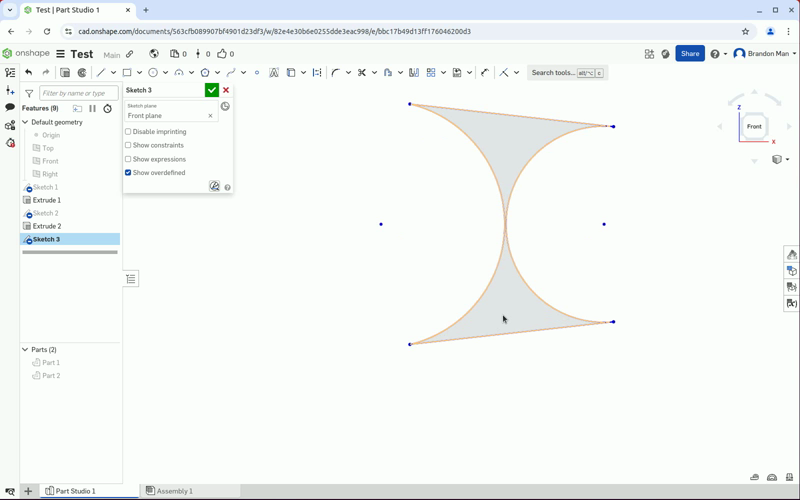
scroll(6)
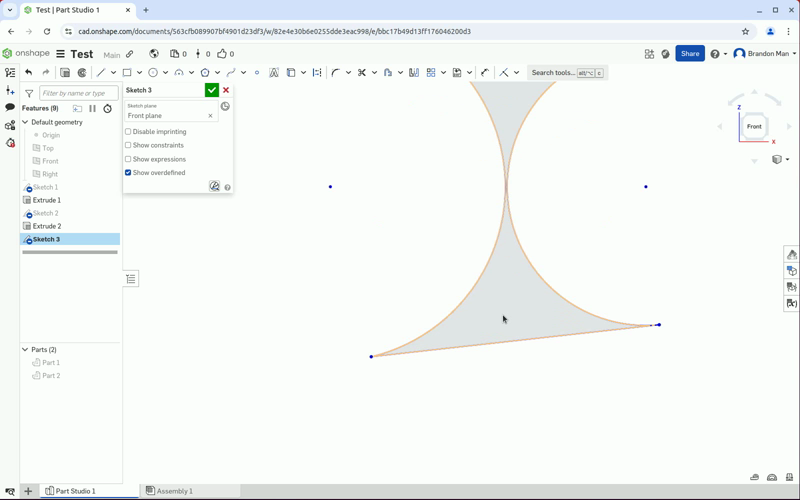
scroll(6)
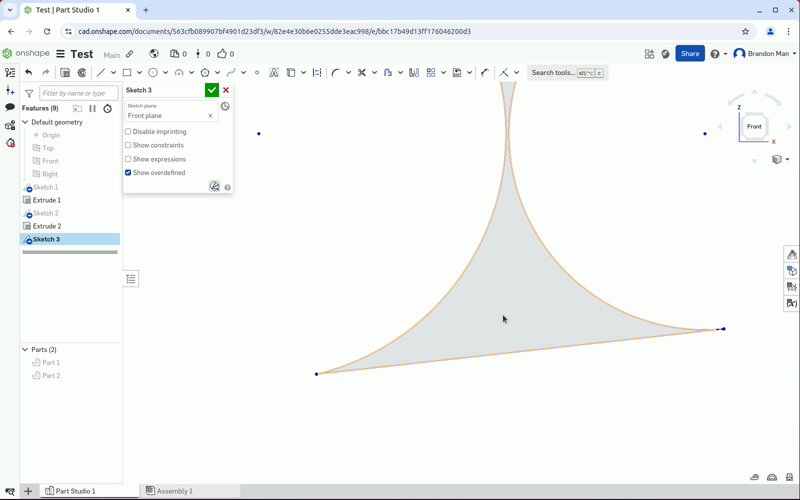
scroll(6)
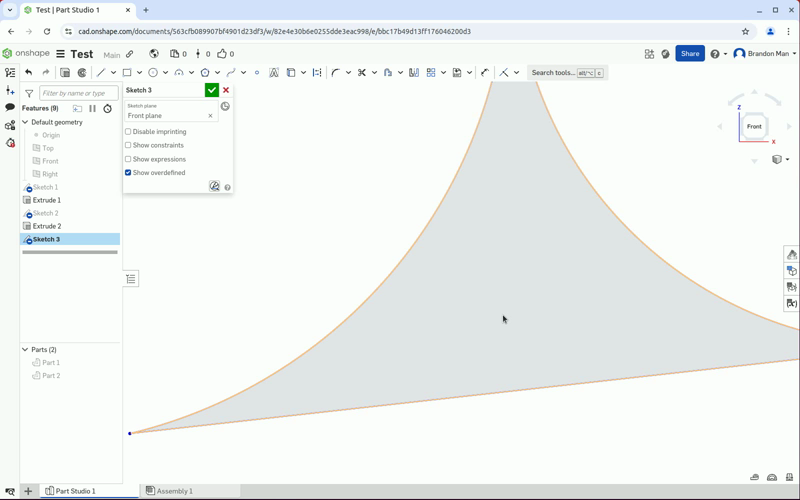
click(503, 314)
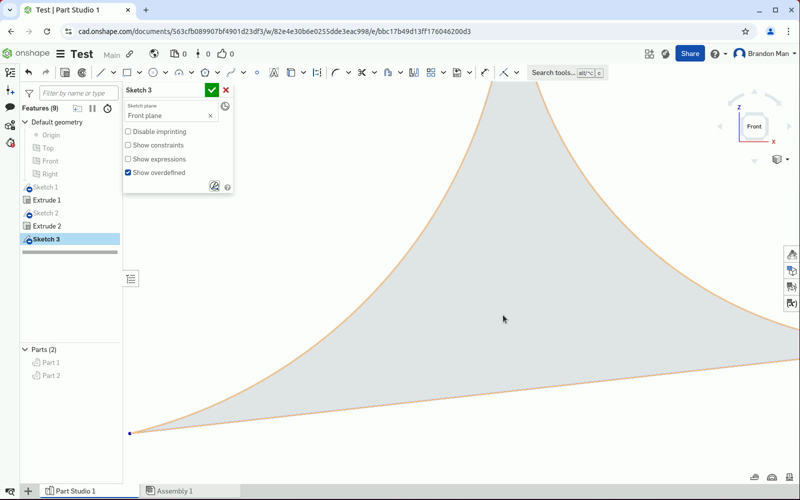
scroll(-6)
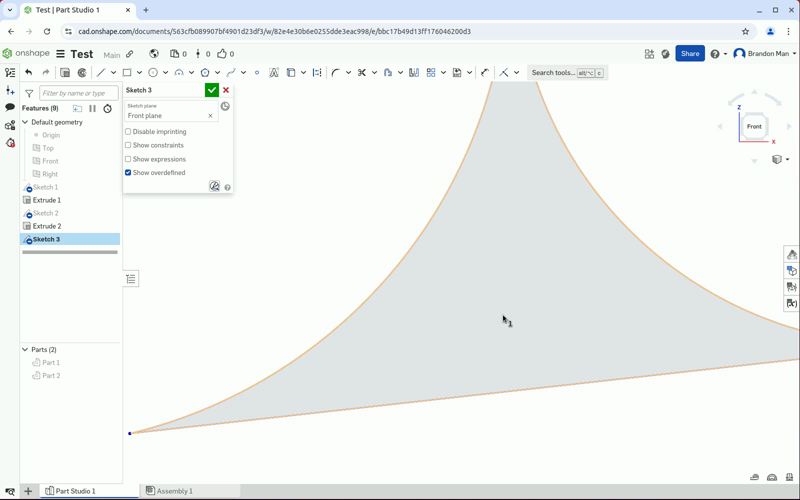
scroll(-6)
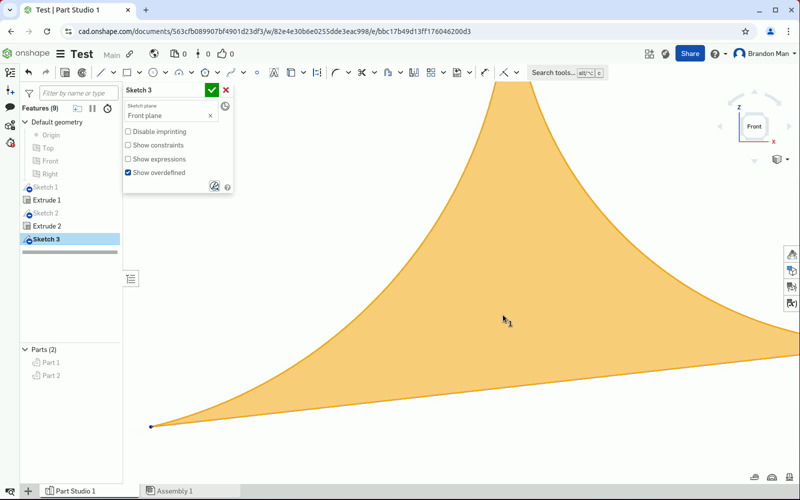
scroll(-6)
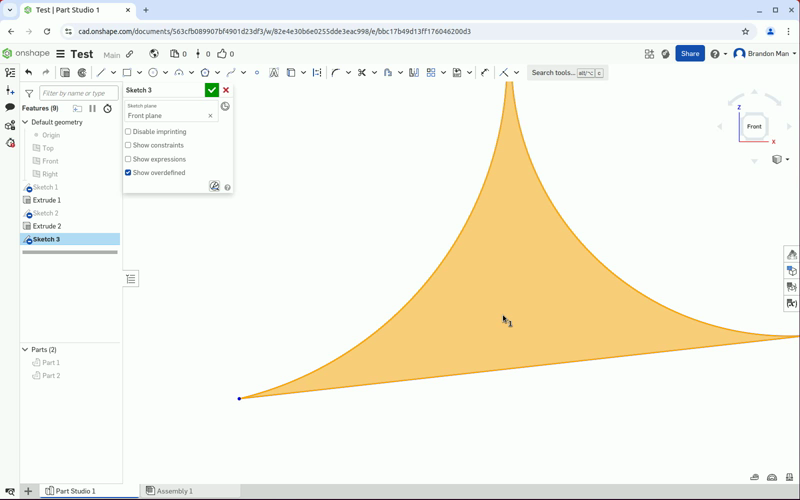
scroll(-6)
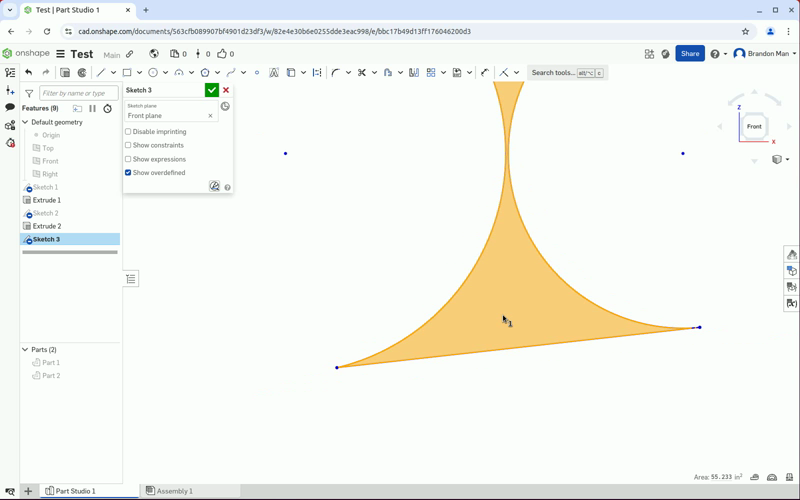
scroll(-6)
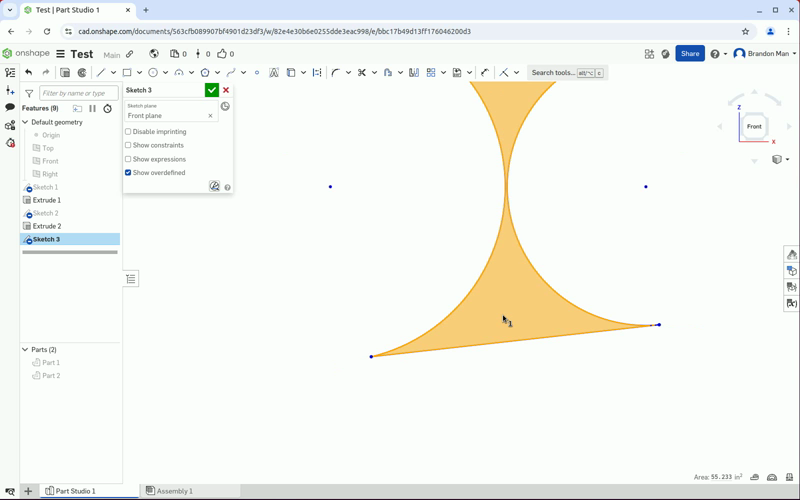
scroll(-6)
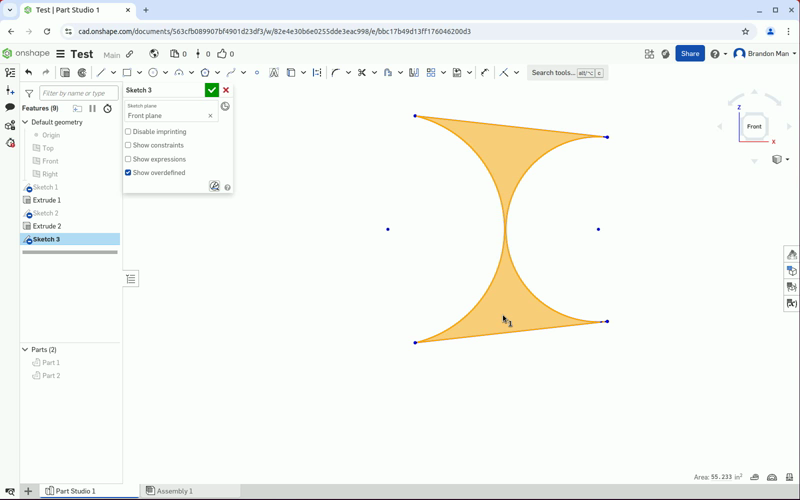
scroll(-6)
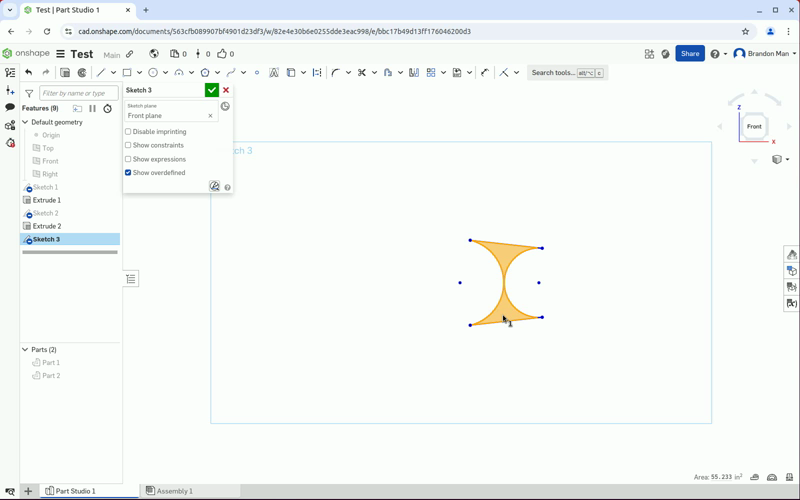
mouse_move(73, 352)
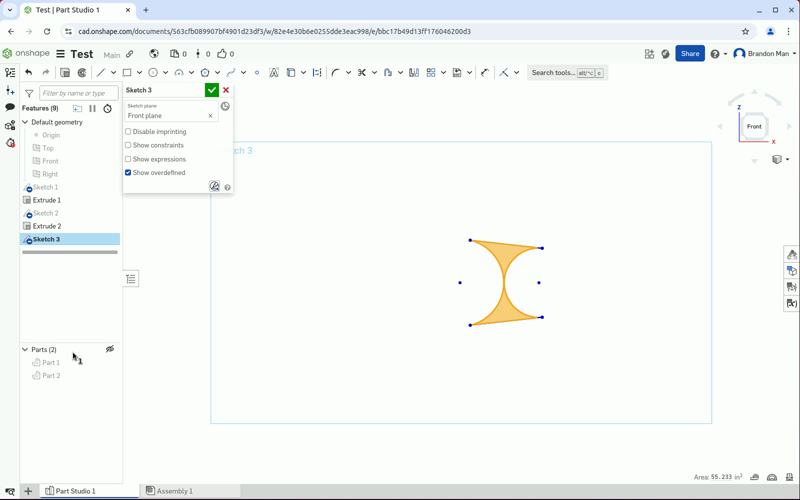
key(shift+y)
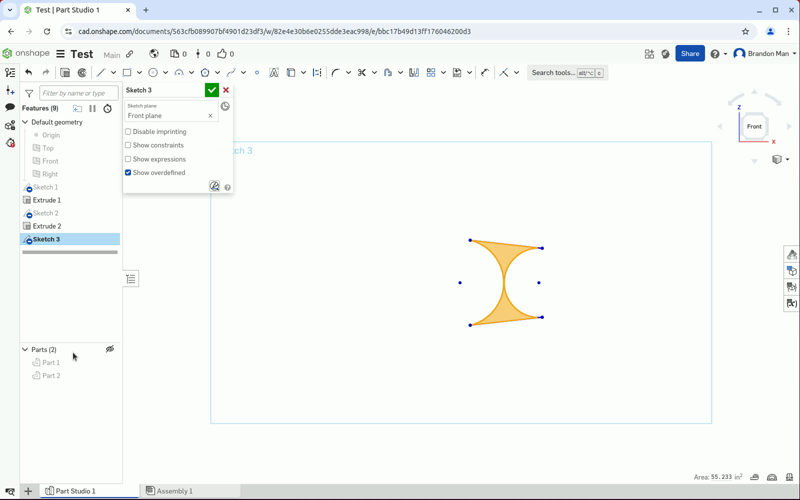
key(shift+e)
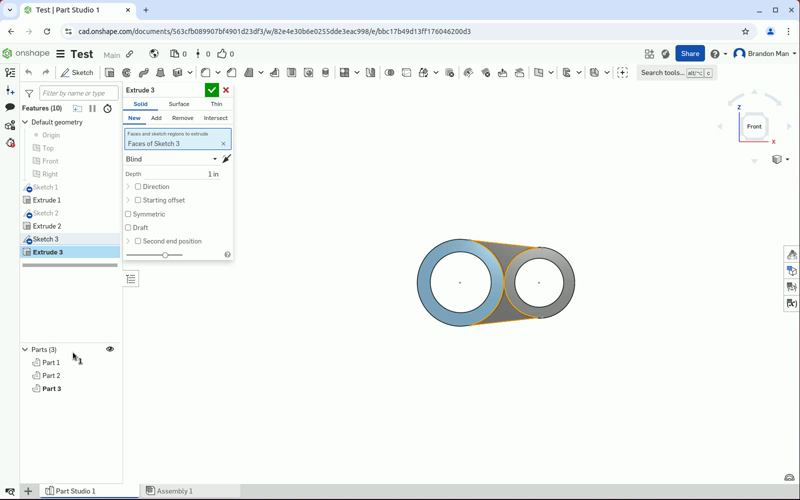
mouse_move(143, 106)
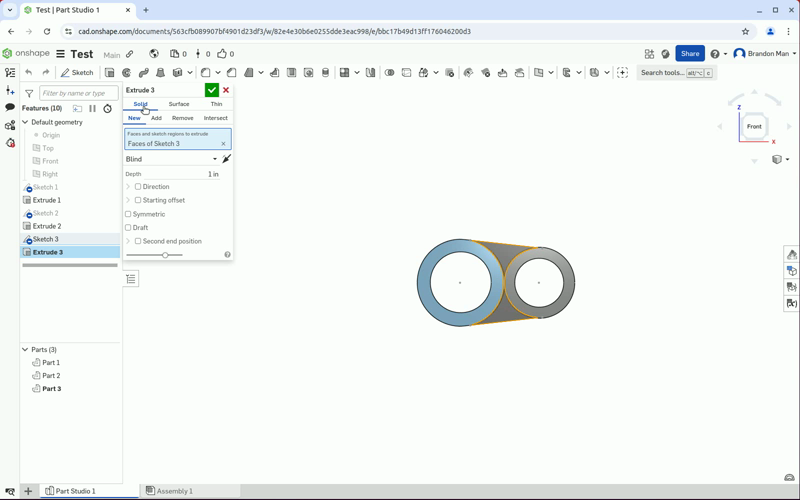
click(143, 106)
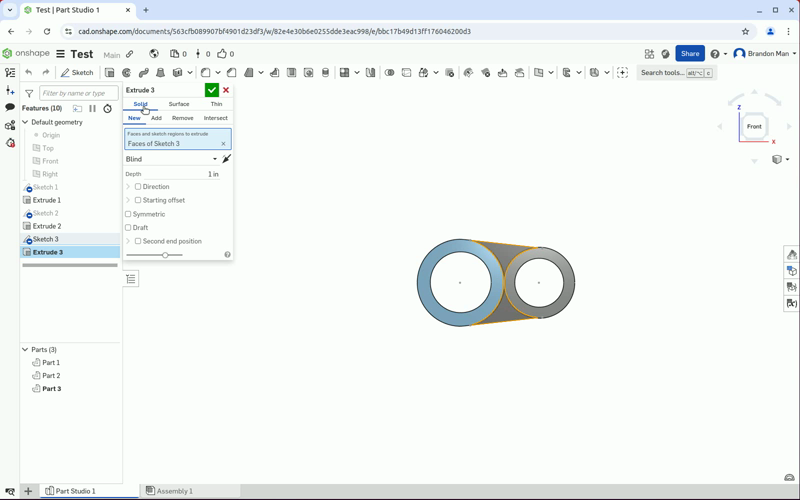
mouse_move(137, 120)
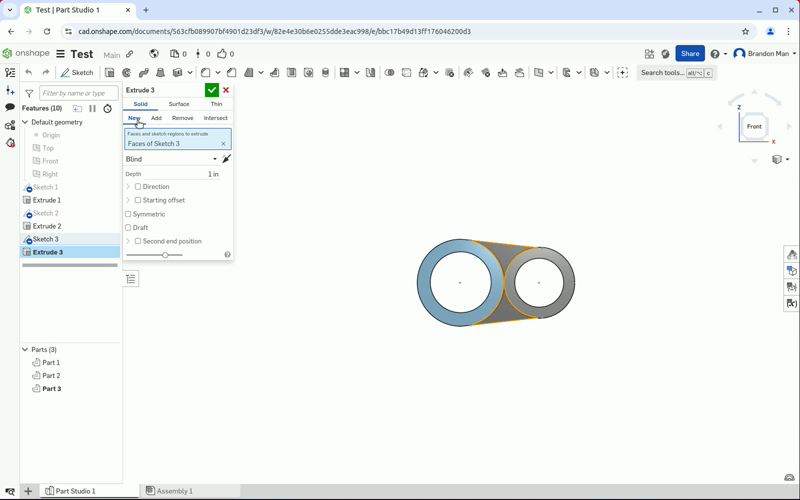
click(137, 120)
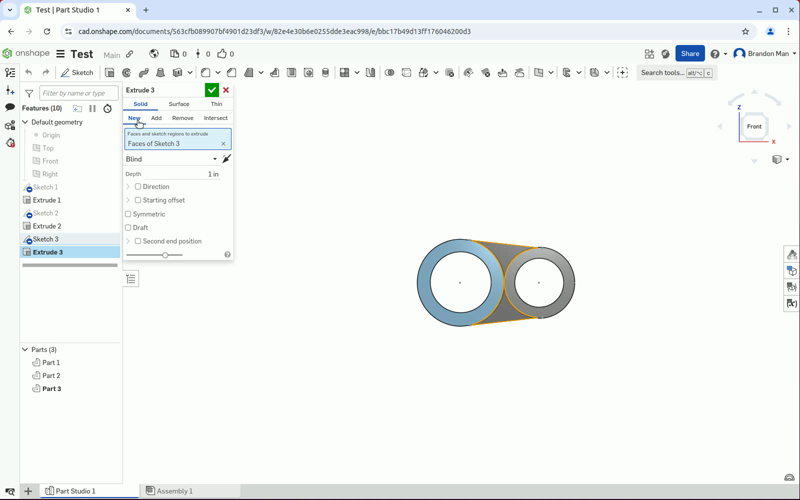
key(tab, 4)
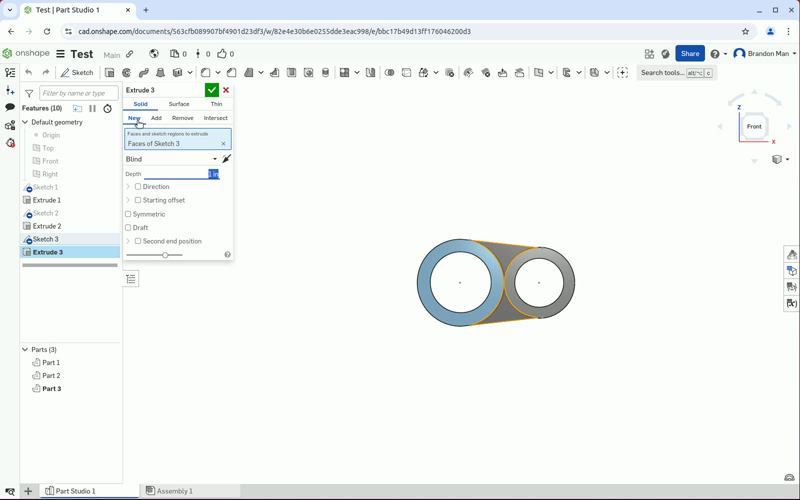
text(7.462)
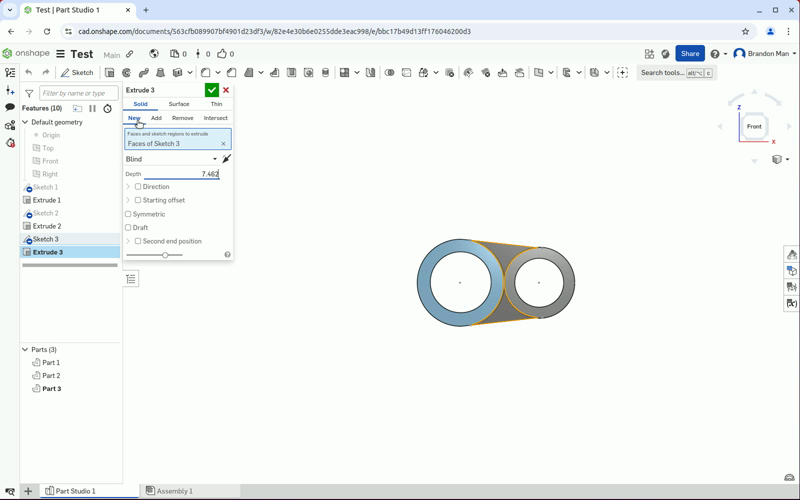
key(enter)
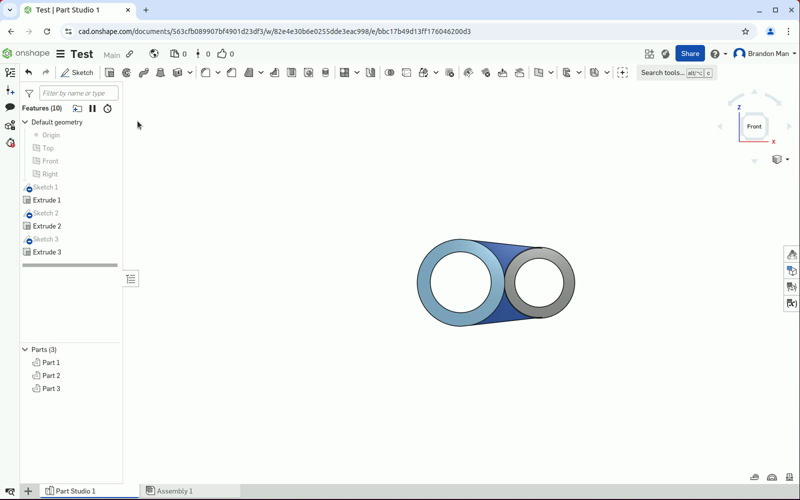
key(shift+h)
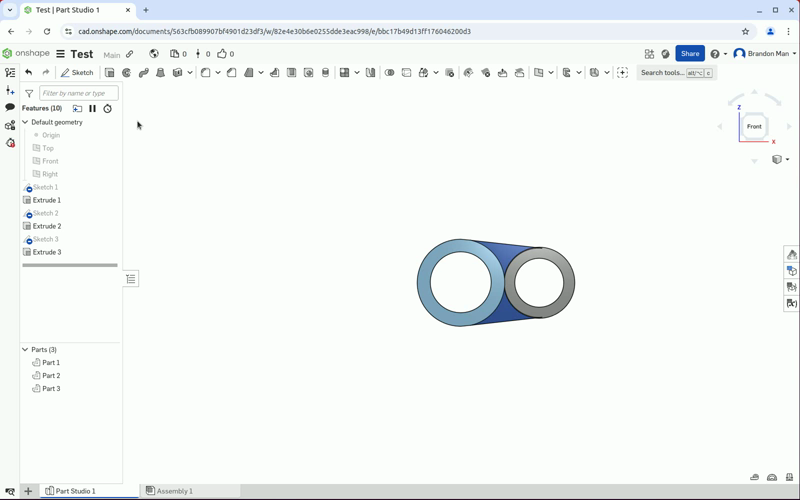
key(shift+h)
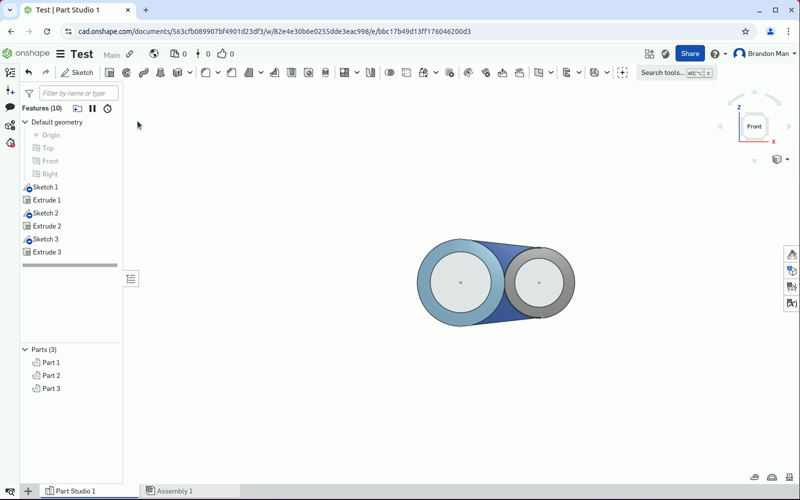
key(shift+7)
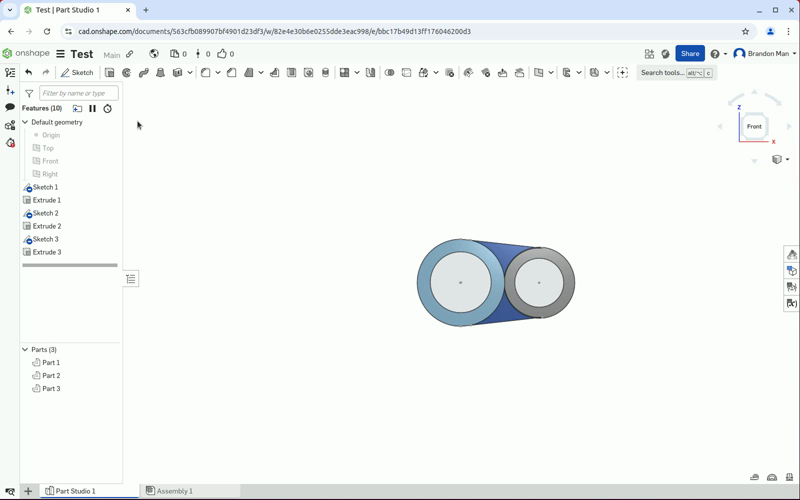
key(left, 2)
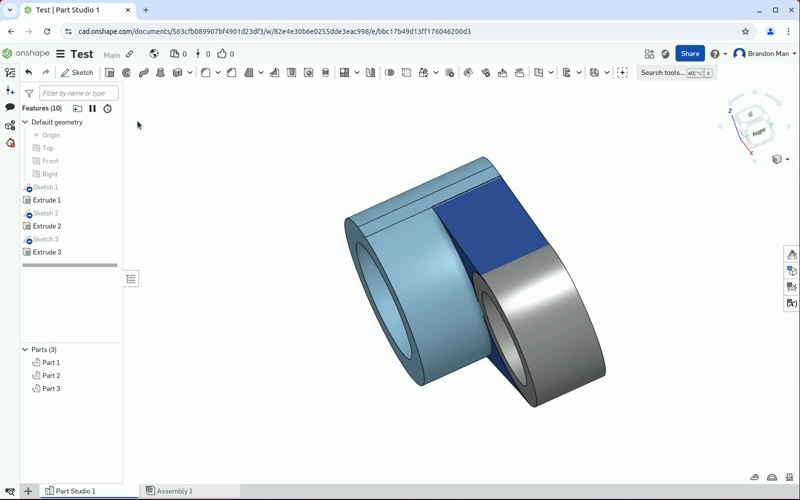
key(down, 2)
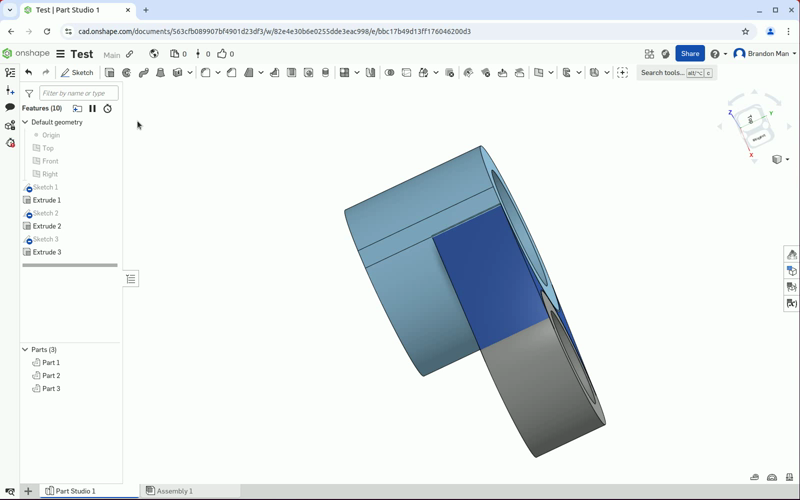
key(up, 2)
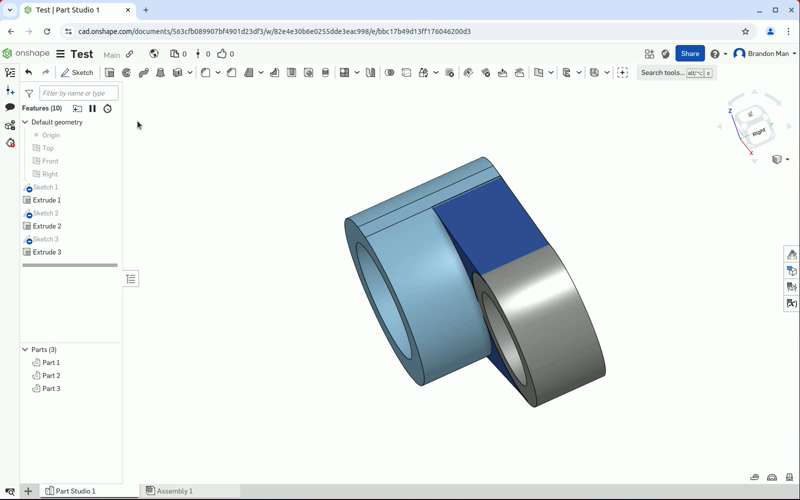
key(right, 2)
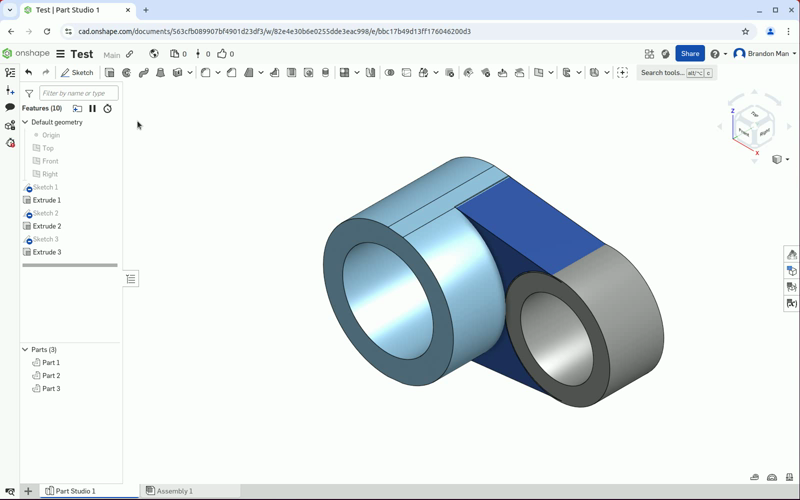
mouse_move(73, 189)
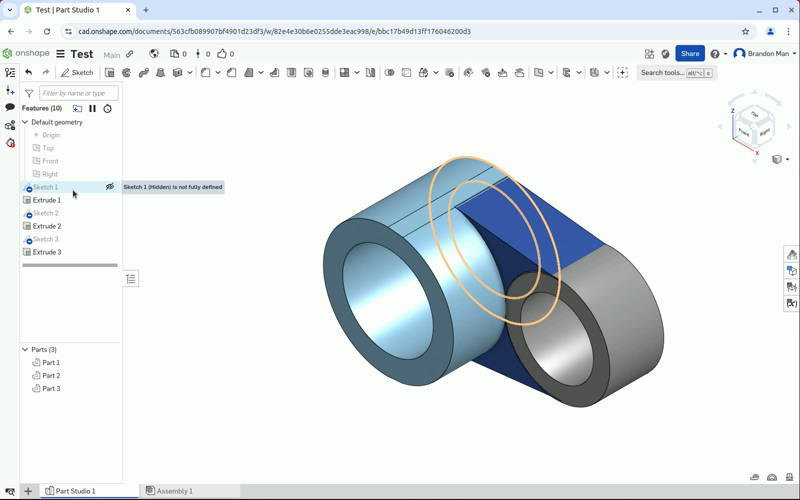
click(73, 189)